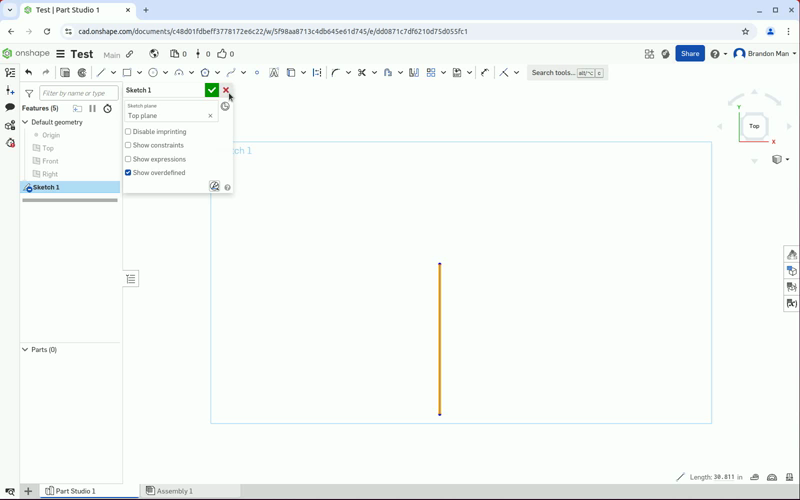
key(shift+h)
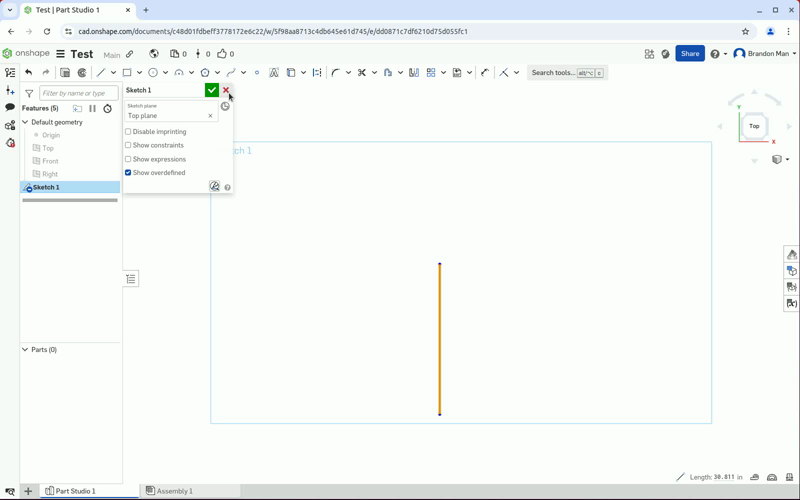
key(shift+s)
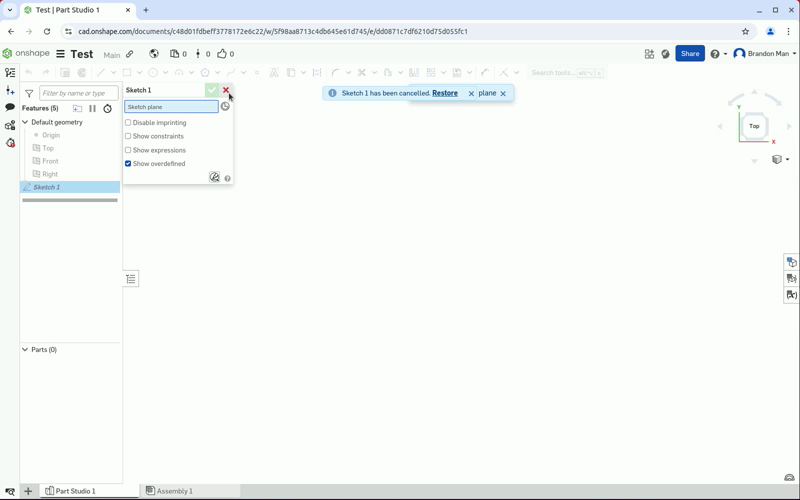
mouse_move(73, 150)
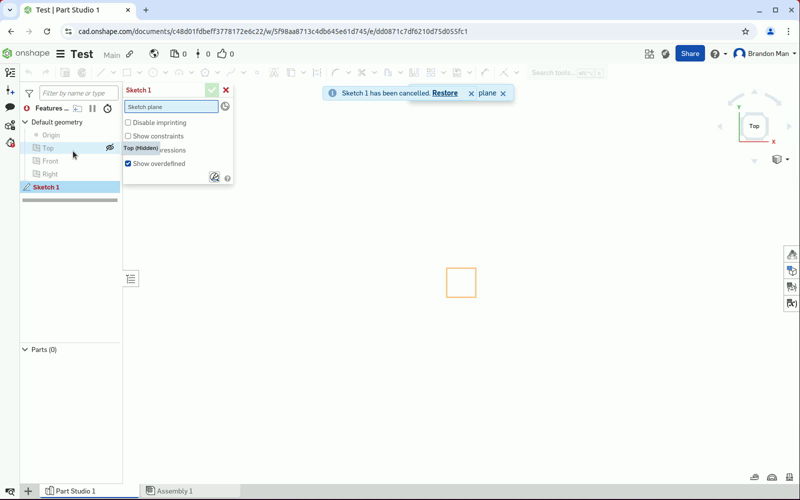
click(73, 150)
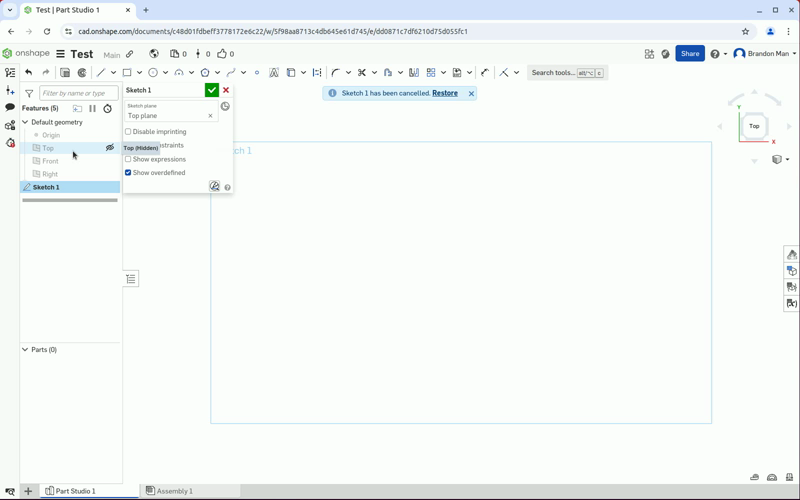
mouse_move(73, 352)
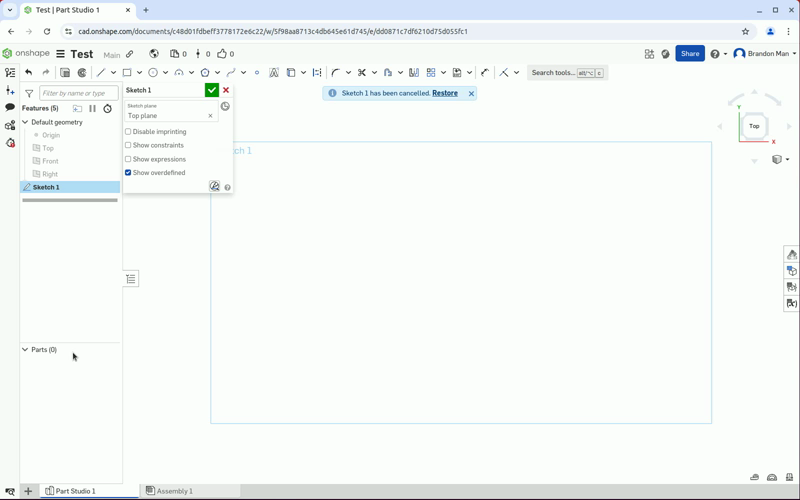
key(y)
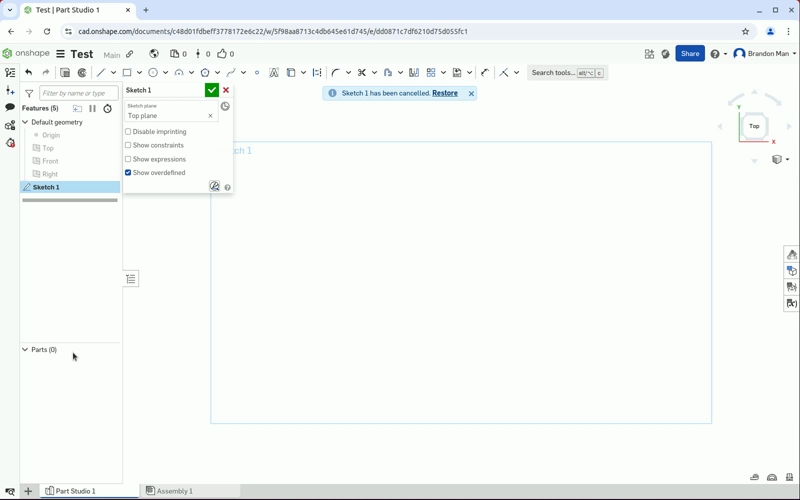
key(l)
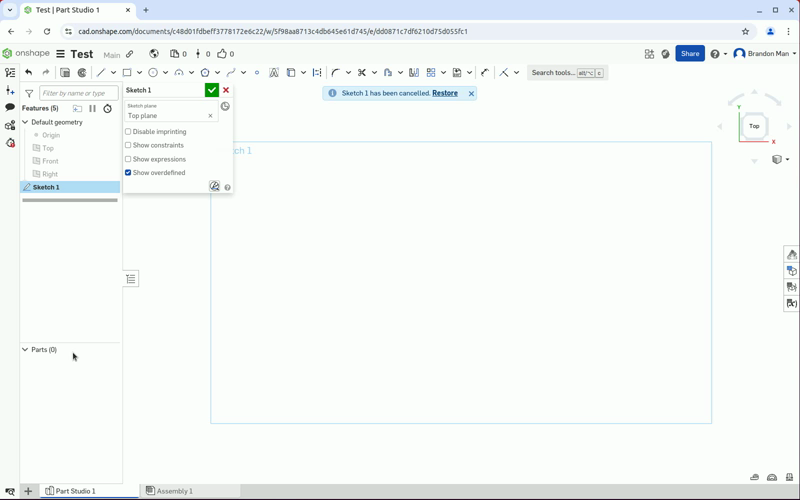
key_down(shift)
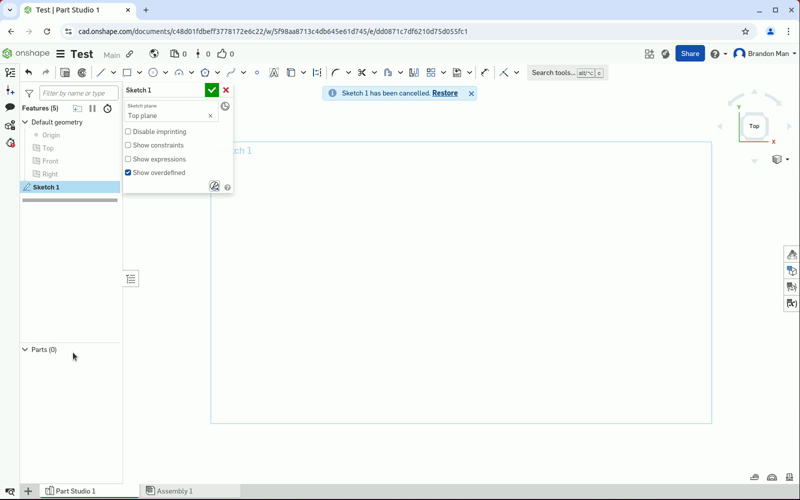
mouse_move(411, 376)
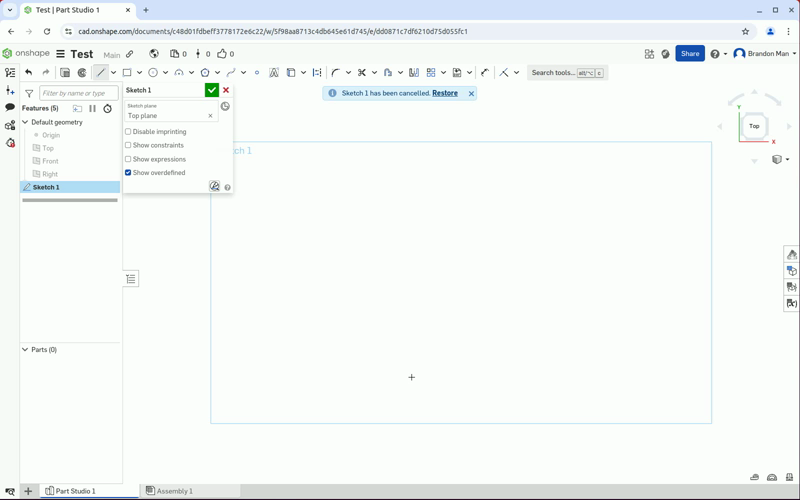
click(411, 376)
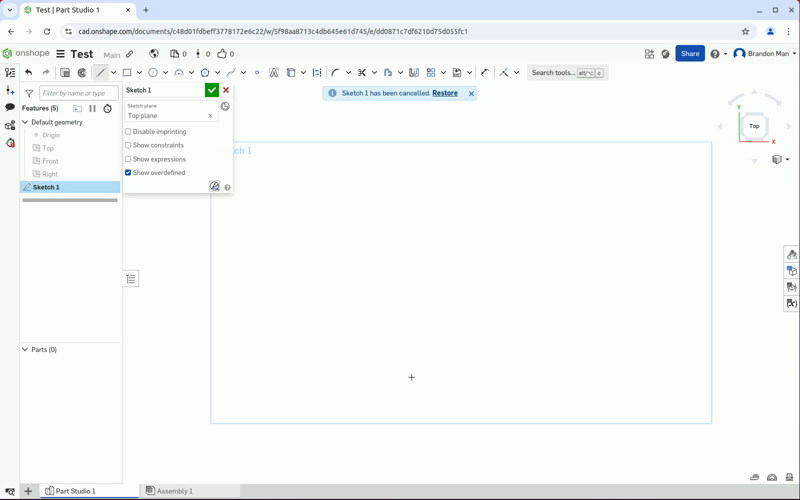
key_up(shift)
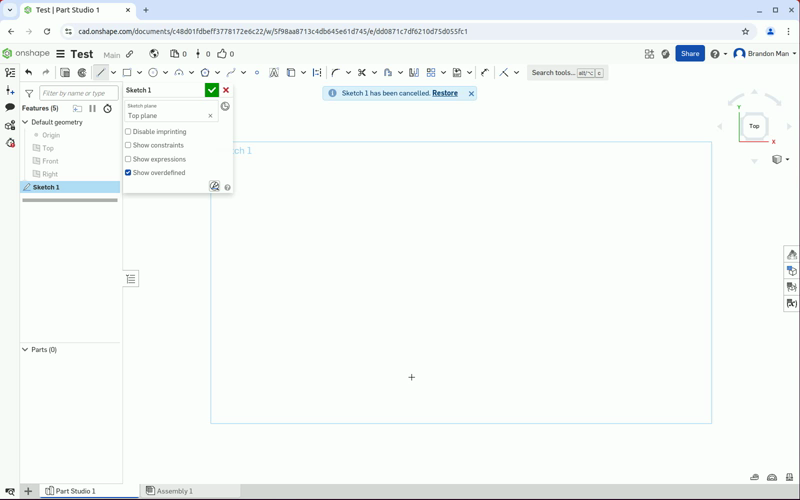
key_down(shift)
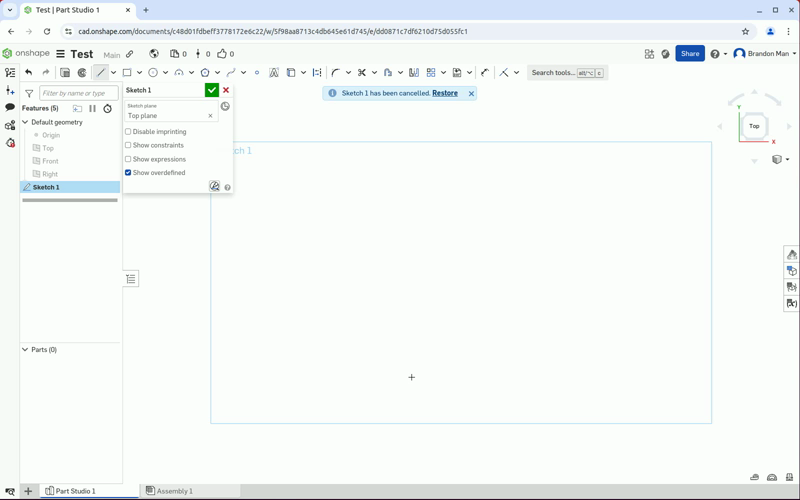
mouse_move(572, 376)
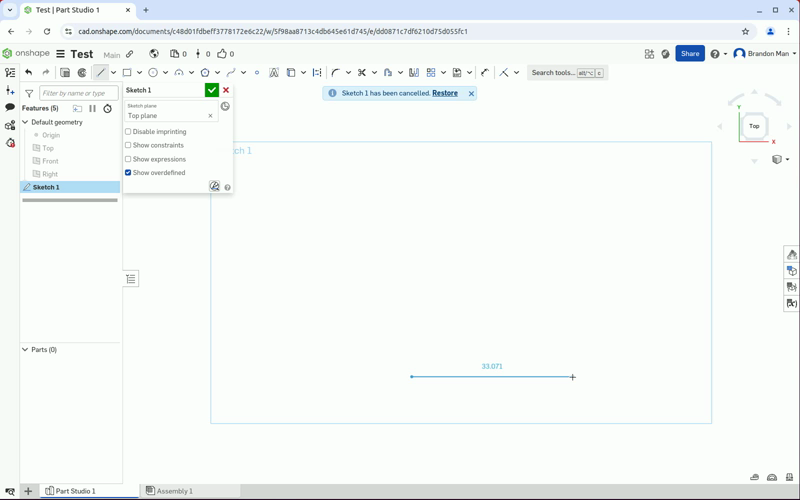
click(572, 376)
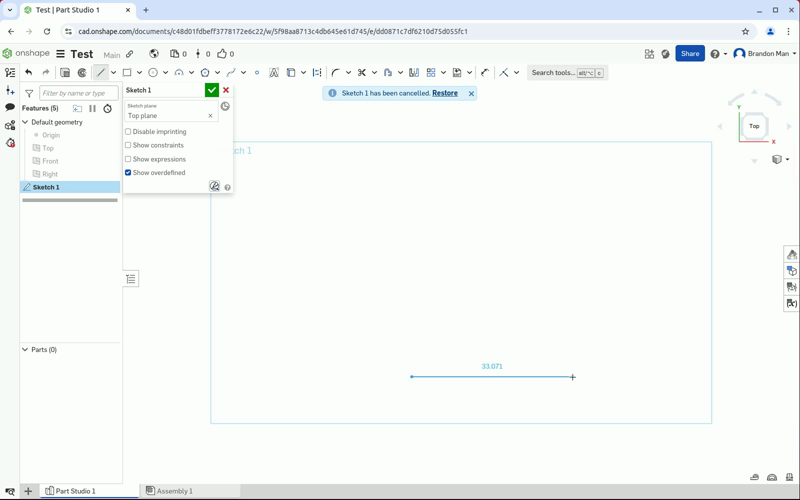
key_up(shift)
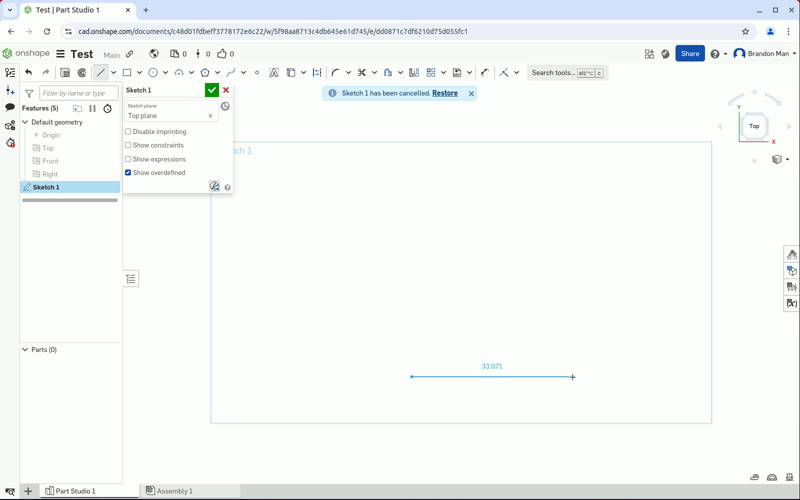
key_down(shift)
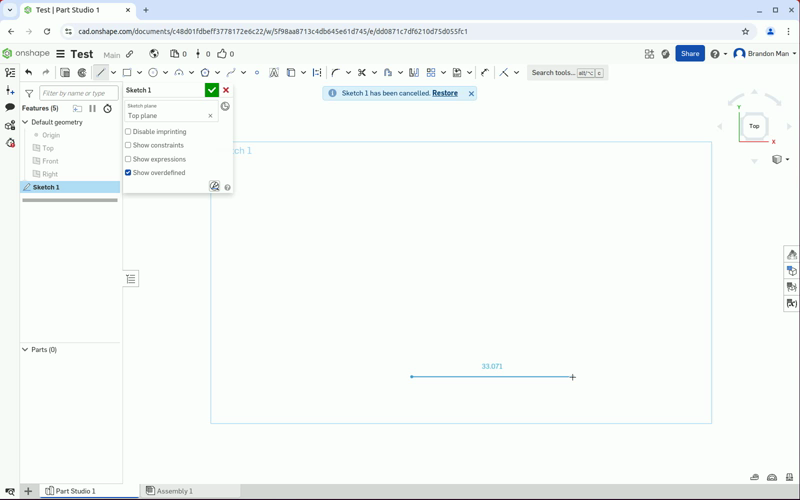
mouse_move(572, 315)
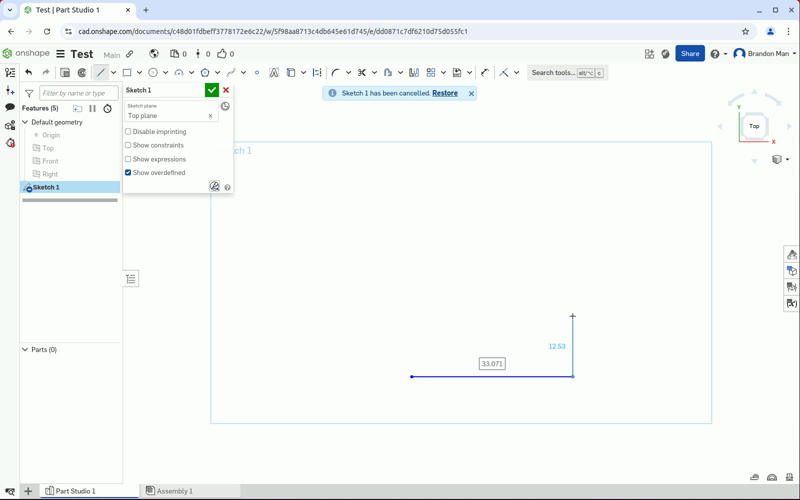
click(572, 315)
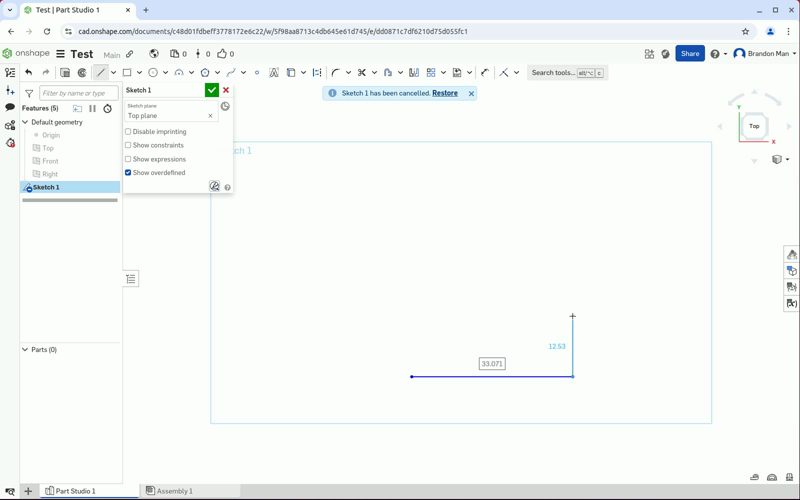
key_up(shift)
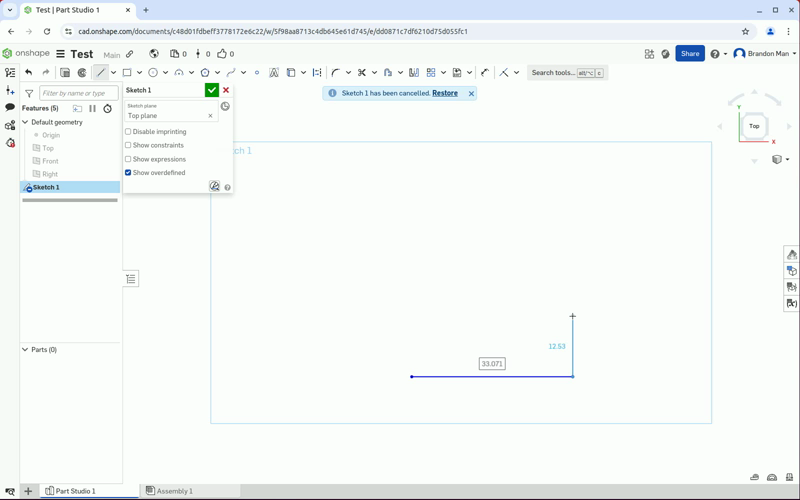
key_down(shift)
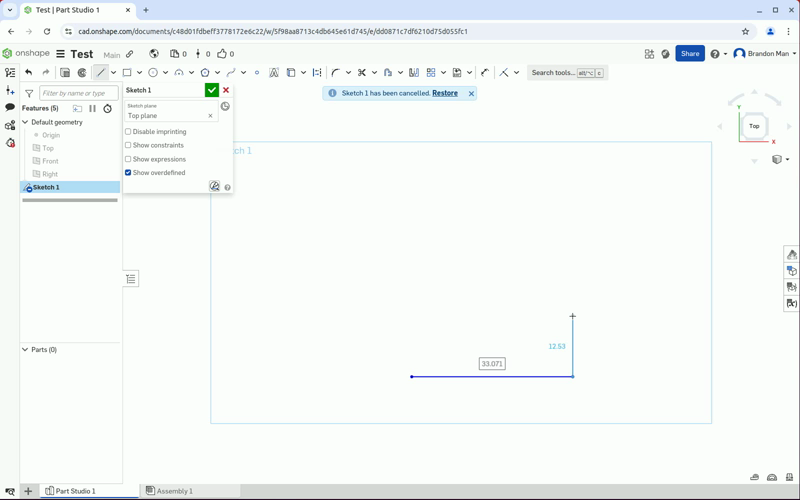
mouse_move(411, 315)
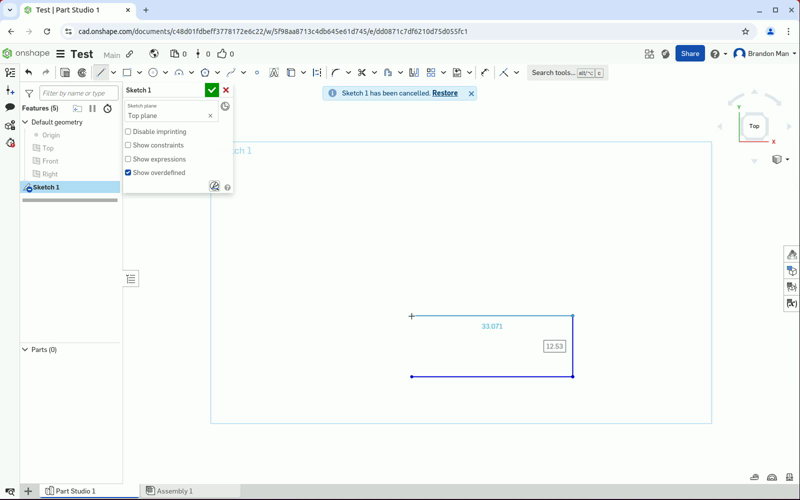
click(411, 315)
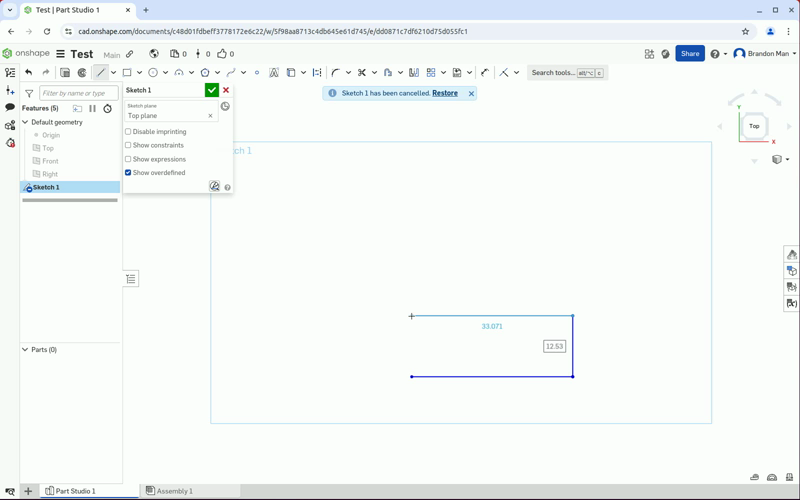
key_up(shift)
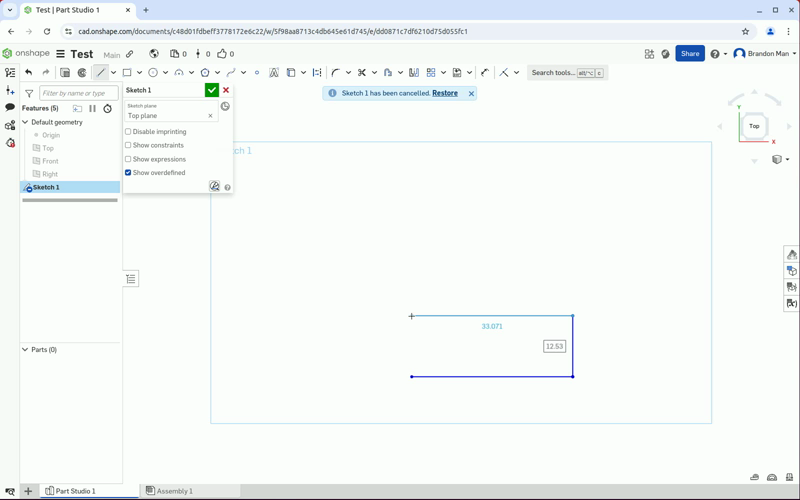
key_down(shift)
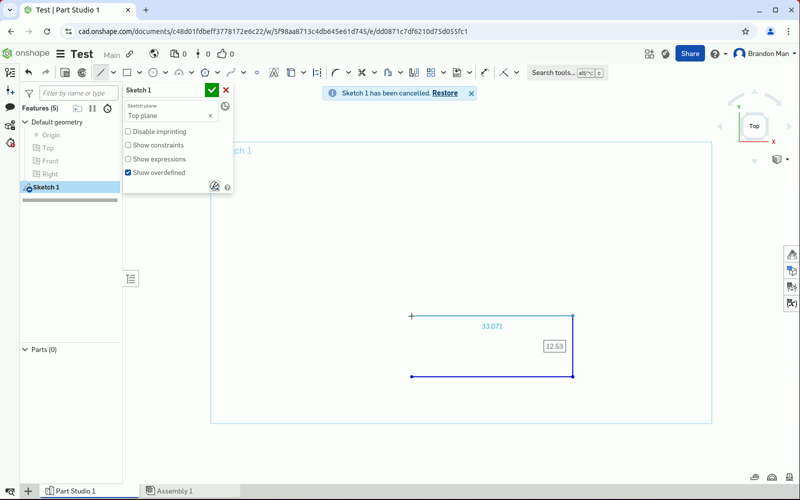
mouse_move(411, 376)
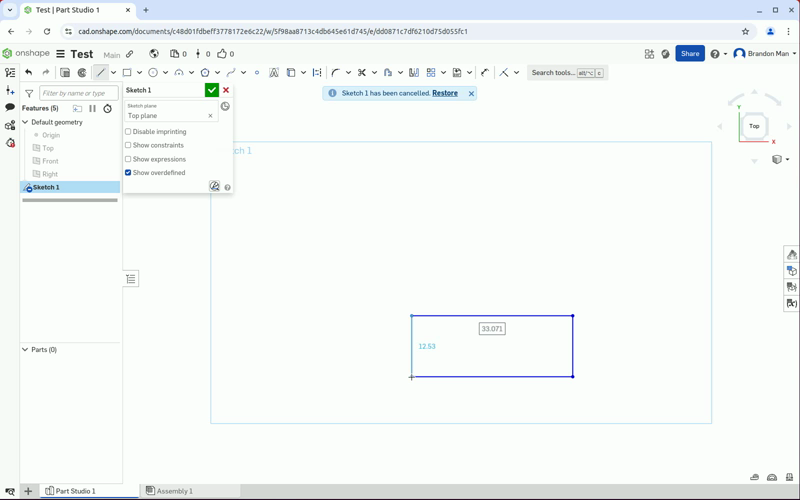
key_up(shift)
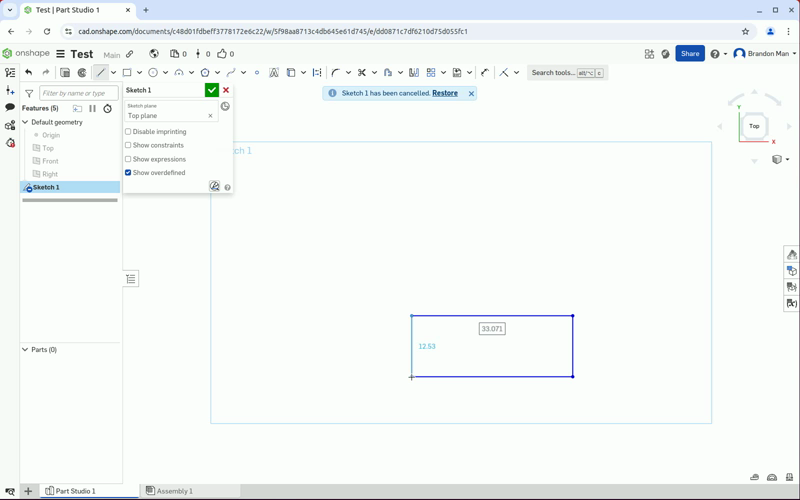
click(411, 376)
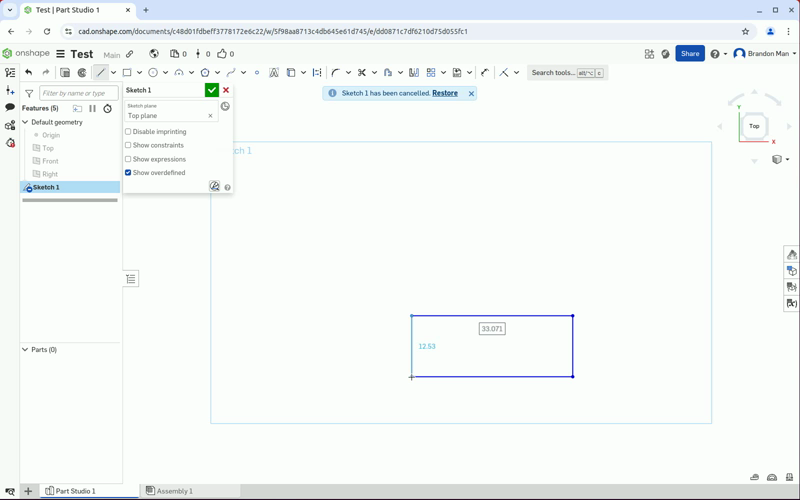
key(esc)
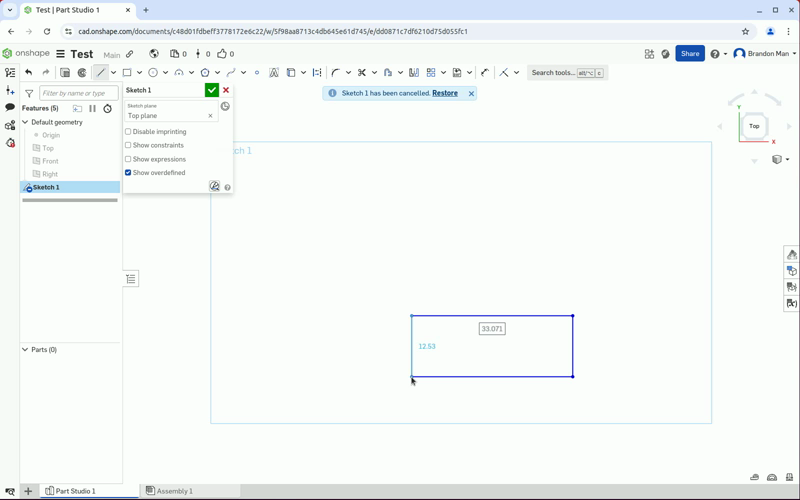
key(c)
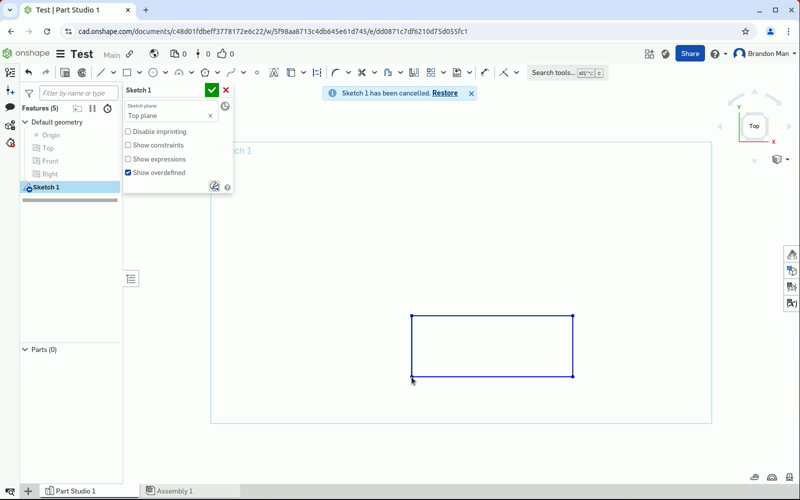
key_down(shift)
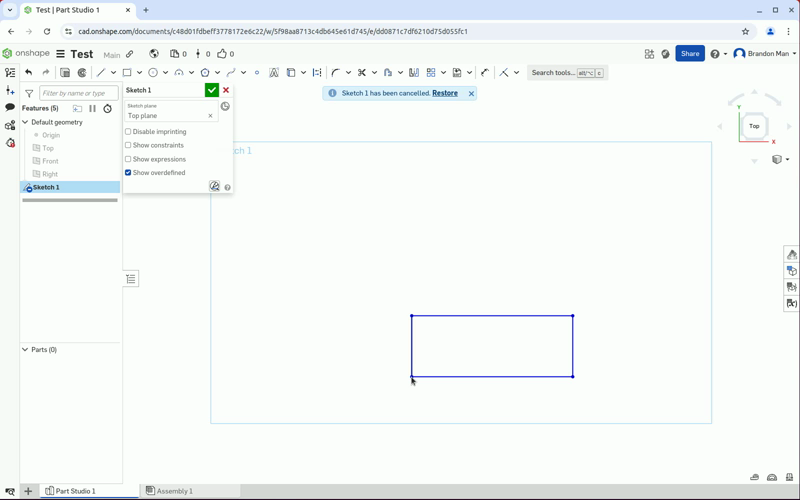
mouse_move(492, 342)
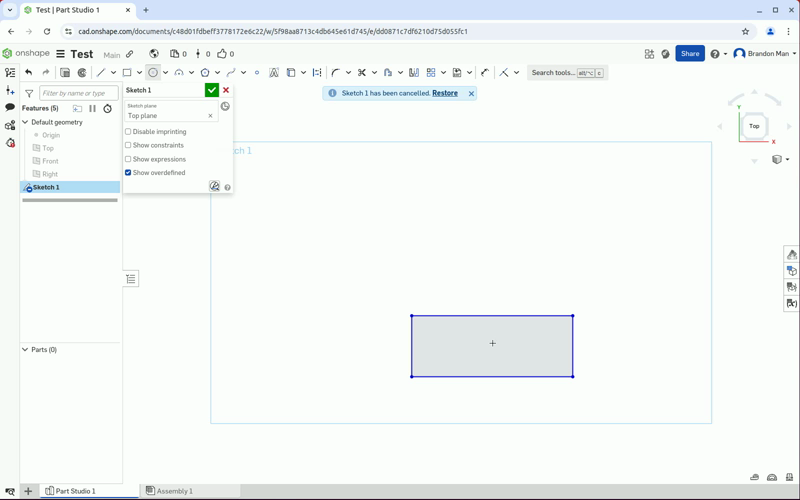
click(492, 342)
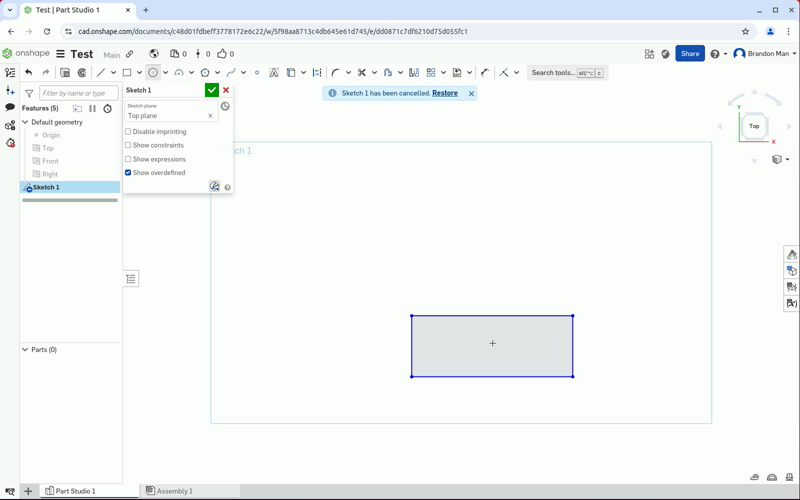
key_up(shift)
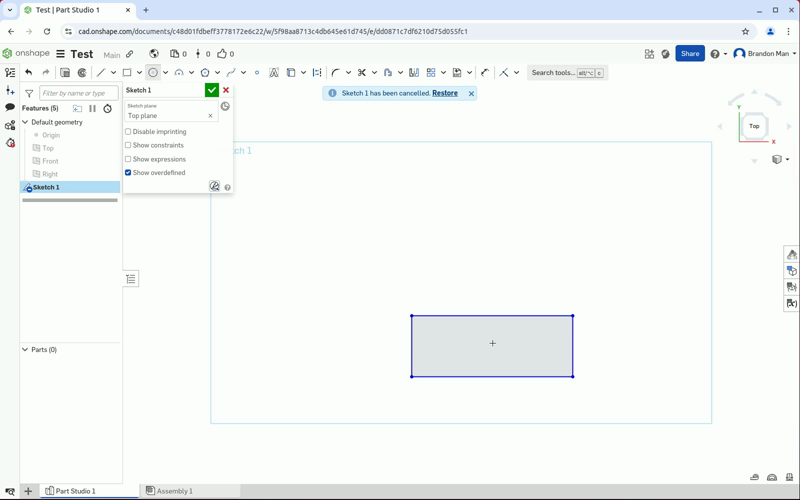
mouse_move(515, 342)
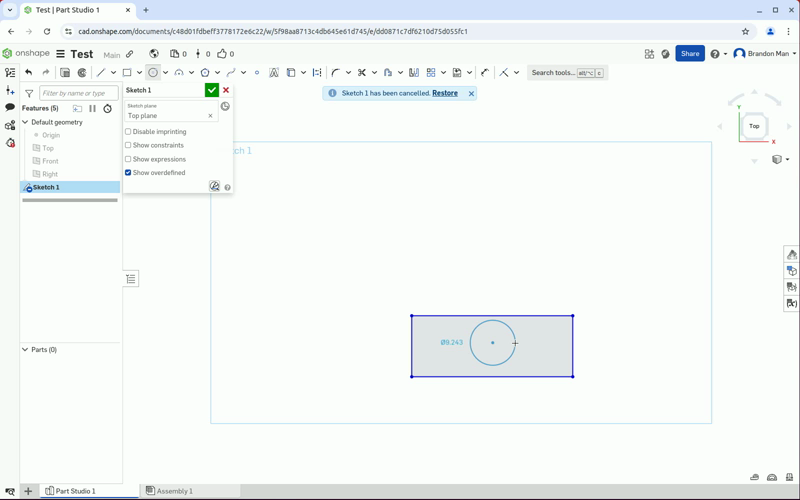
click(515, 342)
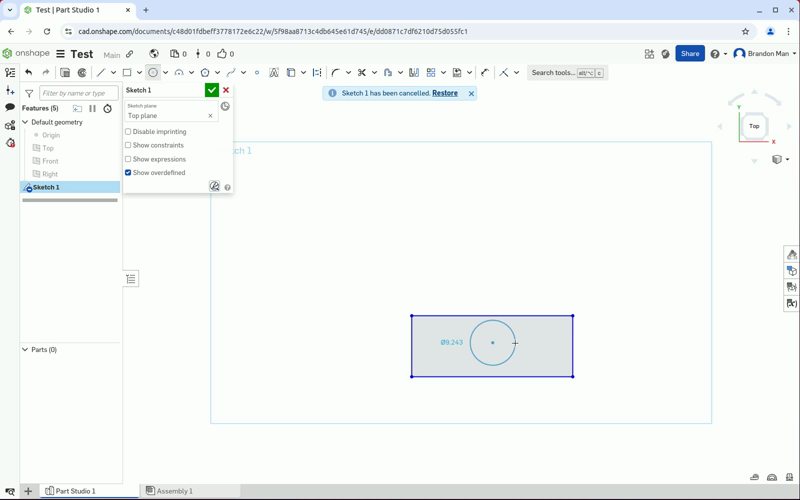
key(esc)
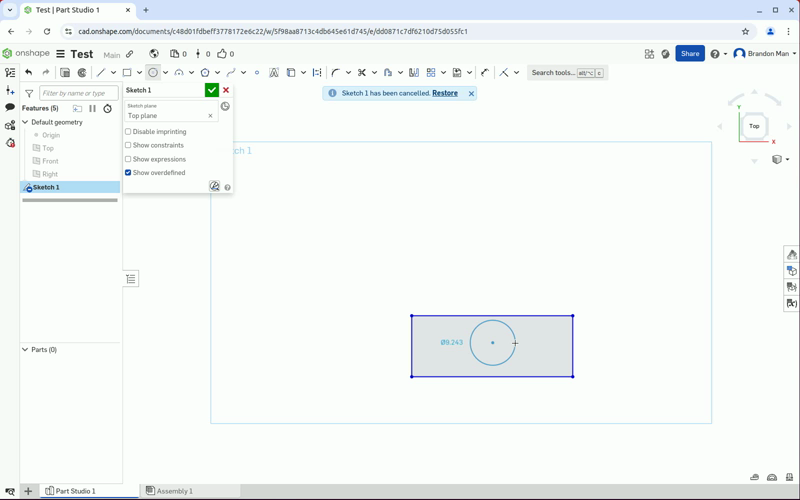
mouse_move(449, 326)
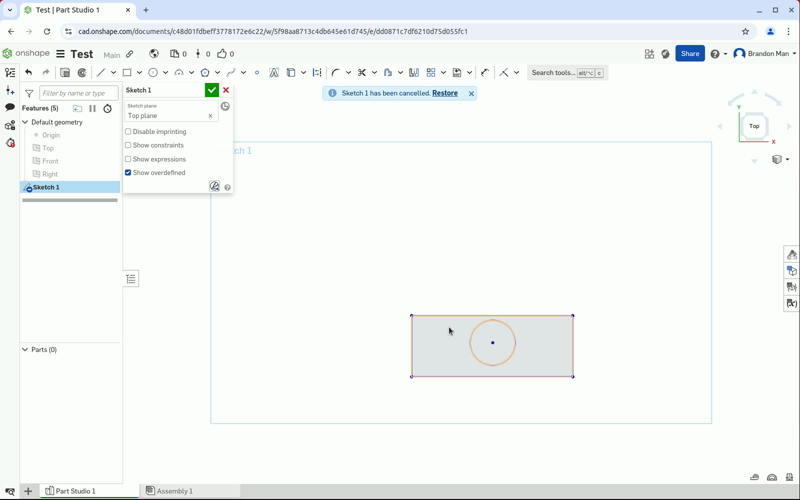
click(449, 326)
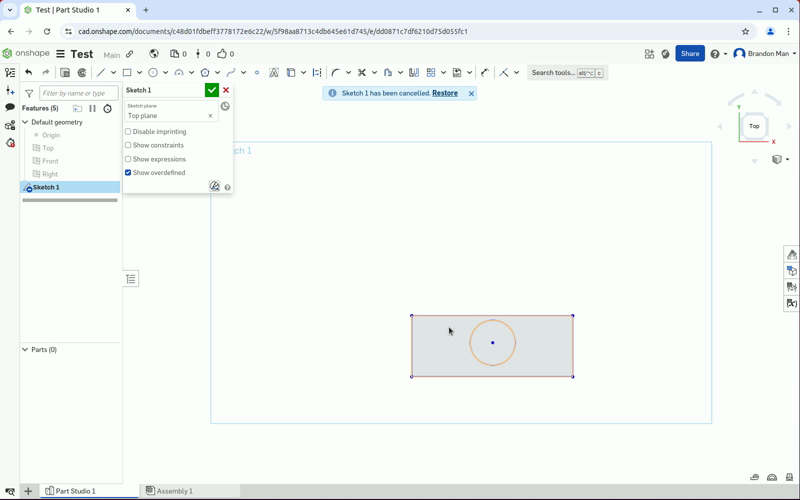
mouse_move(73, 352)
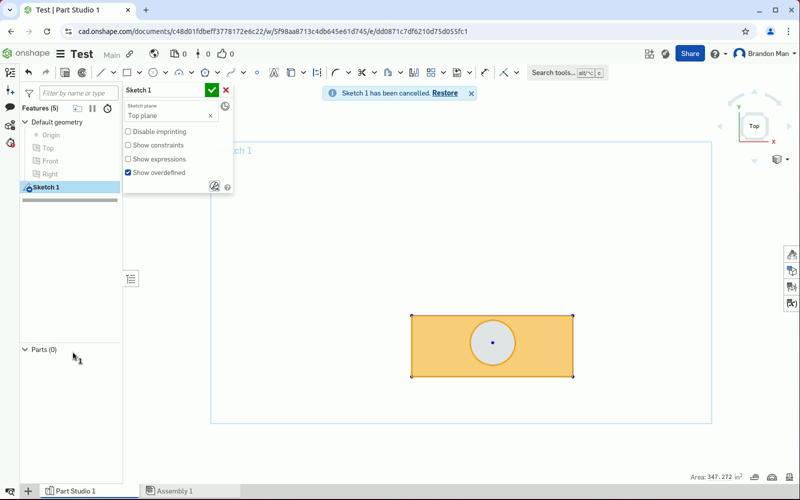
key(shift+y)
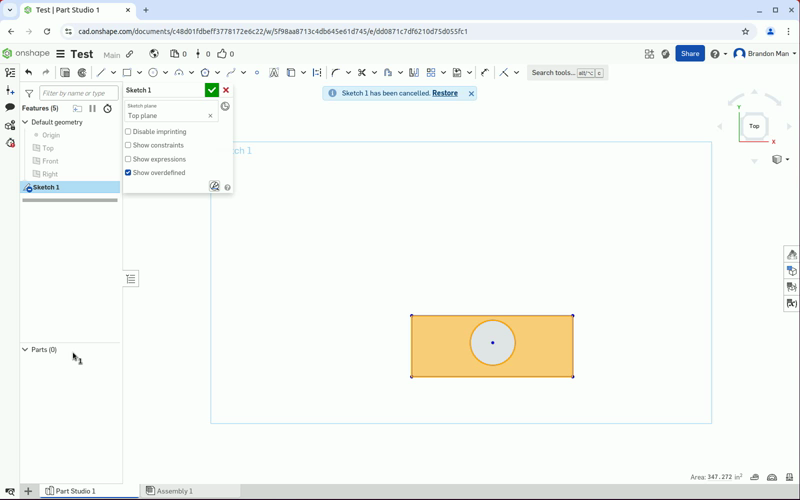
key(shift+e)
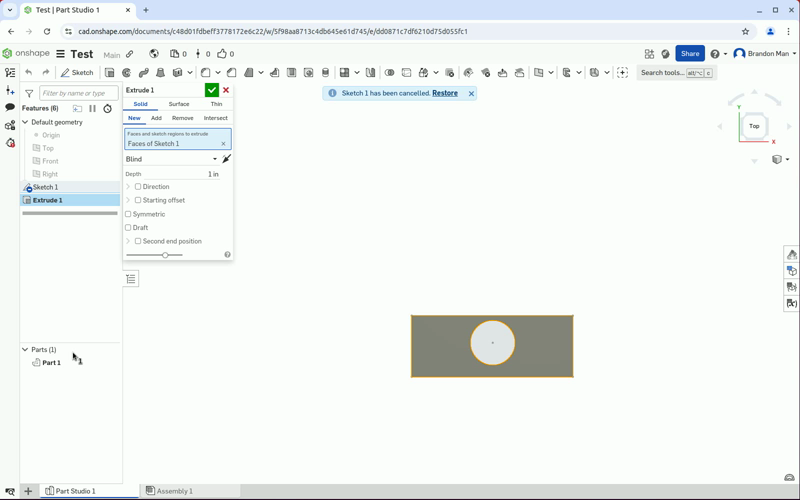
mouse_move(143, 106)
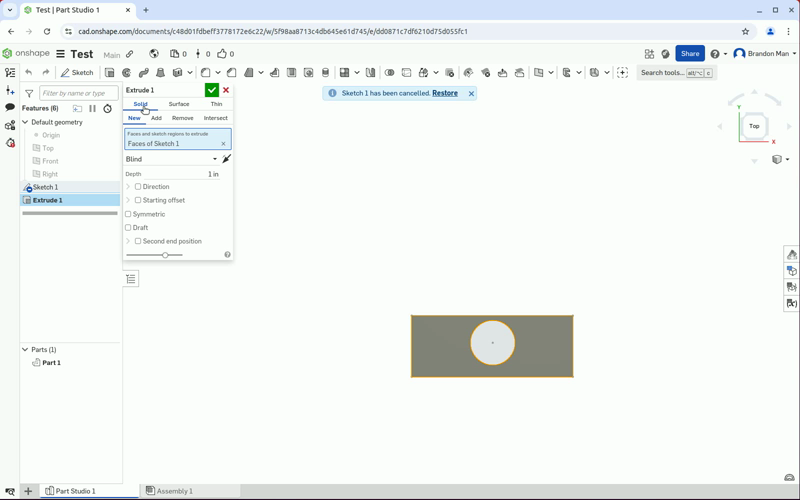
click(143, 106)
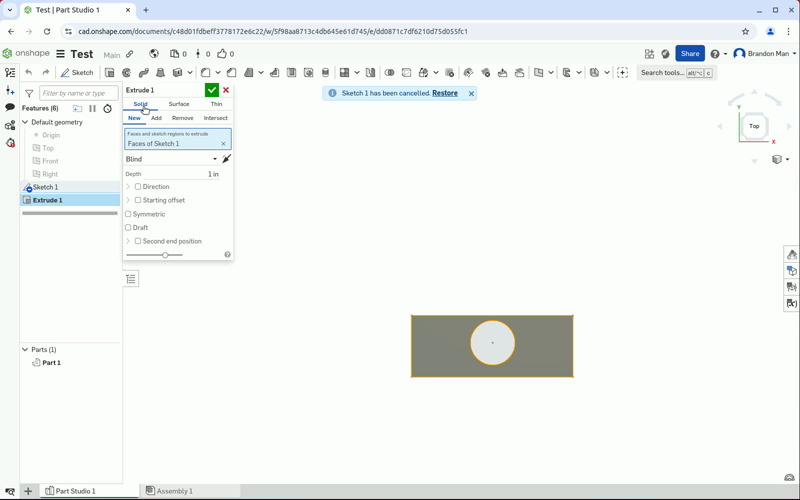
mouse_move(137, 120)
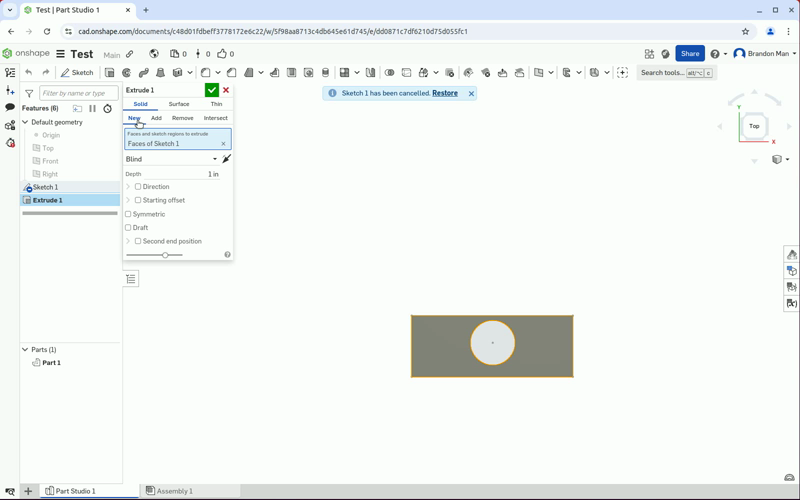
click(137, 120)
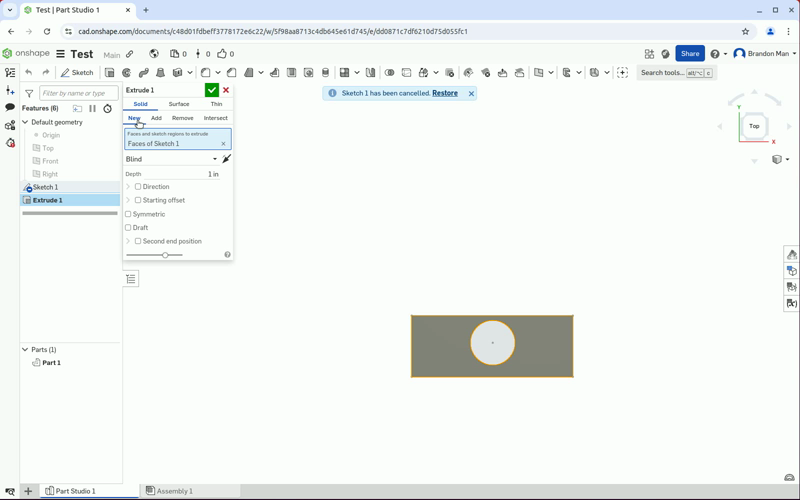
key(tab, 4)
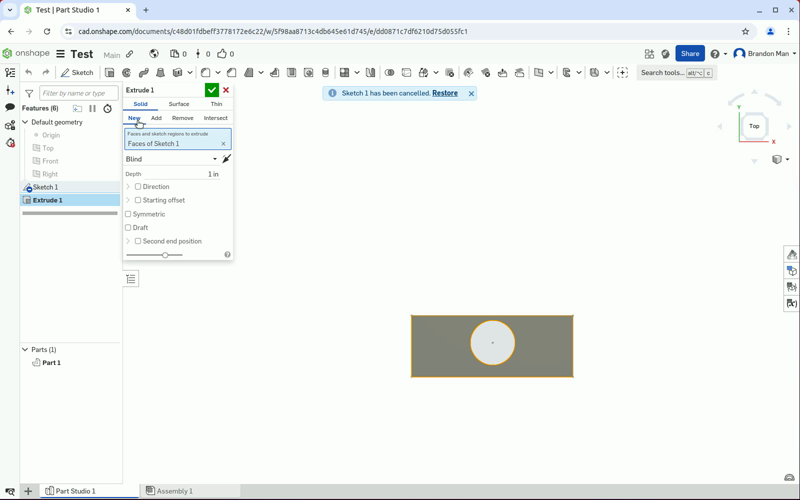
text(-7.462)
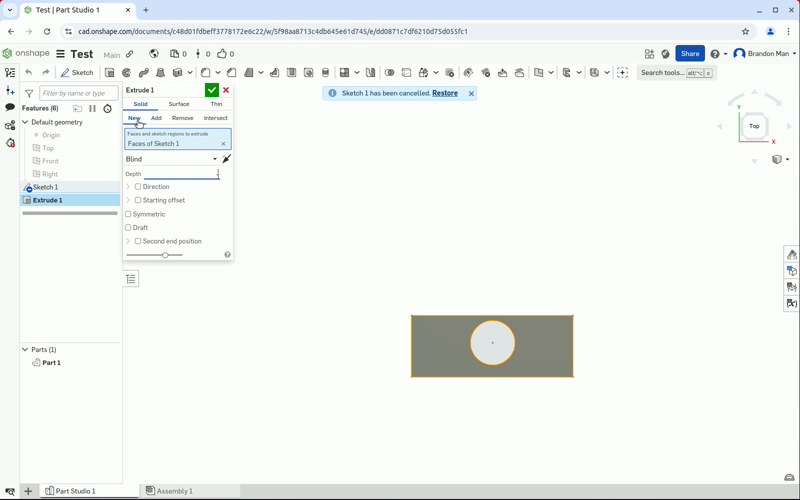
key(enter)
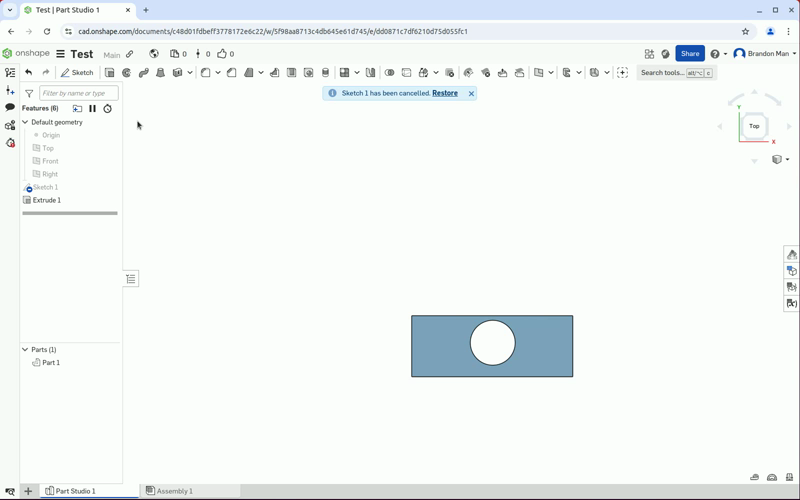
key(shift+h)
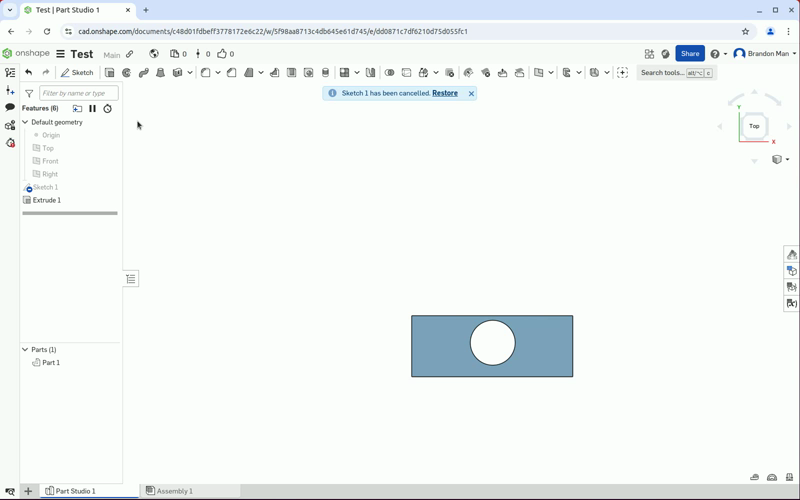
key(shift+h)
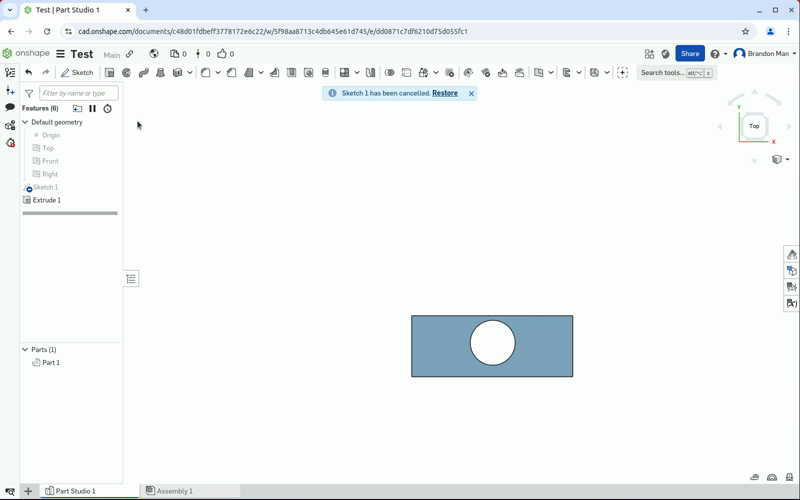
mouse_move(73, 189)
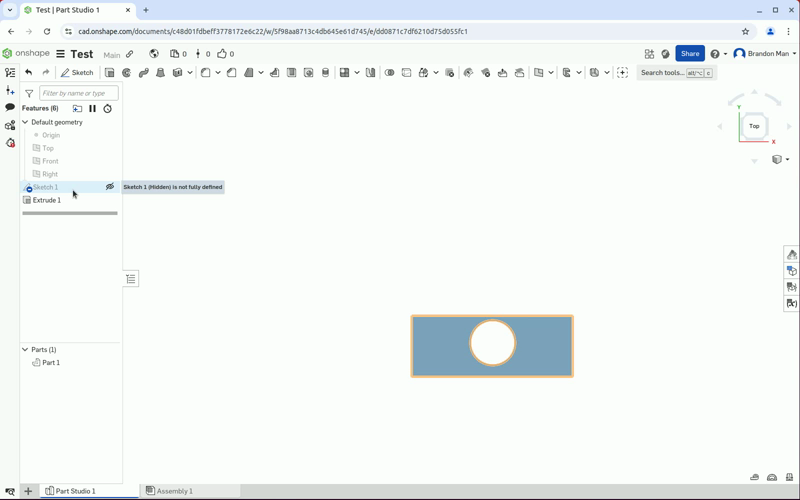
click(73, 189)
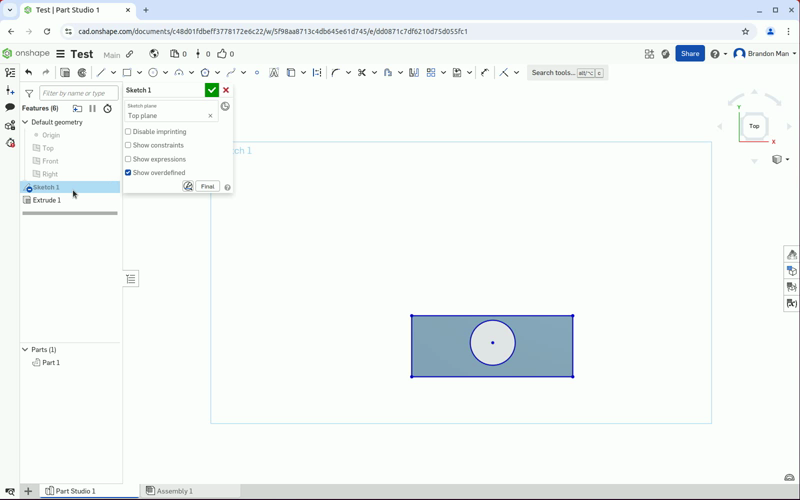
mouse_move(229, 92)
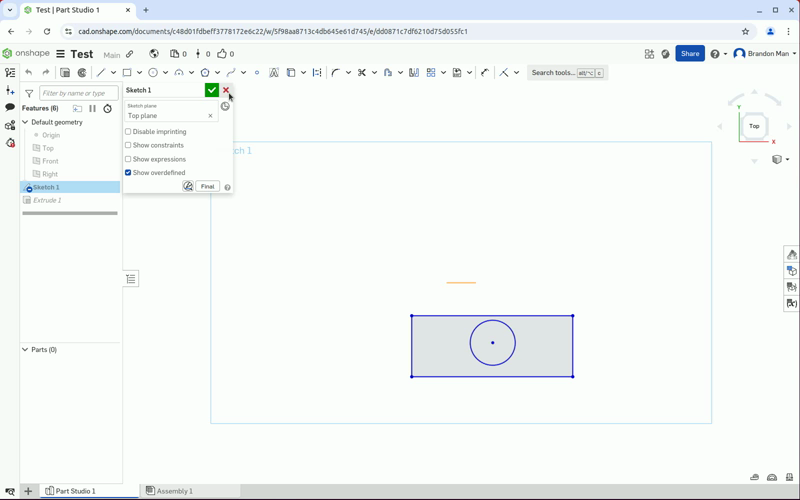
click(229, 92)
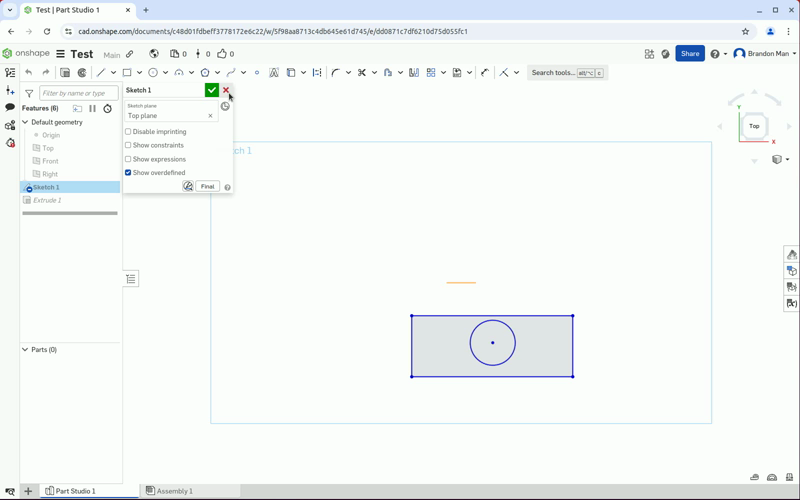
key(shift+s)
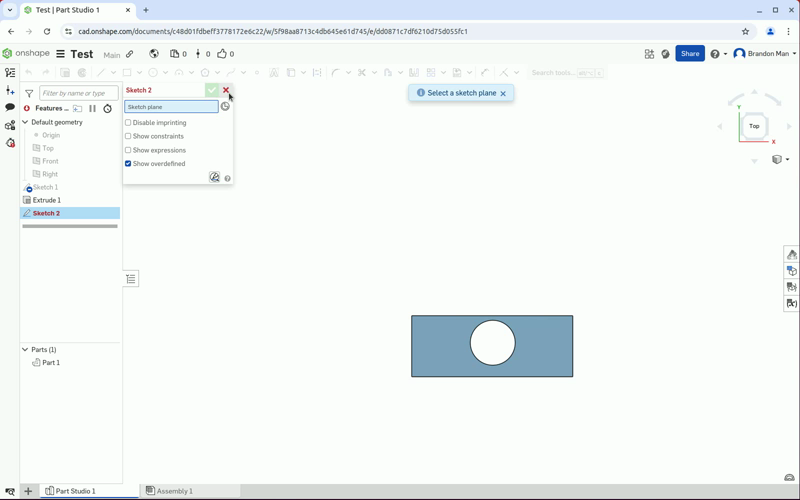
mouse_move(73, 150)
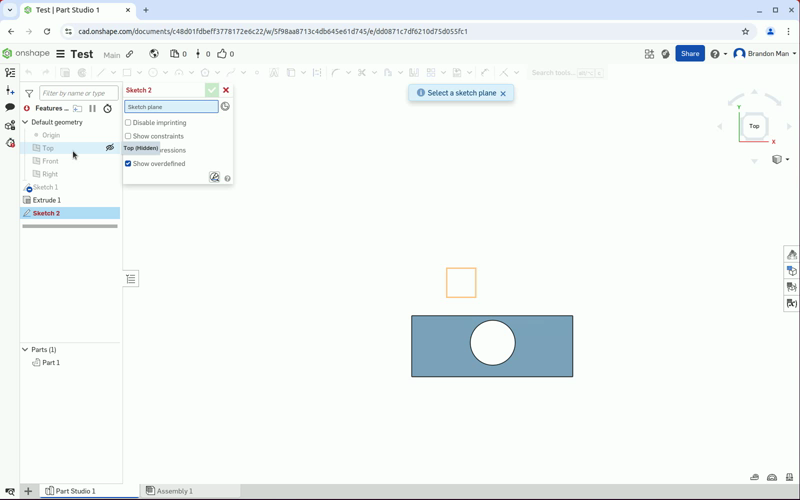
click(73, 150)
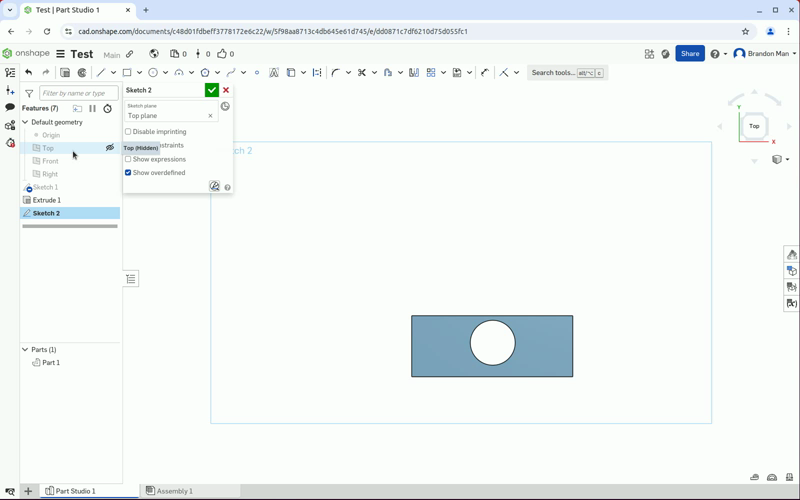
mouse_move(73, 352)
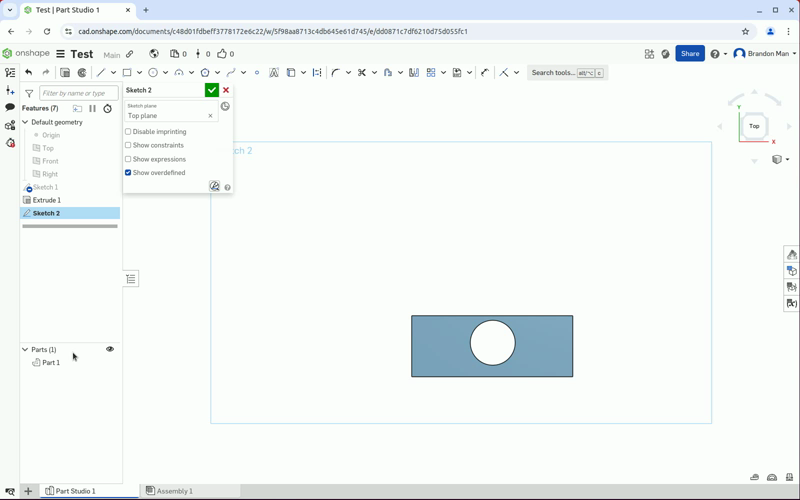
key(y)
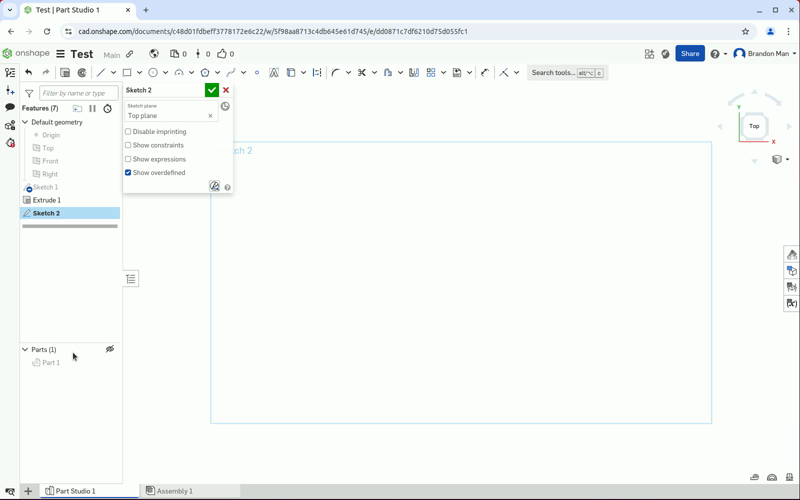
key(l)
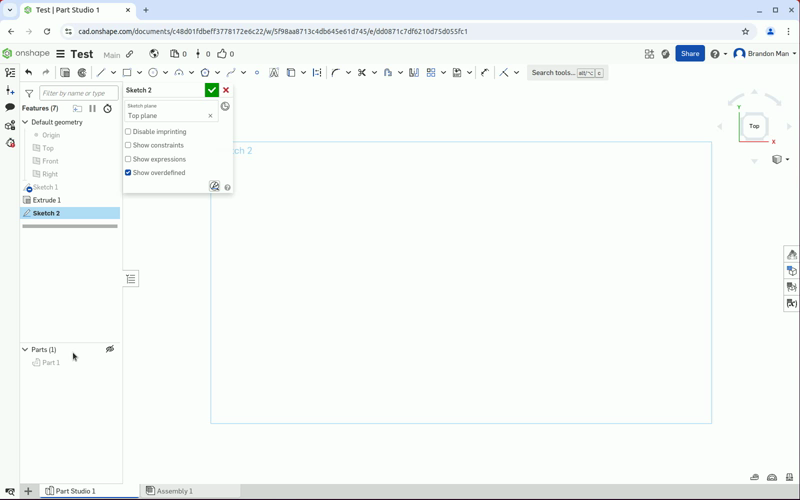
key_down(shift)
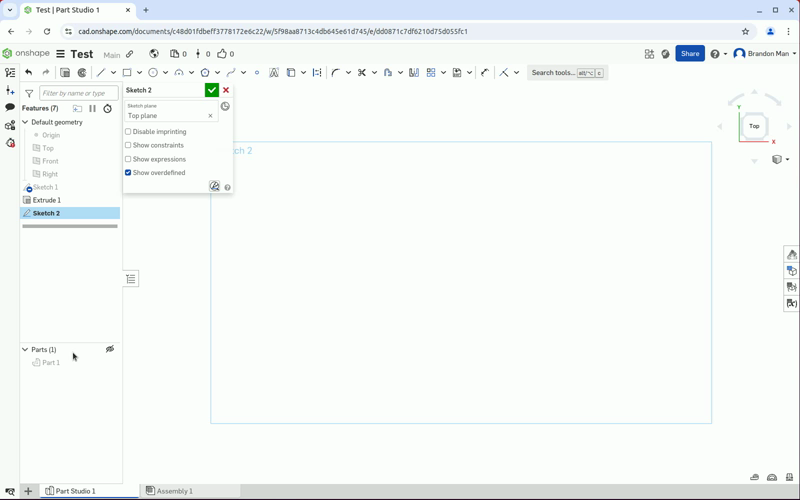
mouse_move(411, 314)
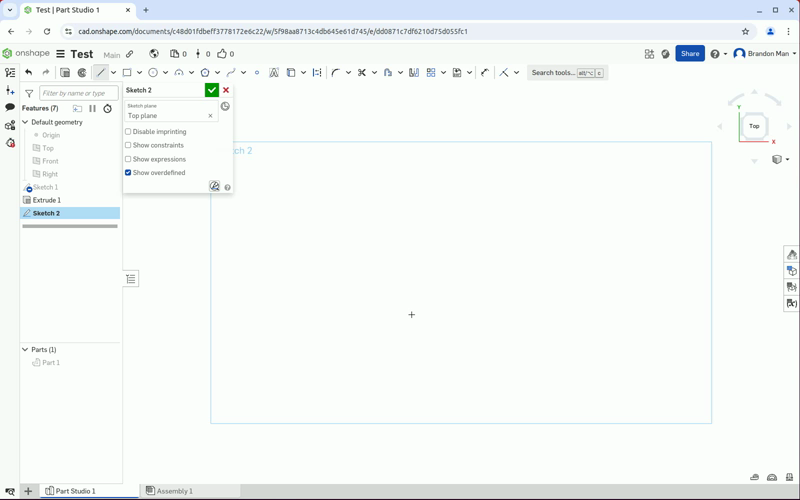
click(411, 314)
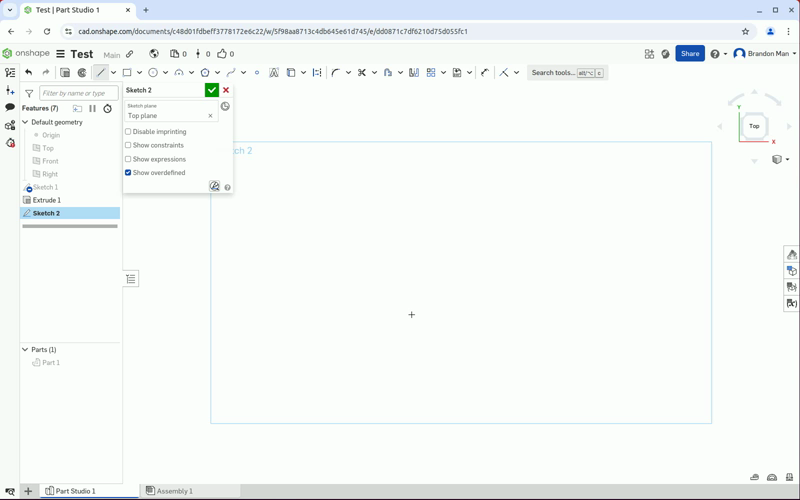
key_up(shift)
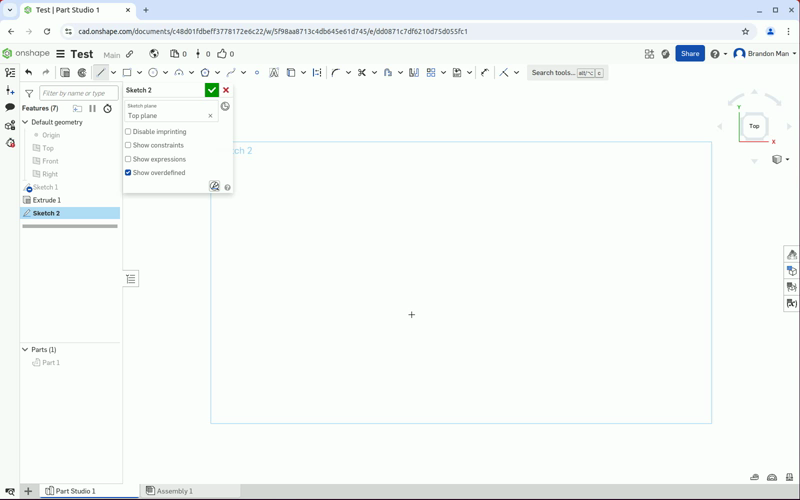
key_down(shift)
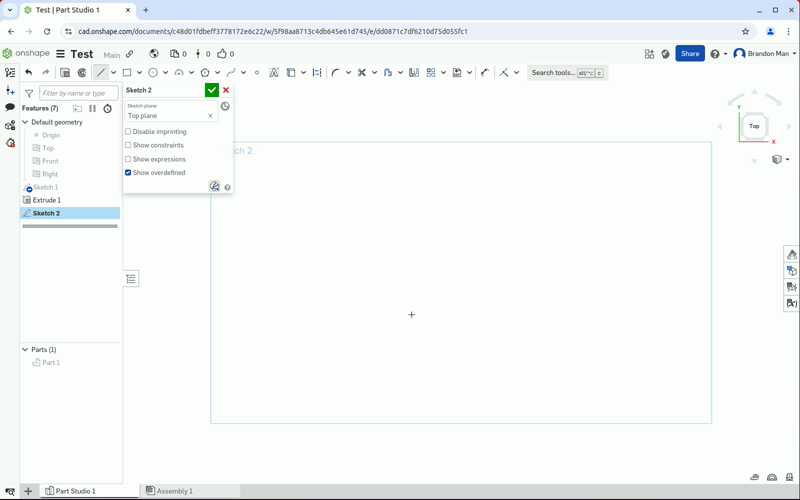
mouse_move(572, 314)
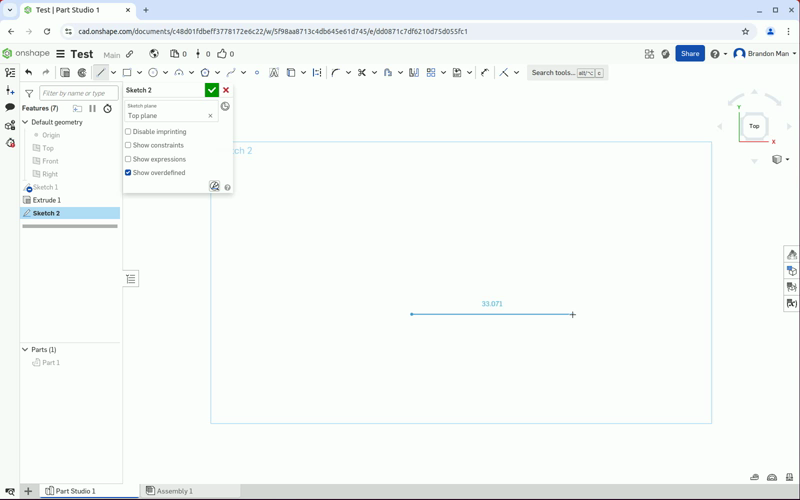
click(572, 314)
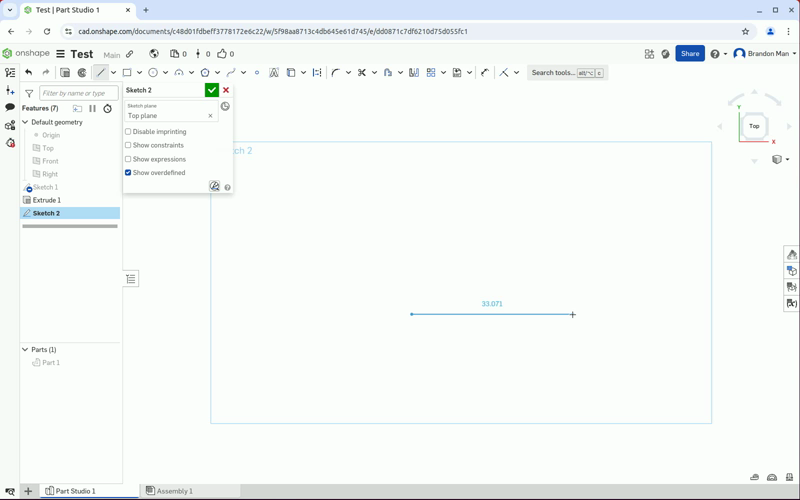
key_up(shift)
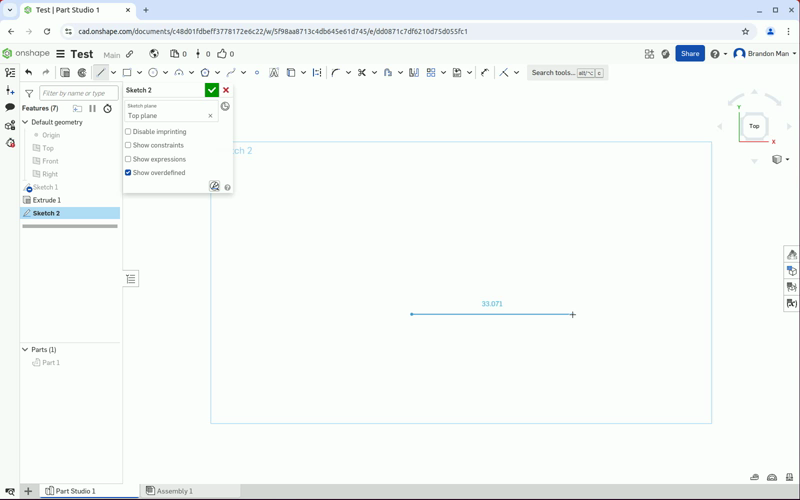
key_down(shift)
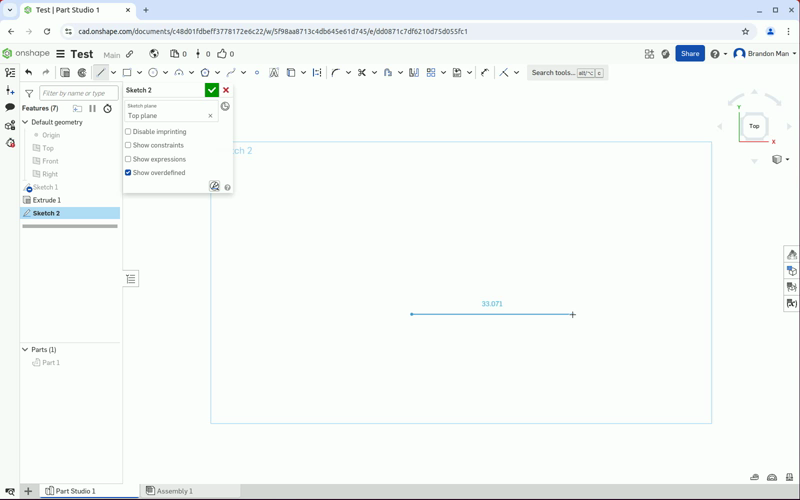
mouse_move(589, 314)
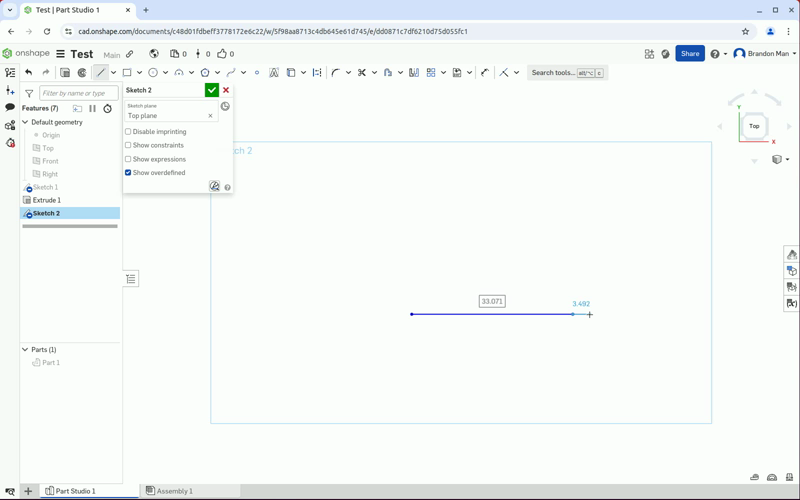
mouse_move(572, 292)
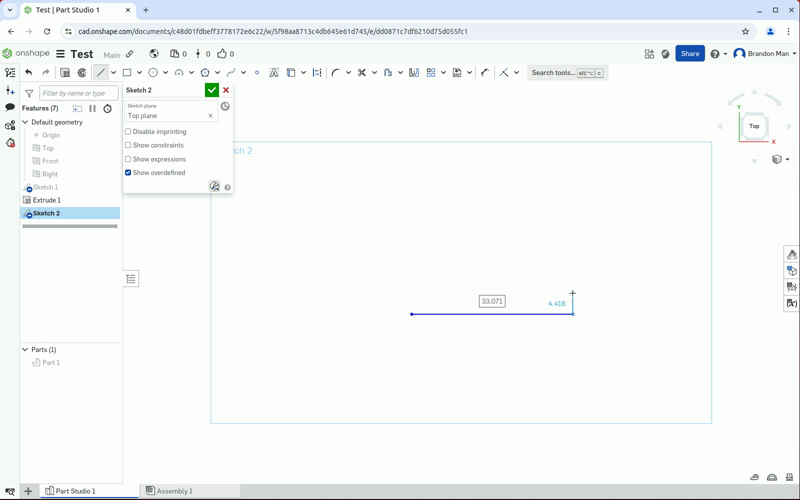
click(572, 292)
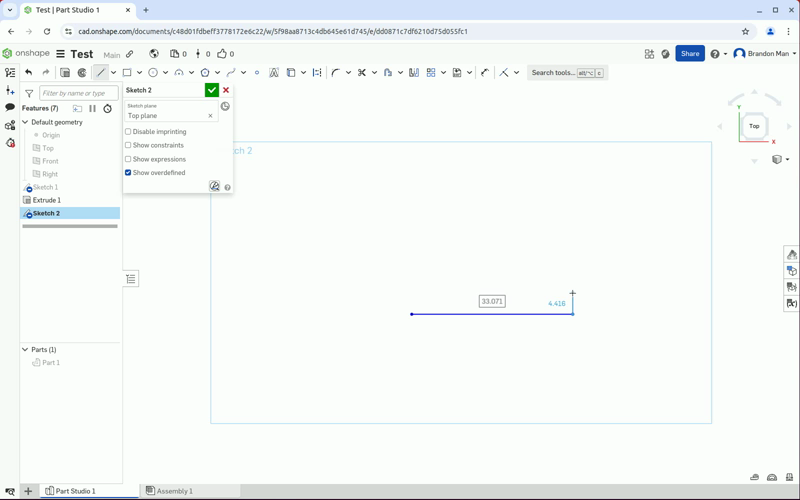
key_up(shift)
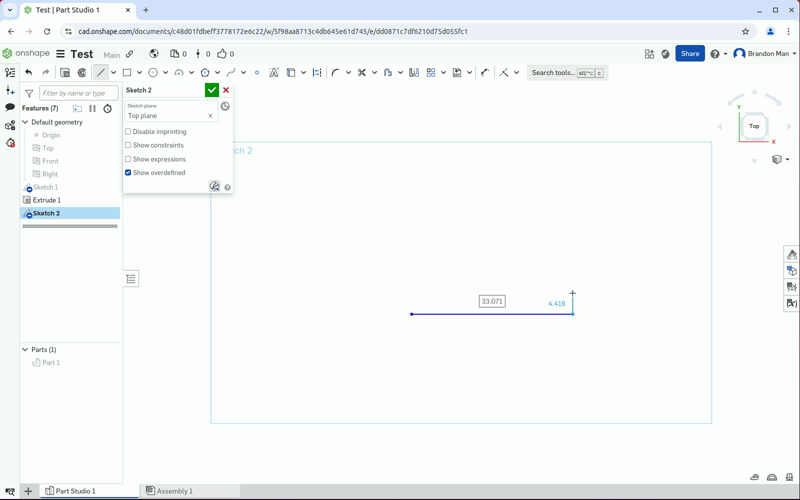
key_down(shift)
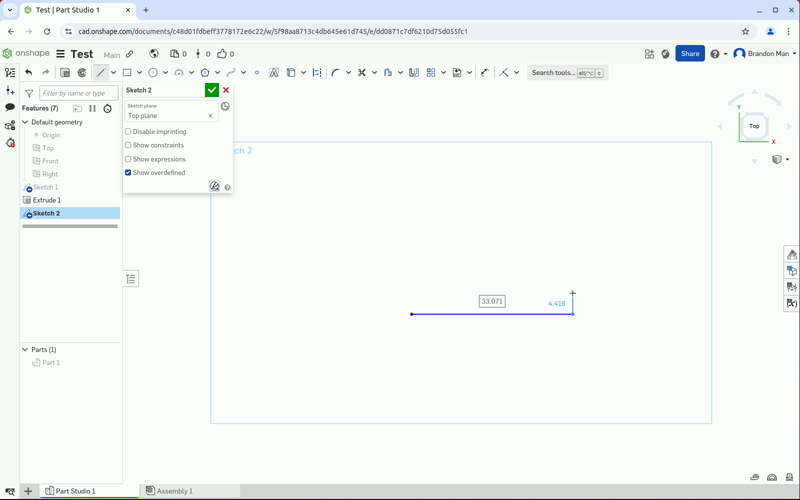
mouse_move(411, 292)
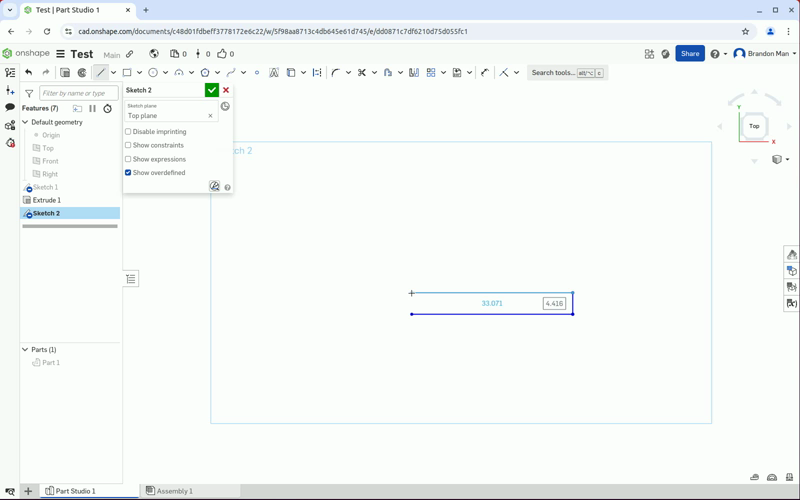
click(411, 292)
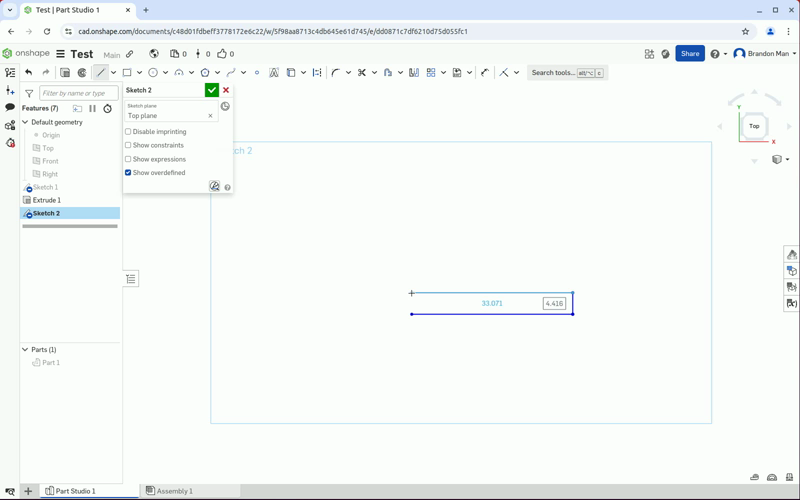
key_up(shift)
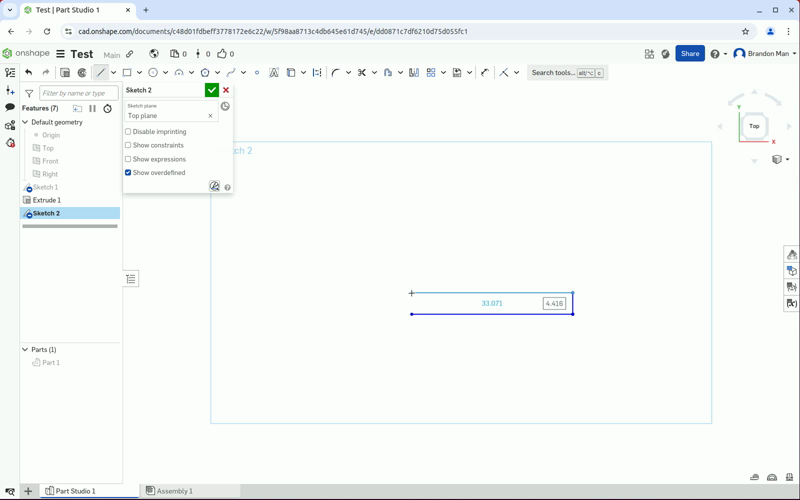
mouse_move(441, 292)
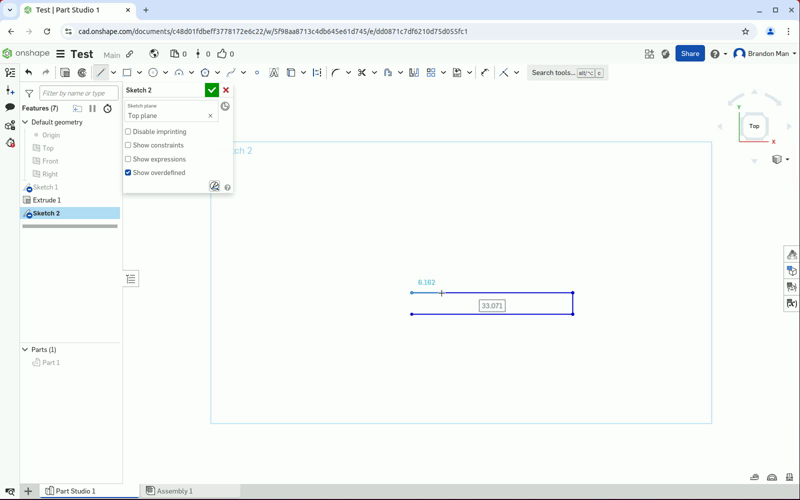
key_down(shift)
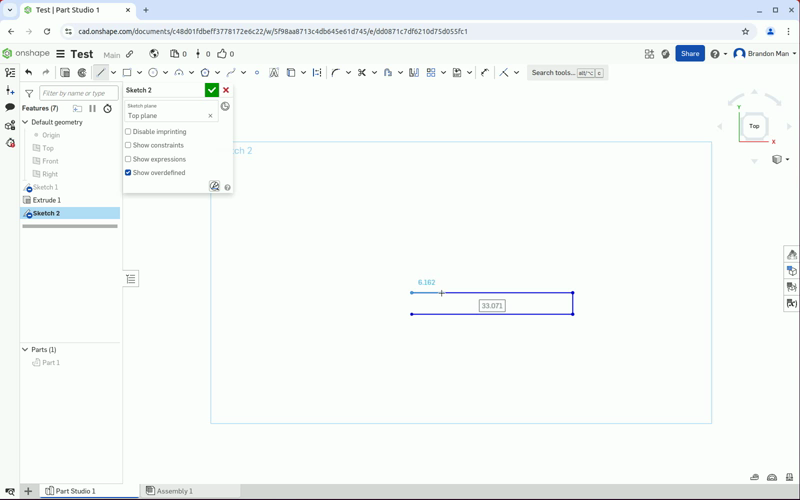
mouse_move(411, 314)
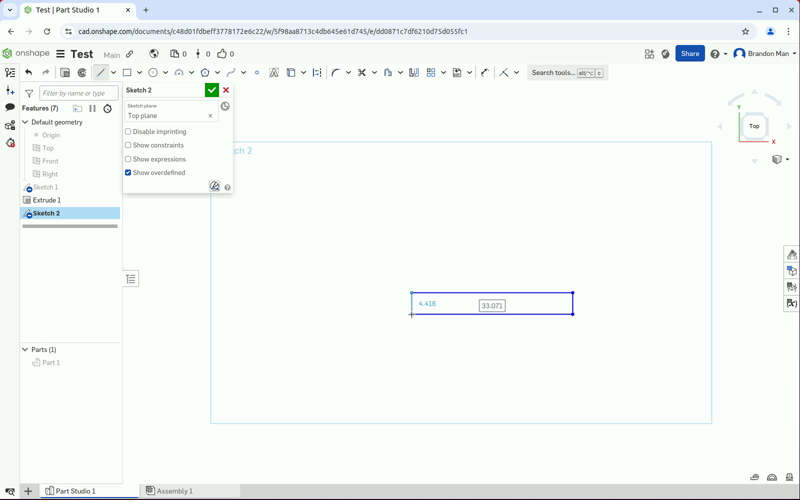
key_up(shift)
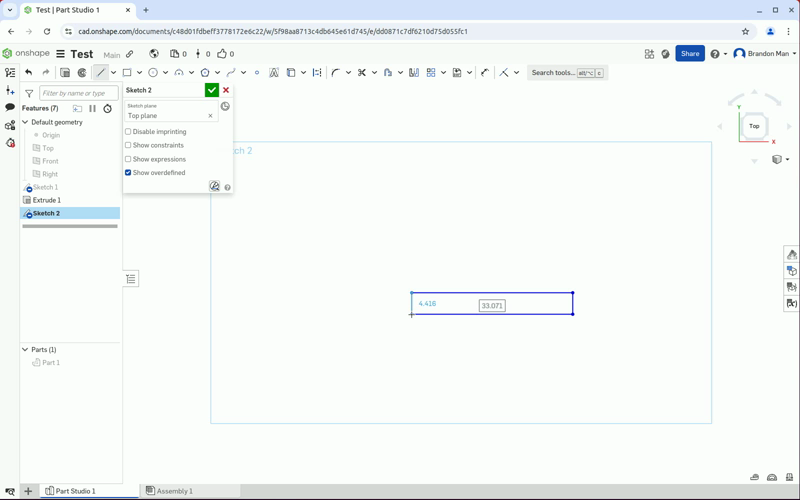
click(411, 314)
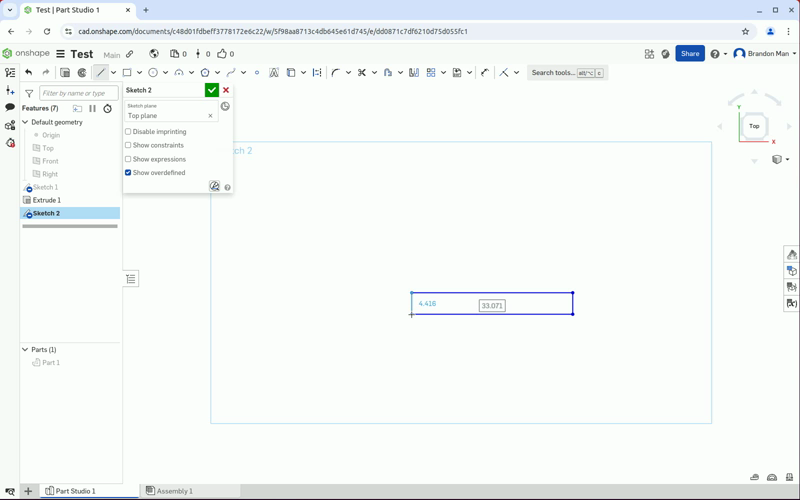
key(esc)
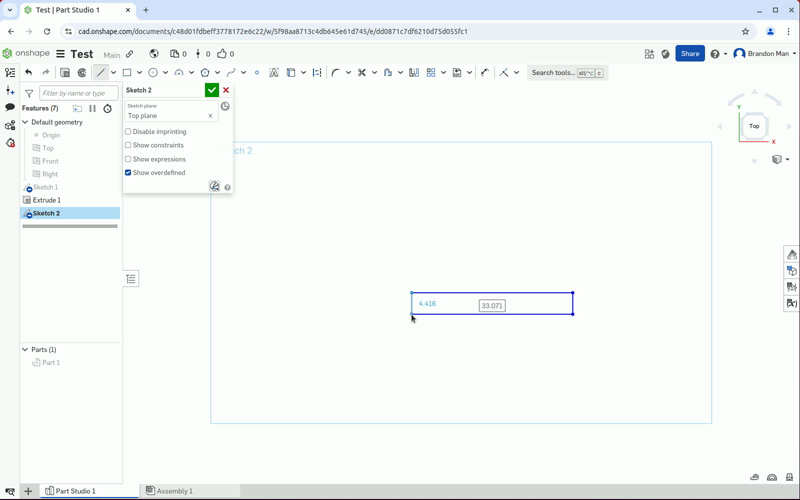
mouse_move(430, 306)
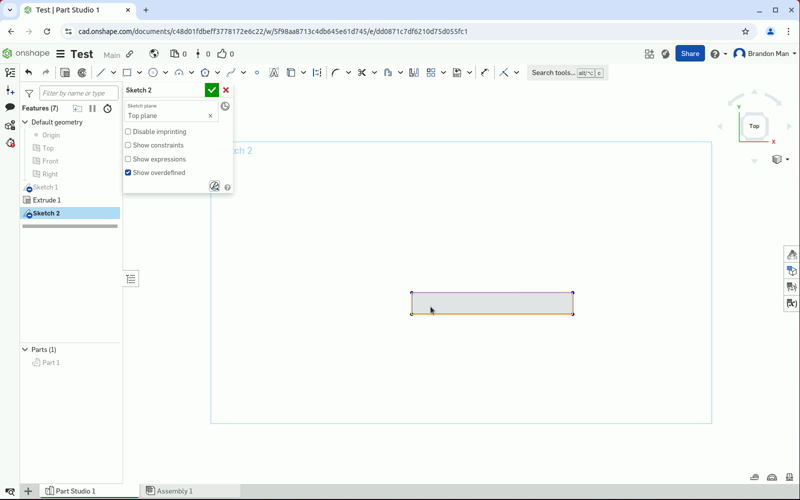
click(430, 306)
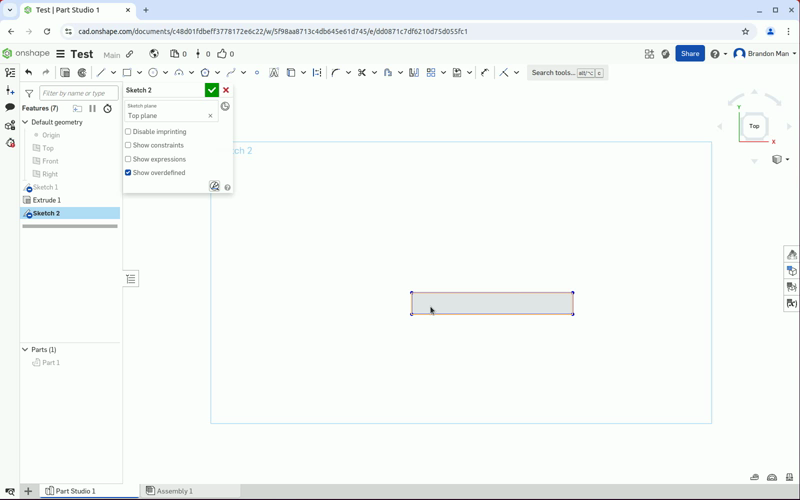
mouse_move(73, 352)
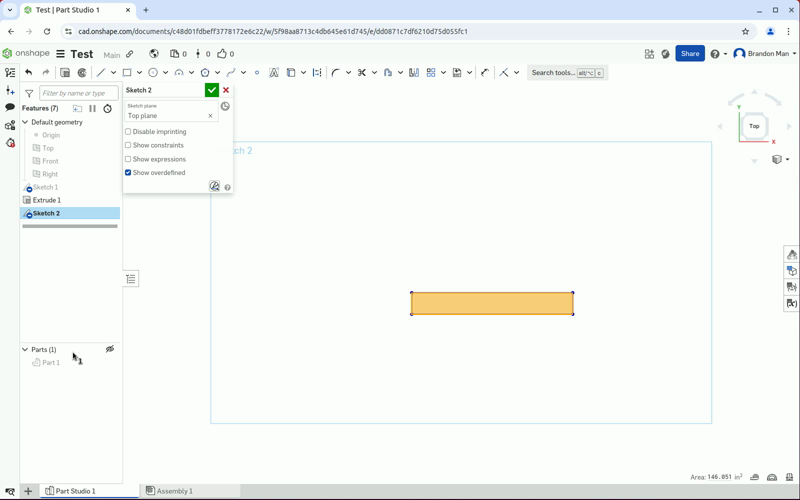
key(shift+y)
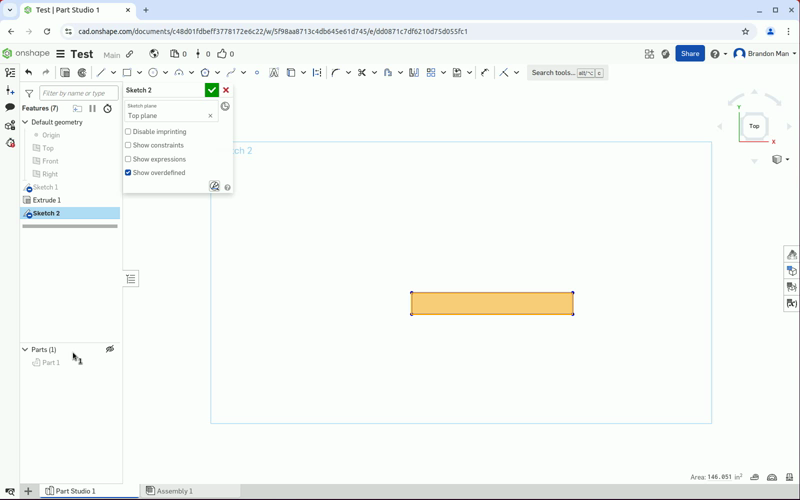
key(shift+e)
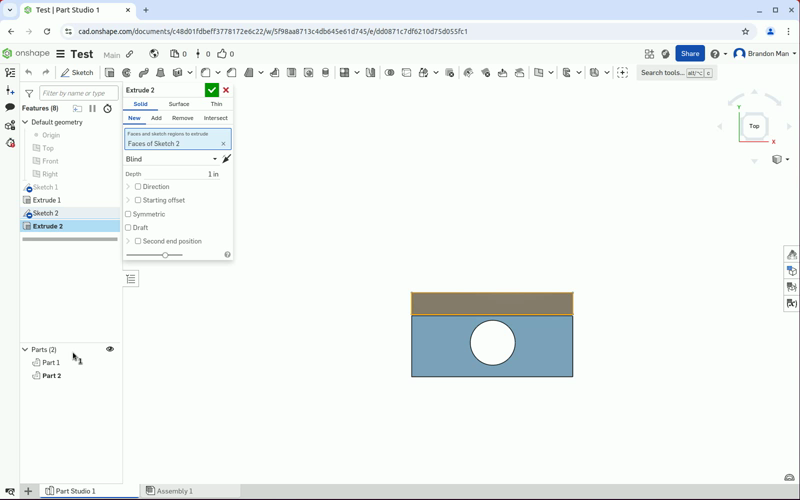
mouse_move(143, 106)
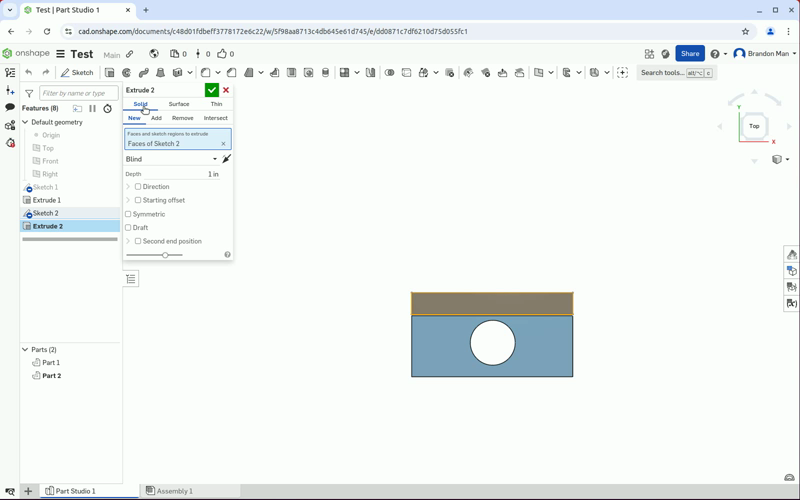
click(143, 106)
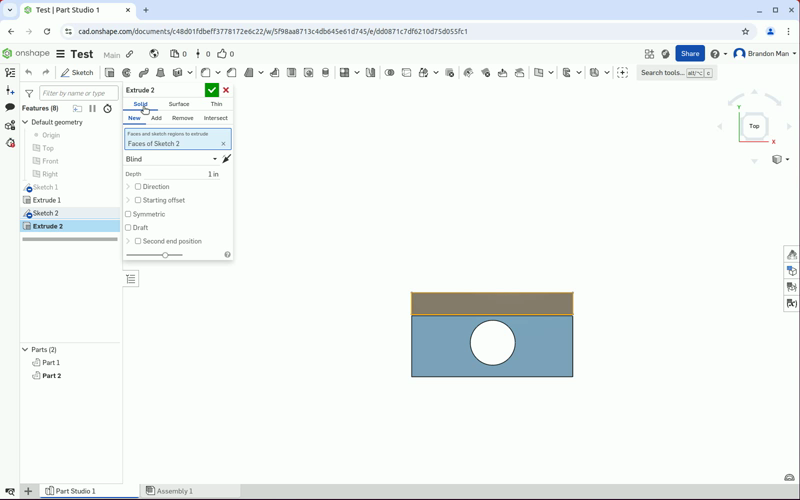
mouse_move(137, 120)
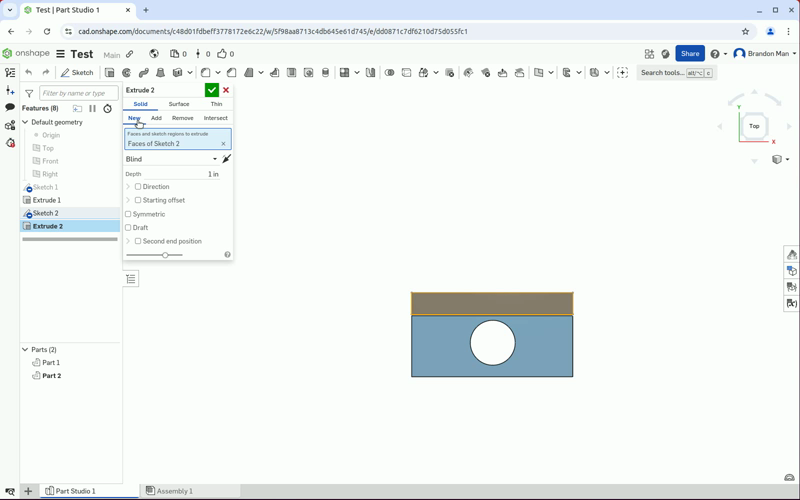
click(137, 120)
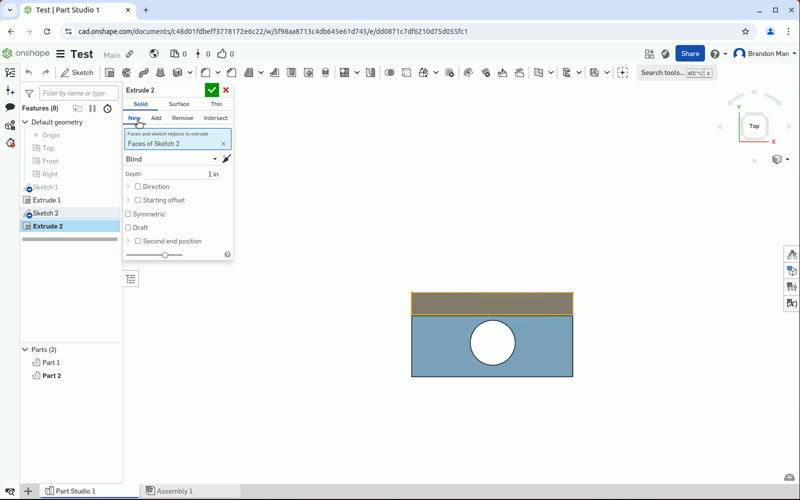
key(tab, 4)
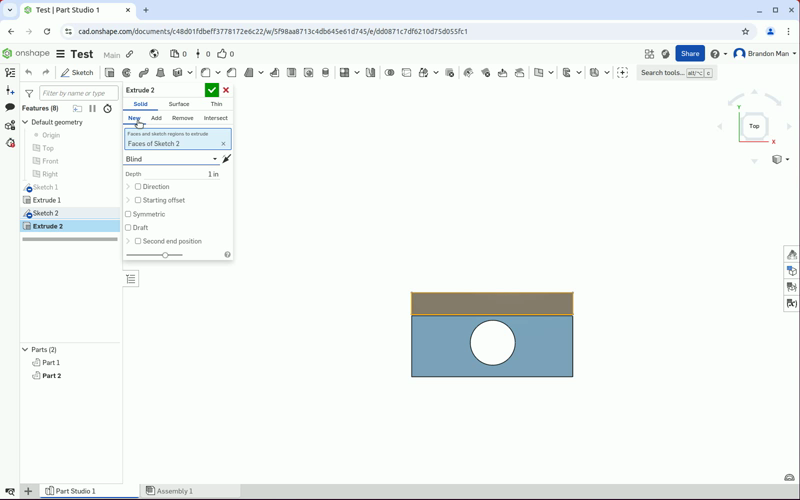
text(-7.462)
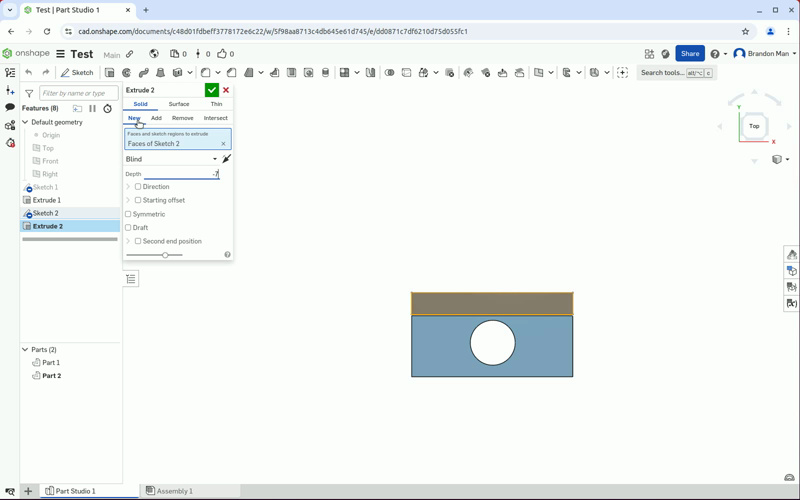
key(enter)
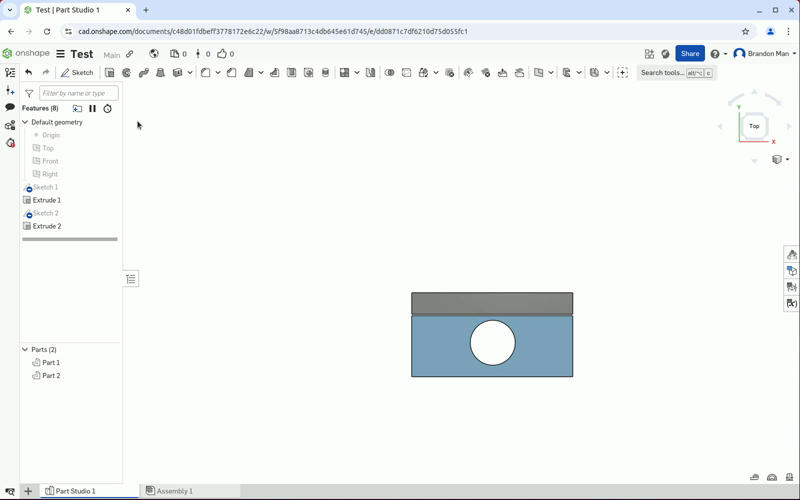
key(shift+h)
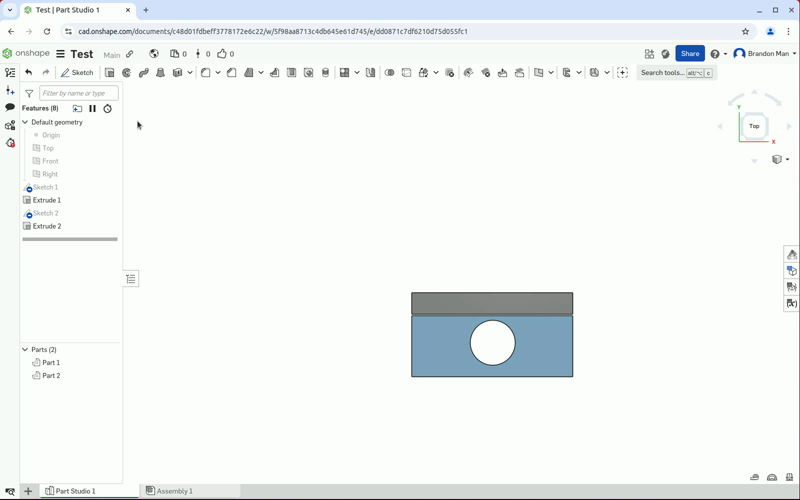
key(shift+h)
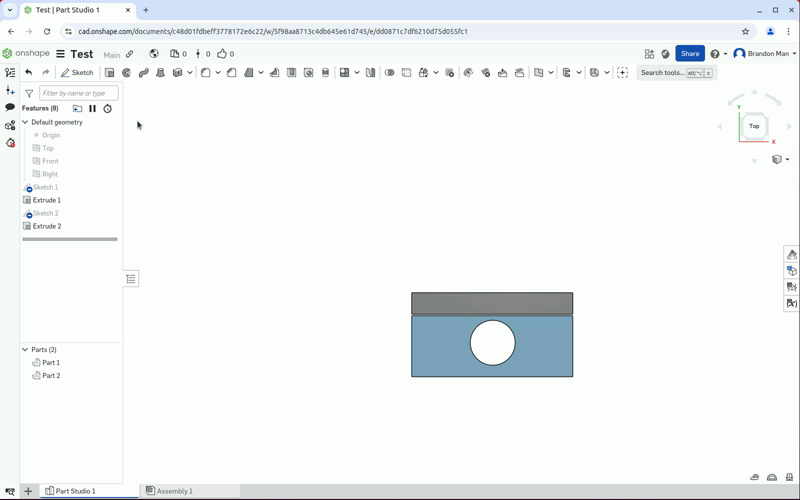
mouse_move(73, 189)
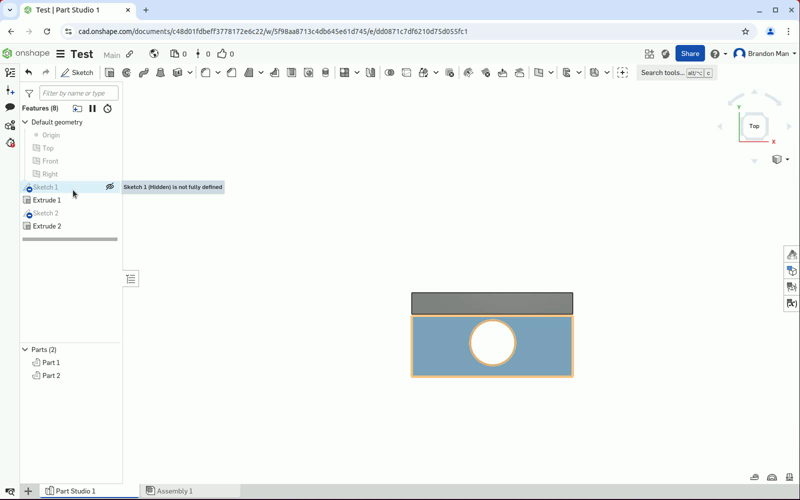
click(73, 189)
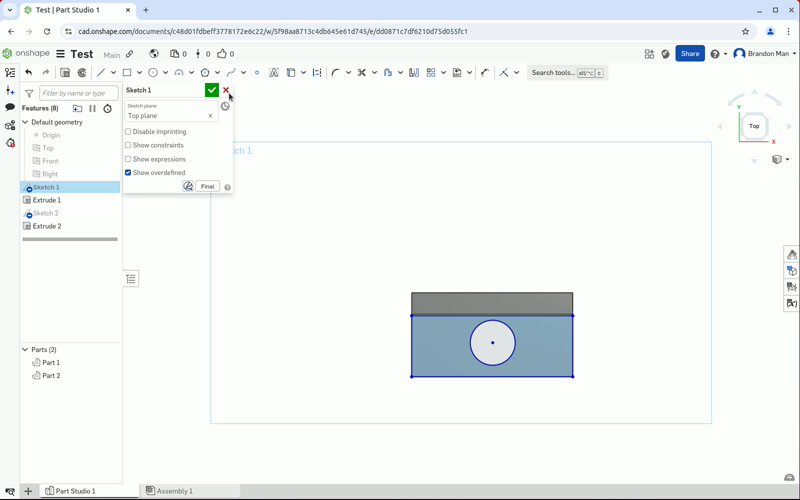
mouse_move(229, 92)
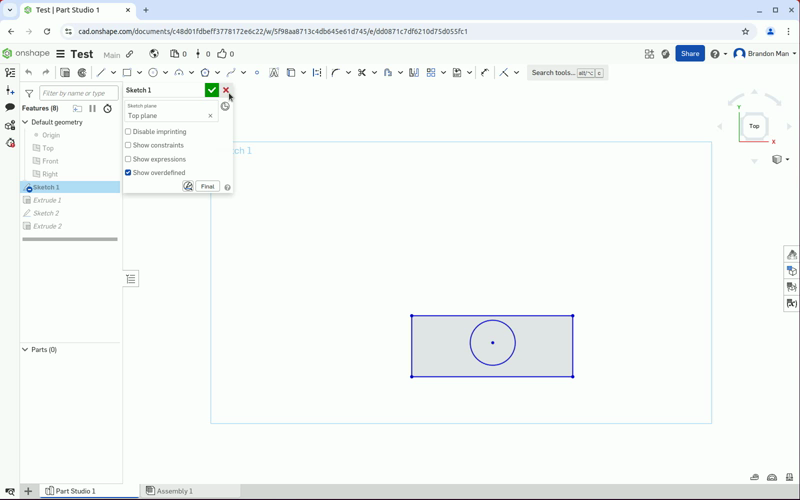
click(229, 92)
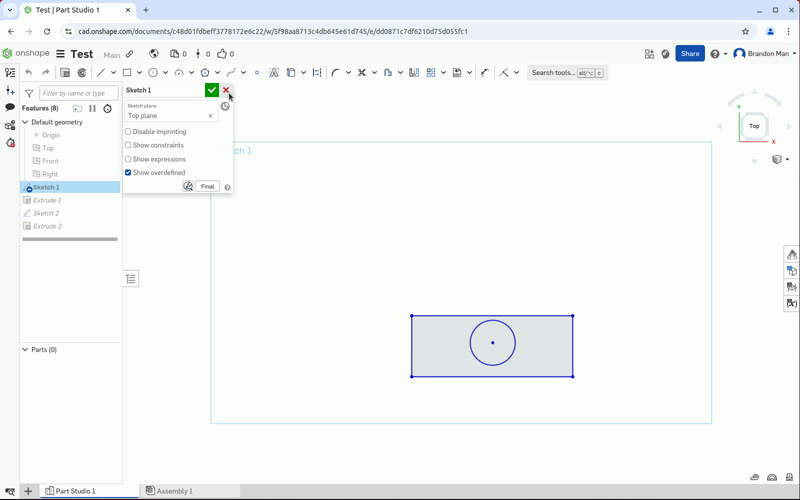
key(shift+s)
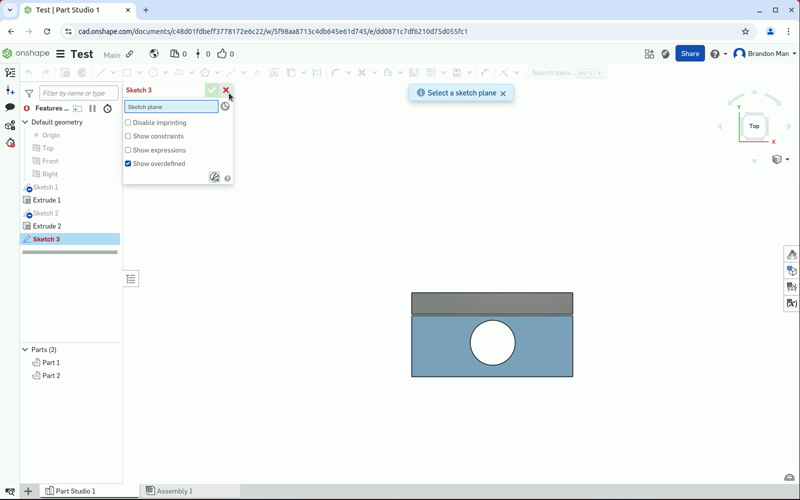
mouse_move(73, 150)
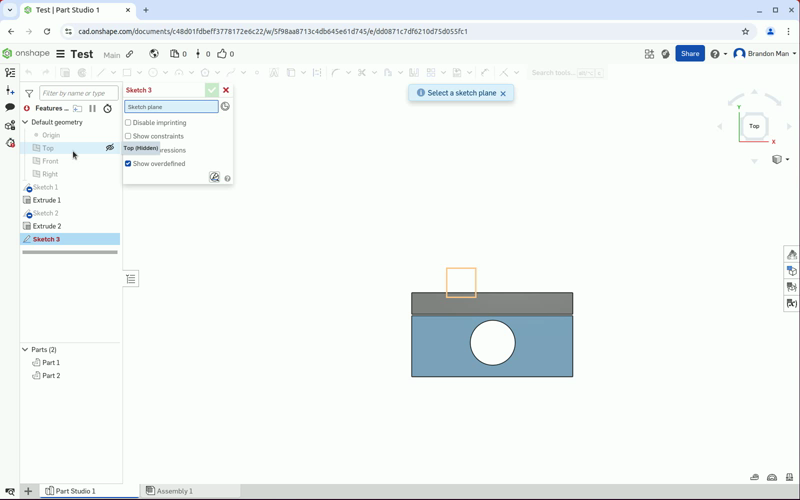
click(73, 150)
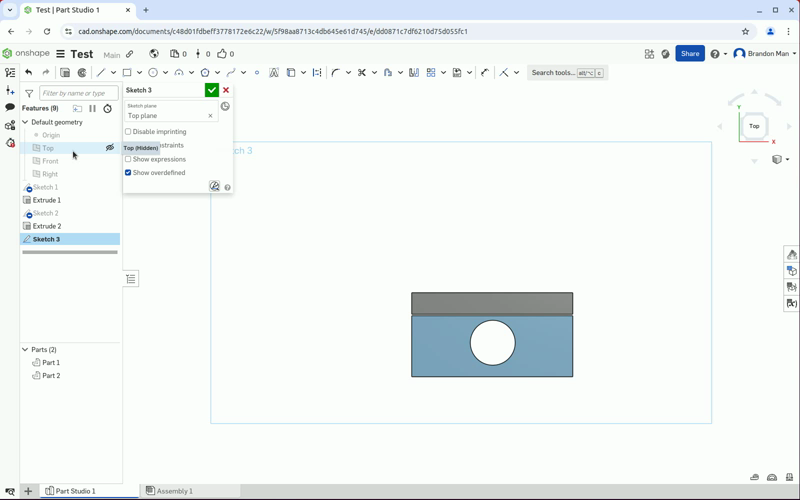
mouse_move(73, 352)
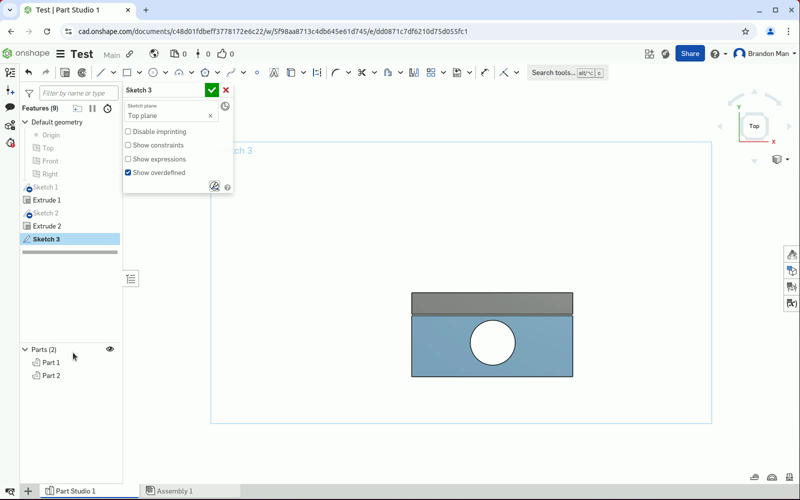
key(y)
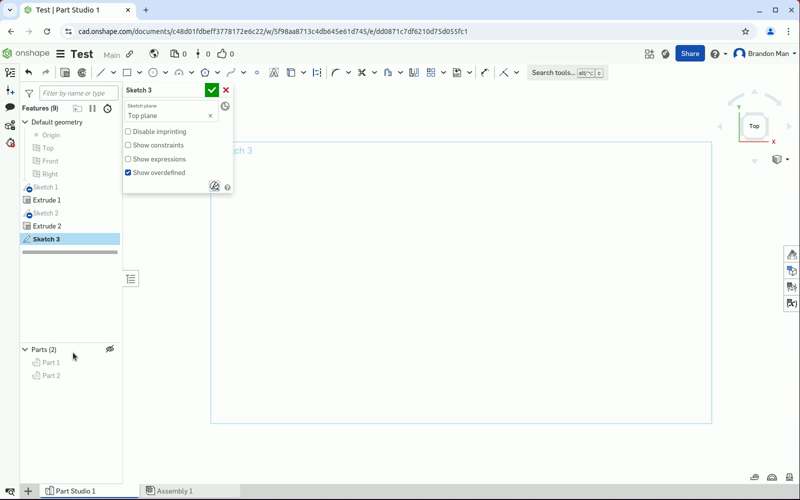
key(c)
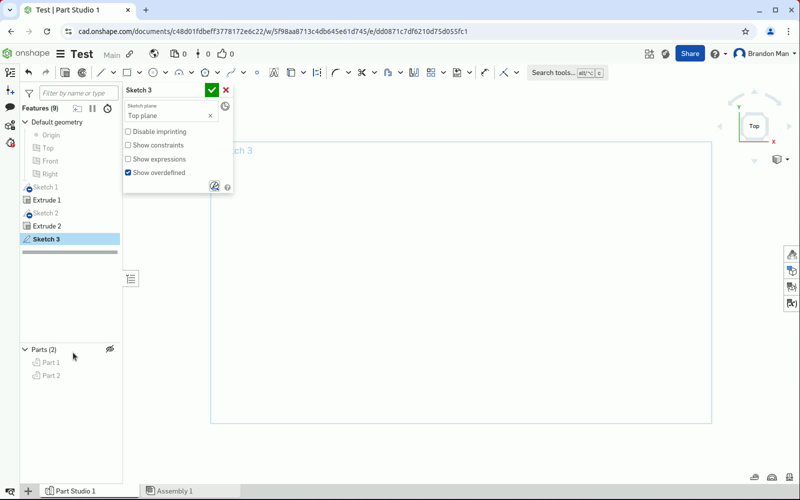
key_down(shift)
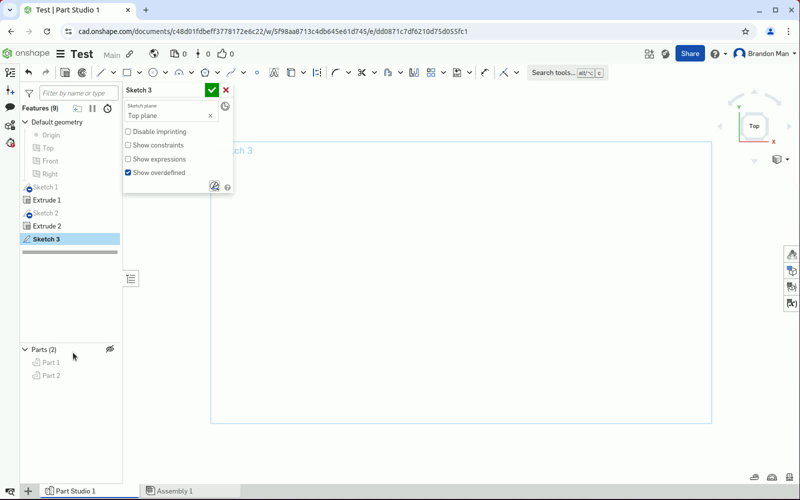
mouse_move(492, 342)
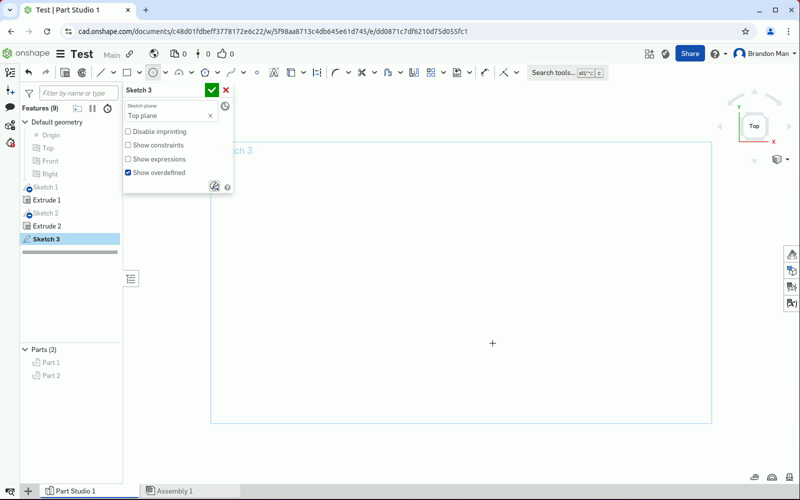
click(492, 342)
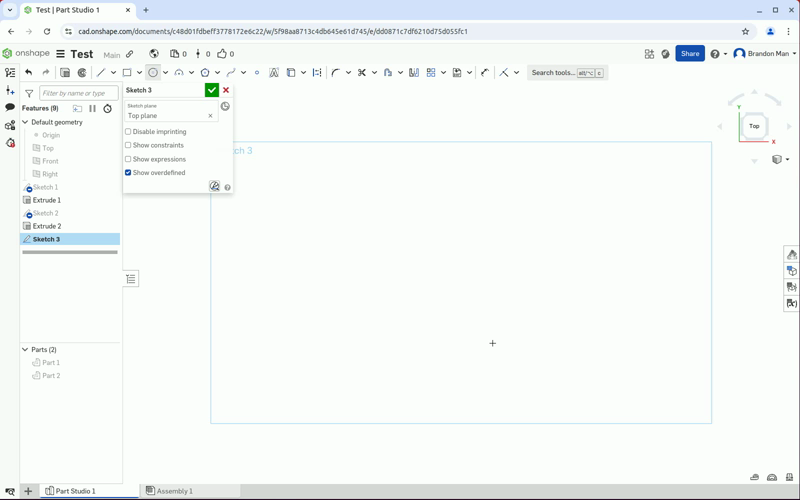
key_up(shift)
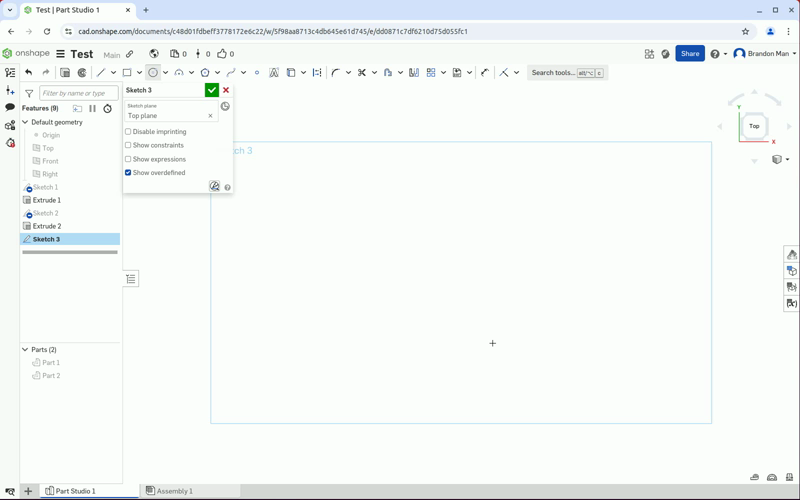
mouse_move(515, 342)
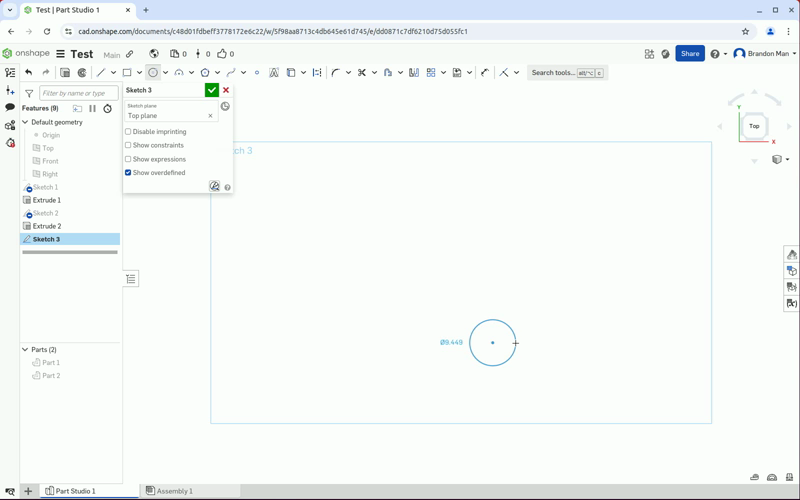
click(515, 342)
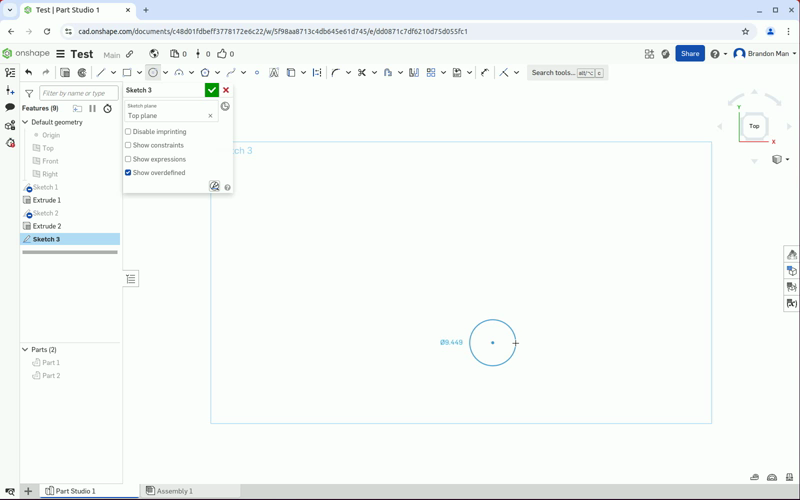
key(esc)
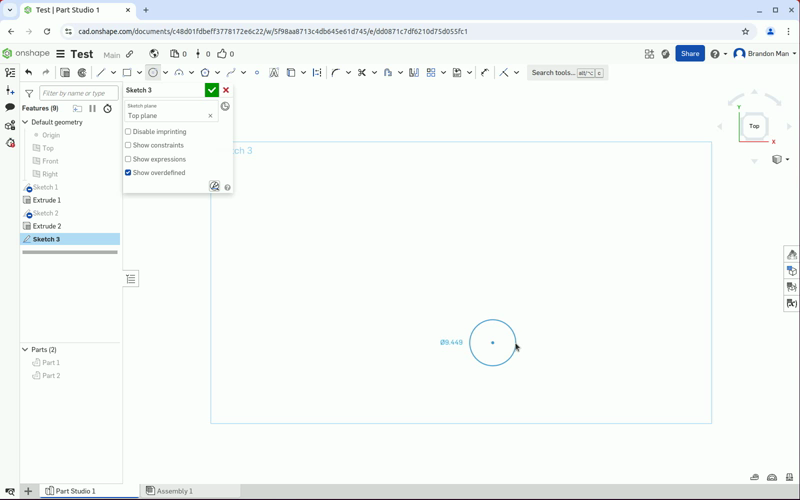
mouse_move(484, 334)
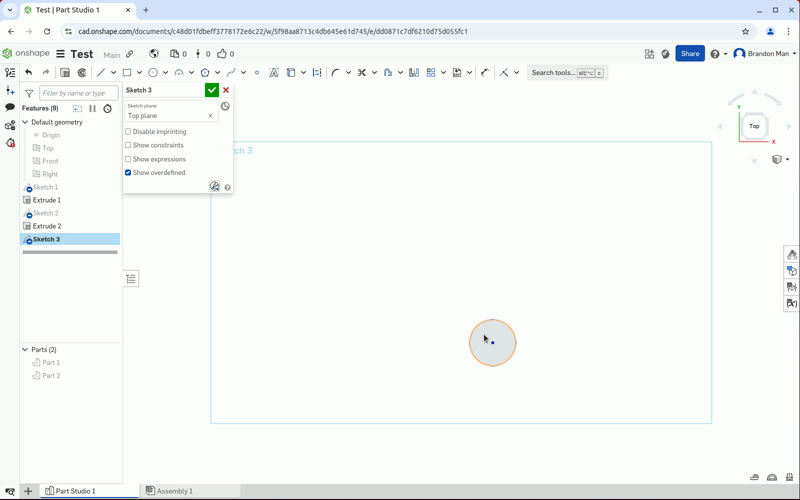
scroll(6)
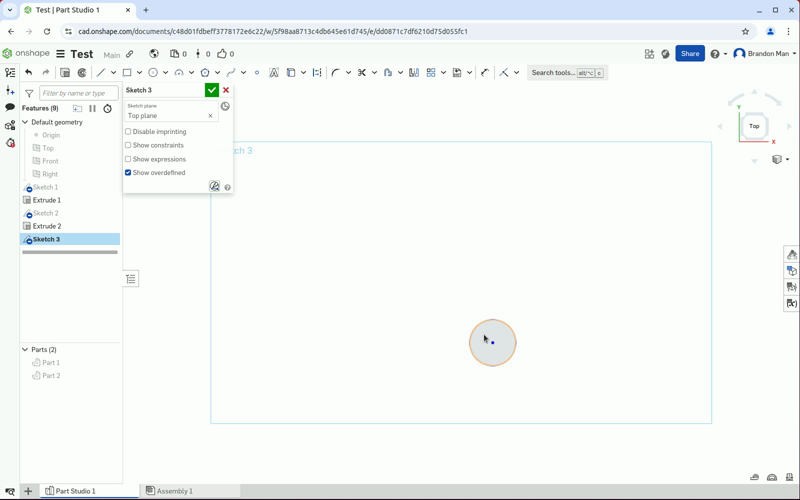
scroll(6)
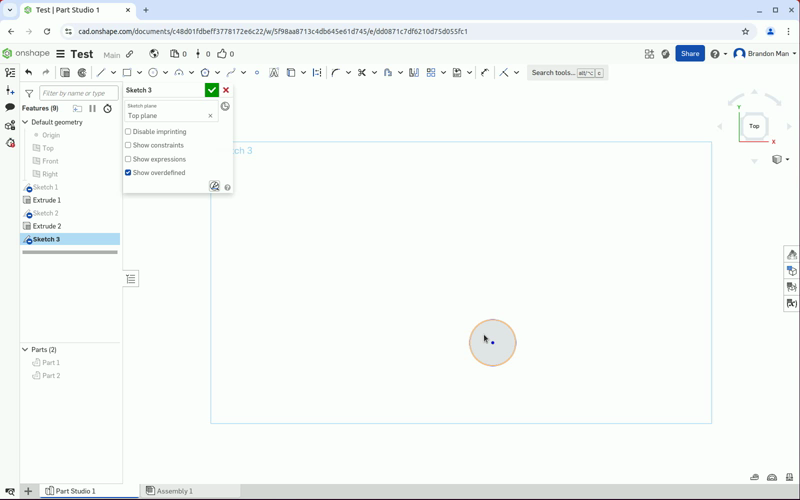
scroll(6)
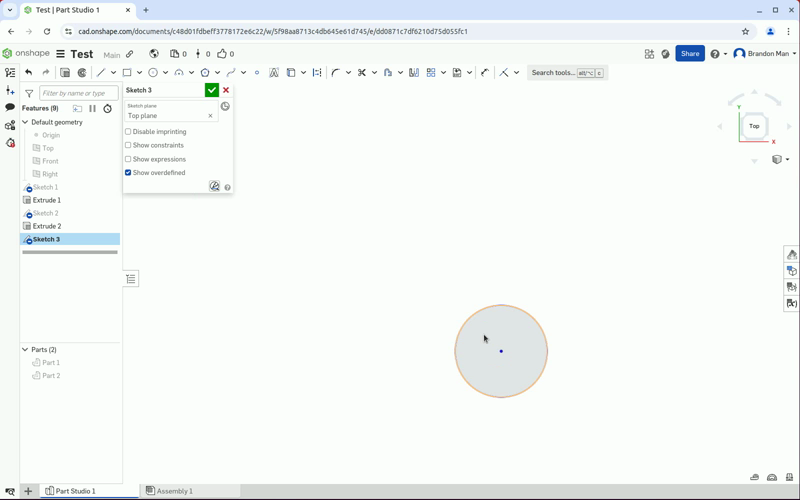
scroll(6)
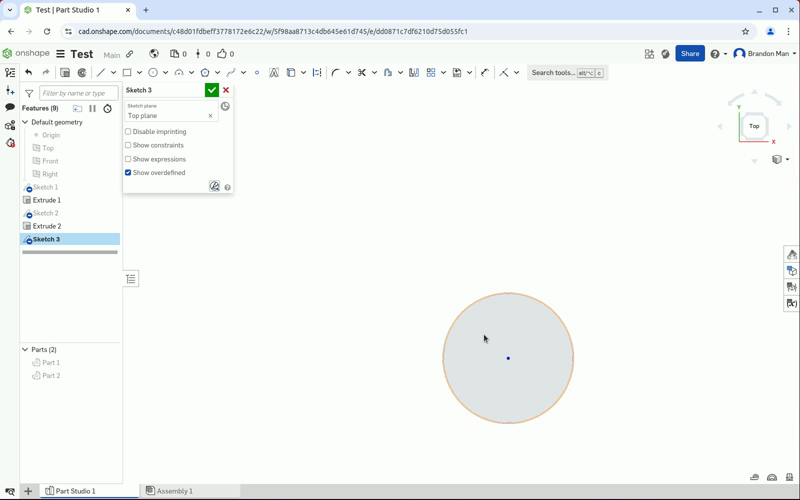
scroll(6)
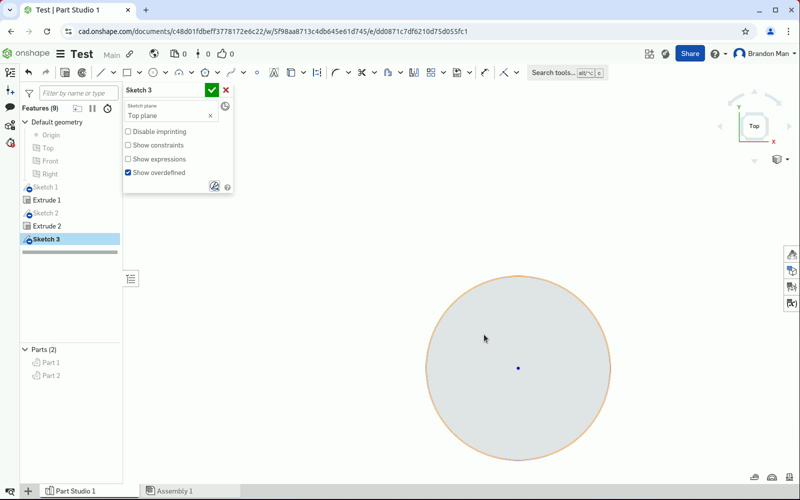
scroll(6)
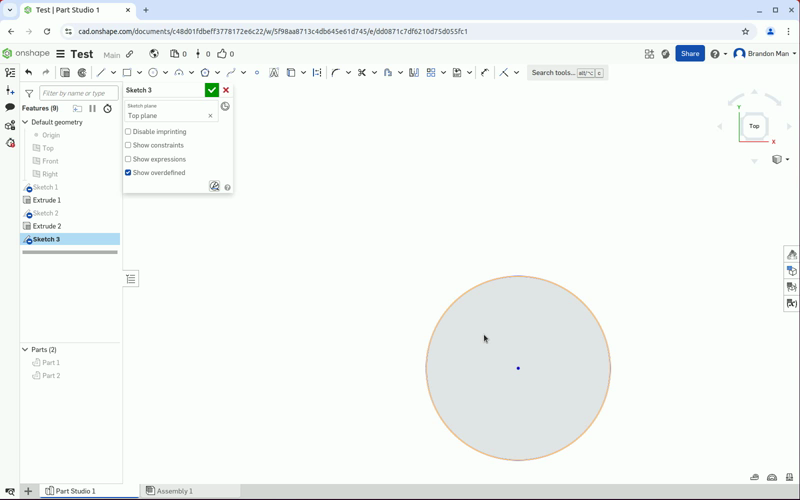
scroll(6)
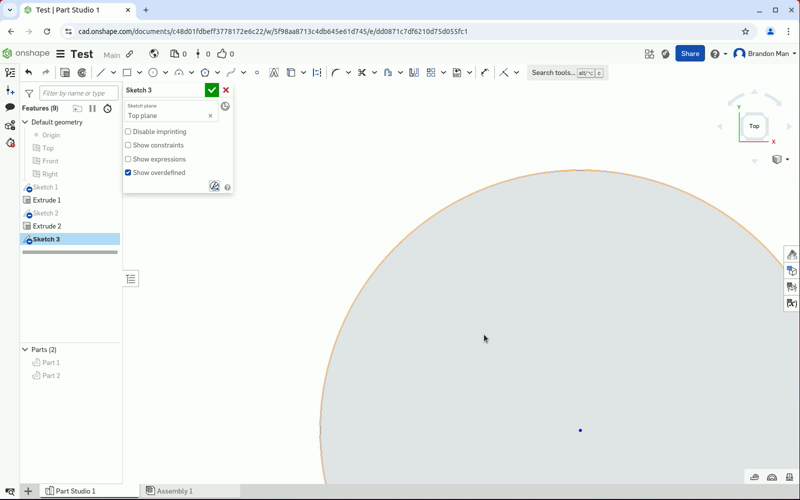
click(484, 334)
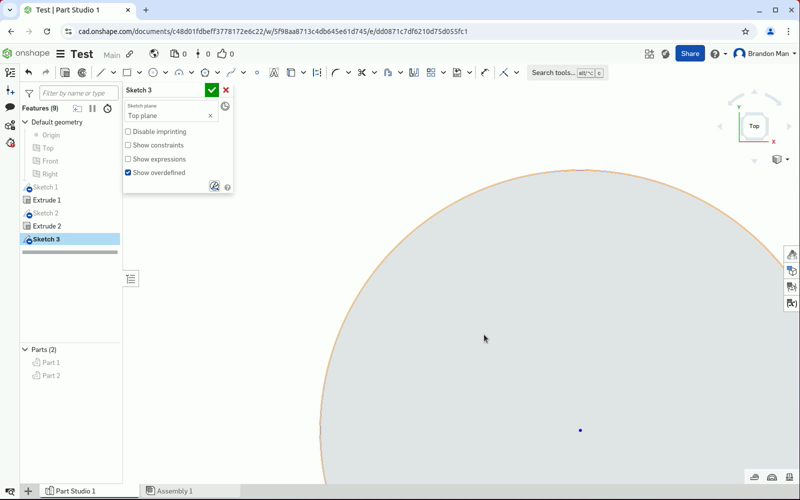
scroll(-6)
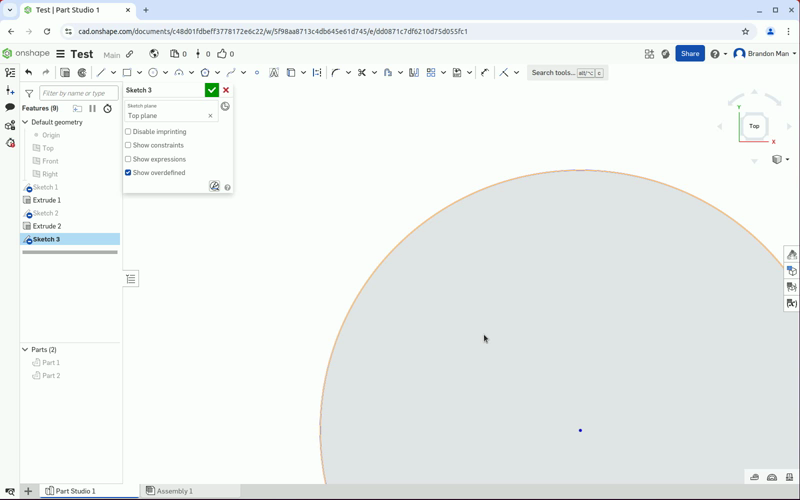
scroll(-6)
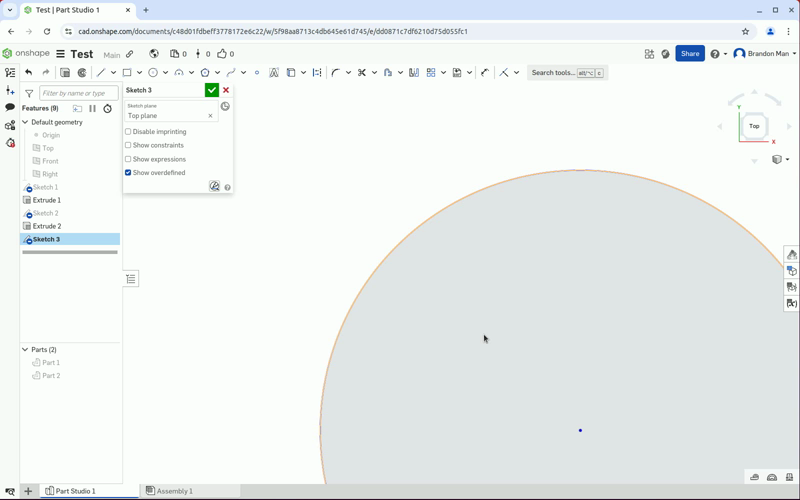
scroll(-6)
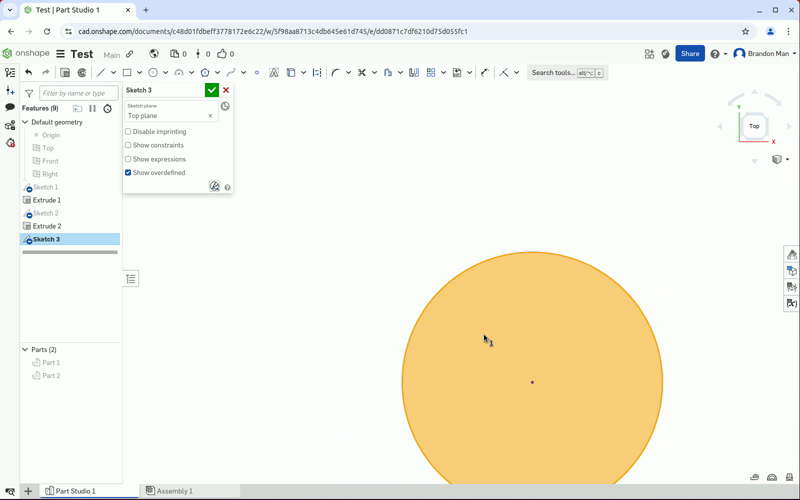
scroll(-6)
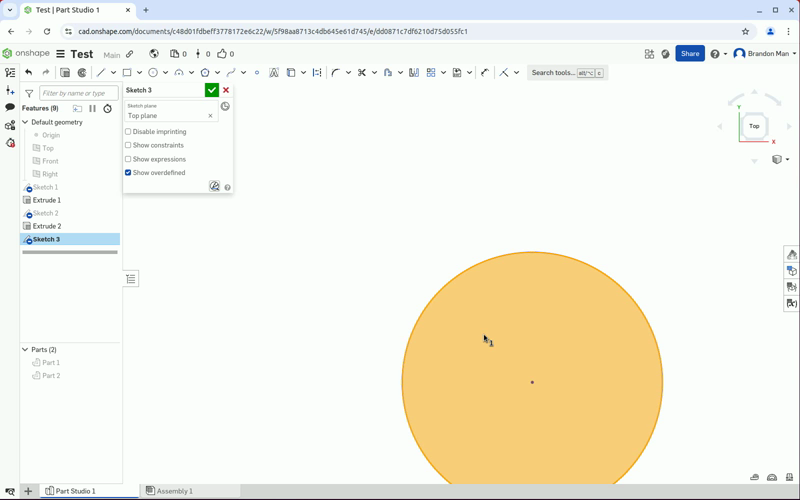
scroll(-6)
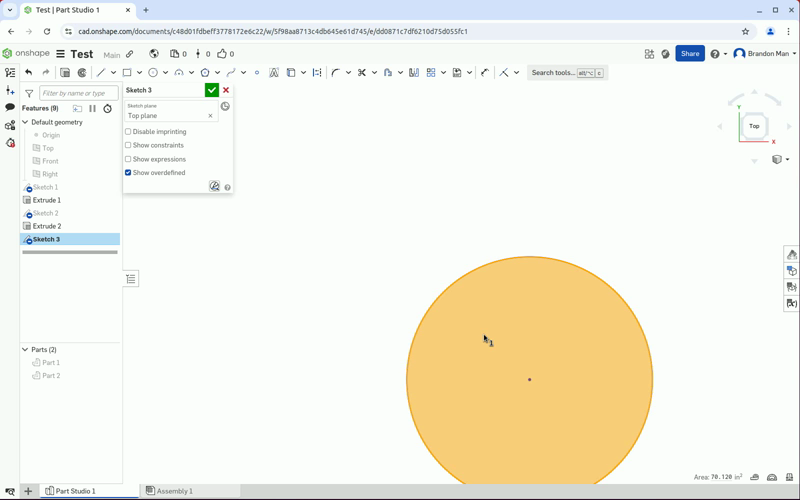
scroll(-6)
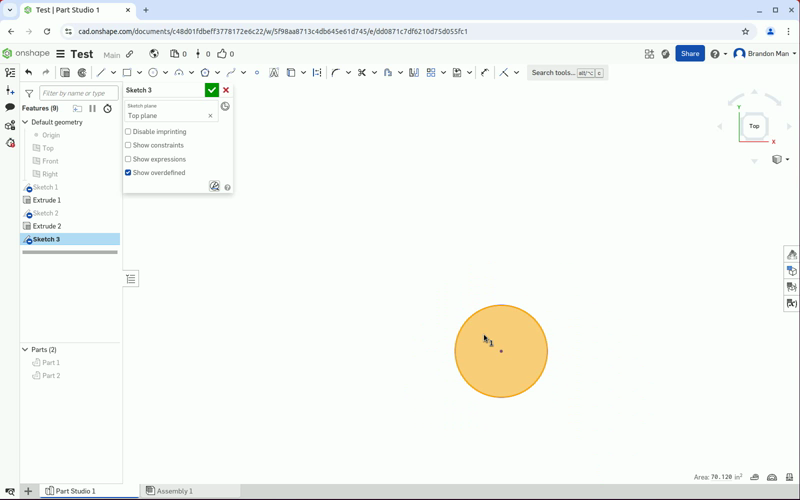
scroll(-6)
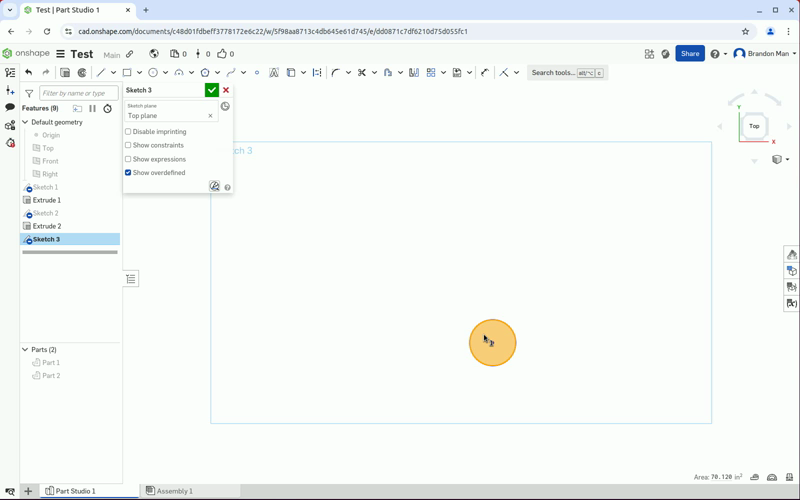
mouse_move(73, 352)
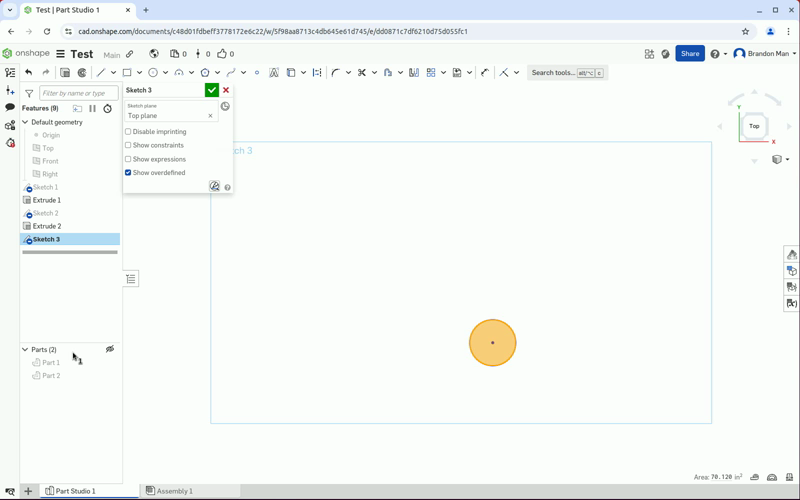
key(shift+y)
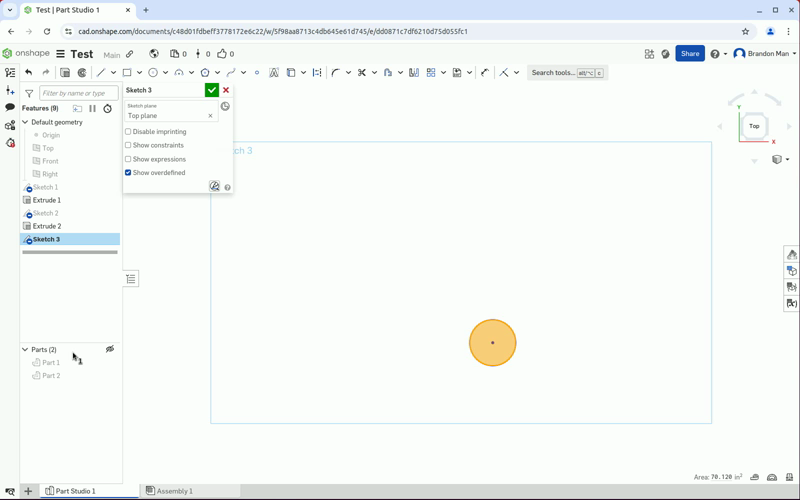
key(shift+e)
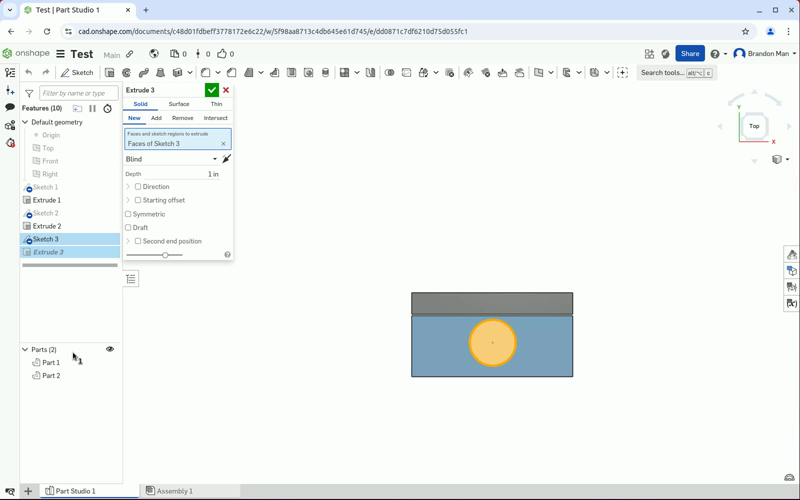
mouse_move(143, 106)
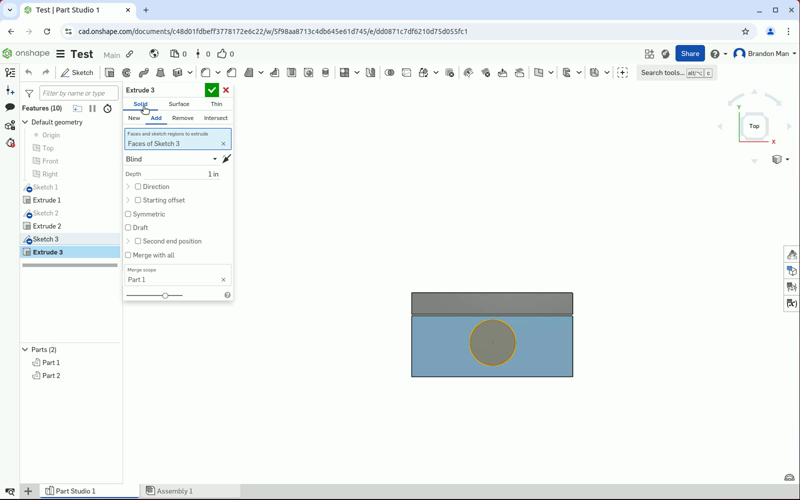
click(143, 106)
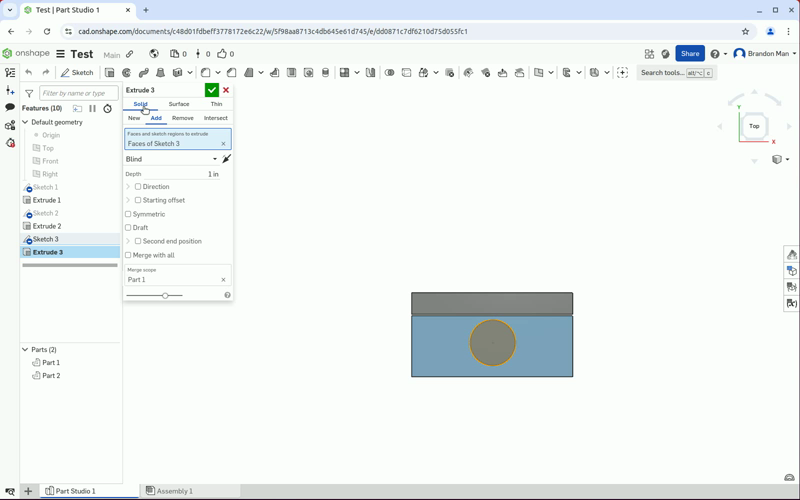
mouse_move(137, 120)
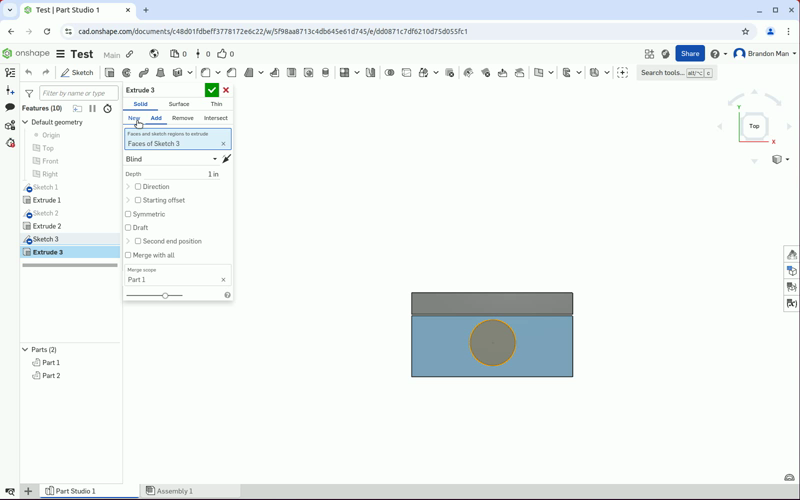
click(137, 120)
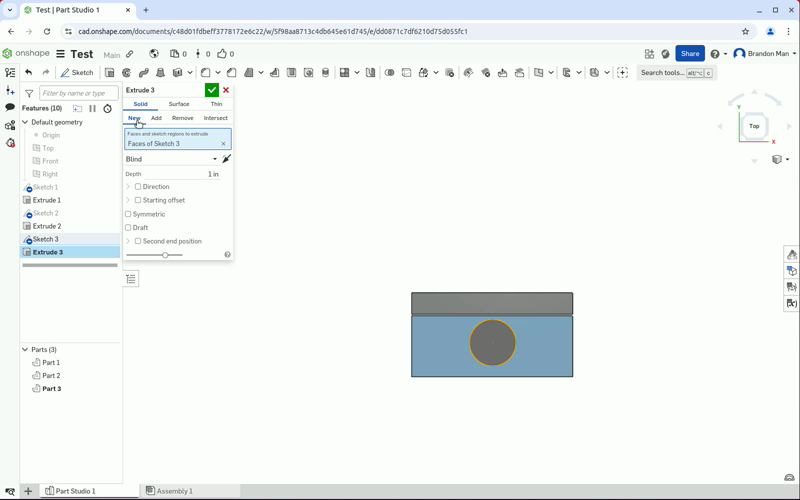
key(tab, 4)
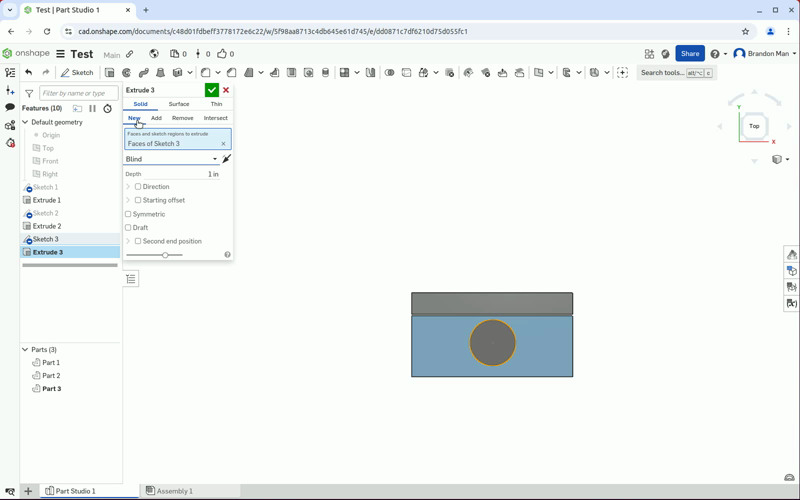
text(-7.462)
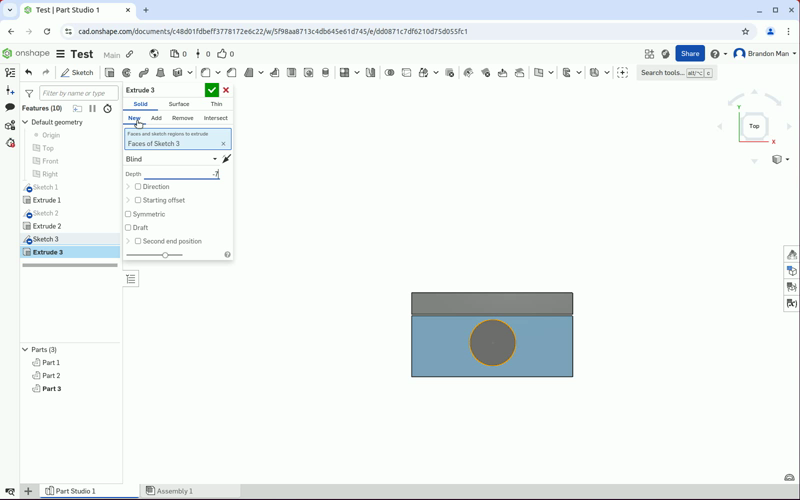
key(enter)
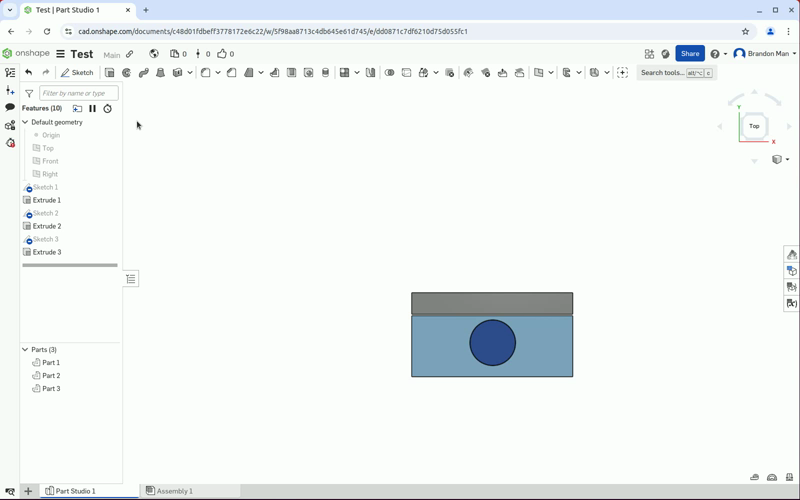
key(shift+h)
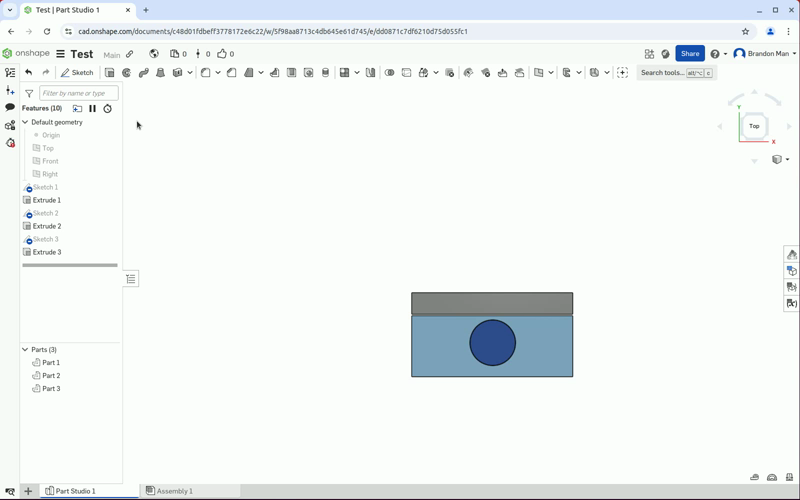
key(shift+h)
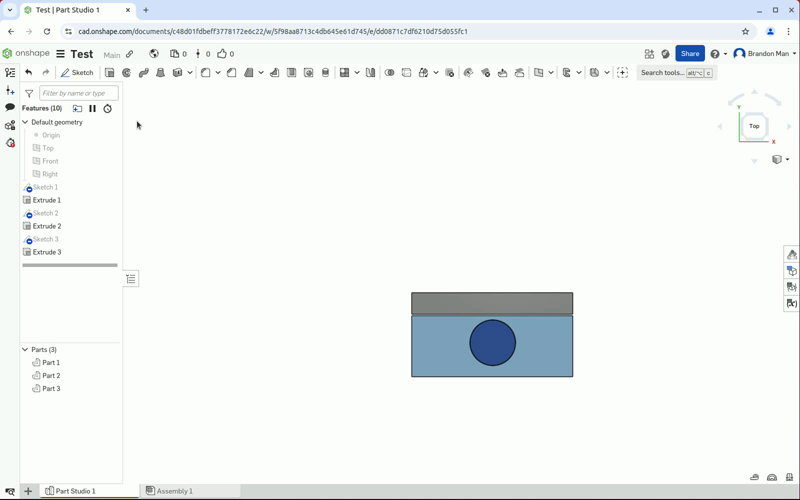
mouse_move(73, 189)
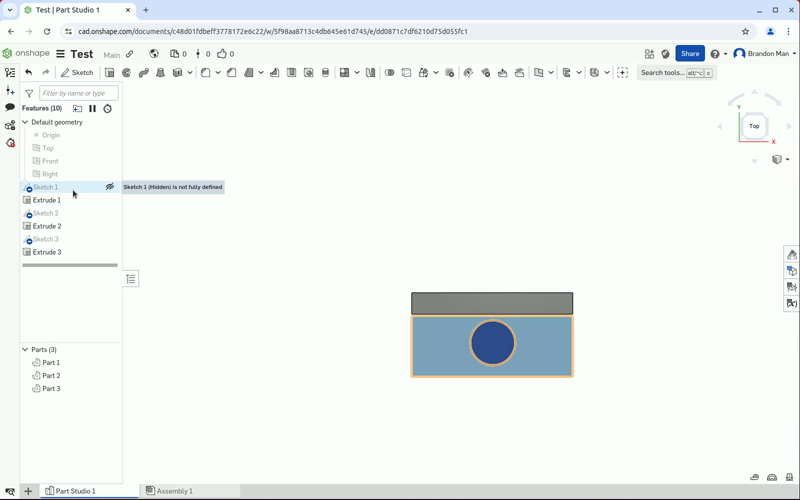
click(73, 189)
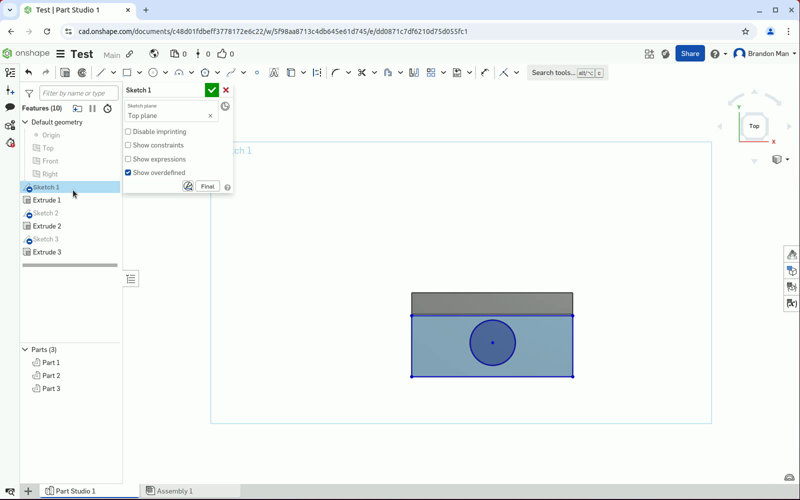
mouse_move(229, 92)
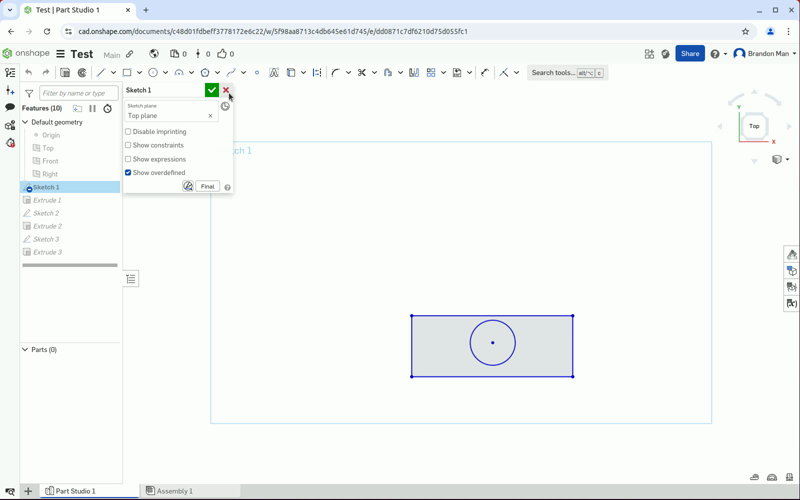
click(229, 92)
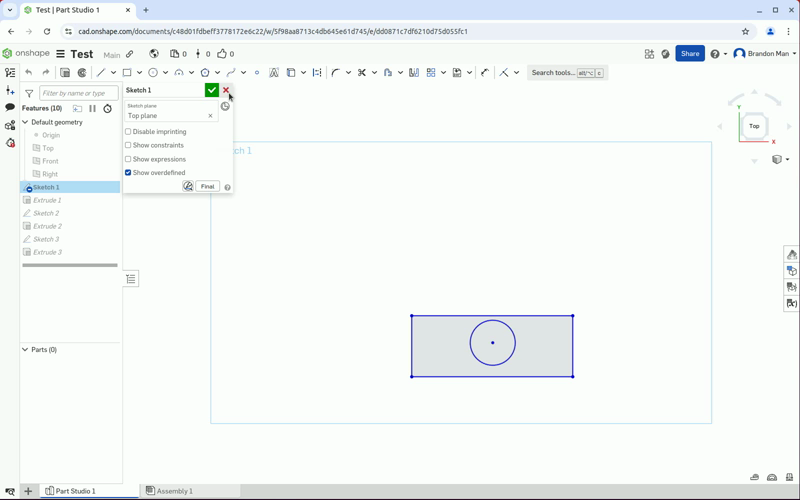
key(shift+s)
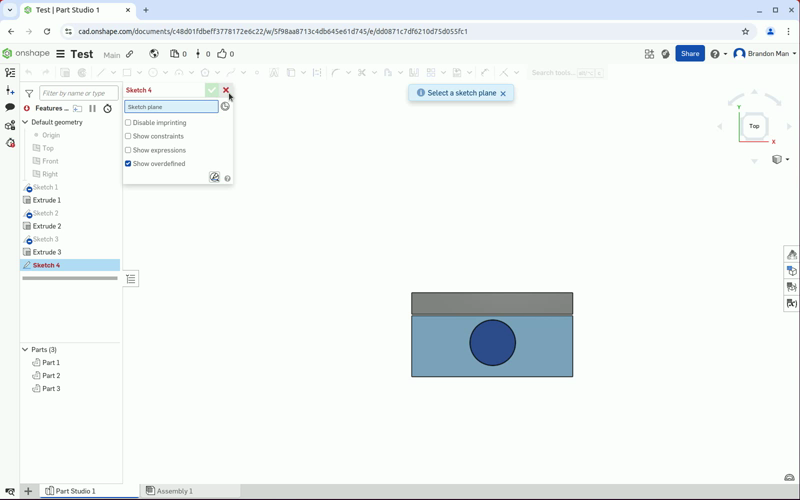
mouse_move(73, 150)
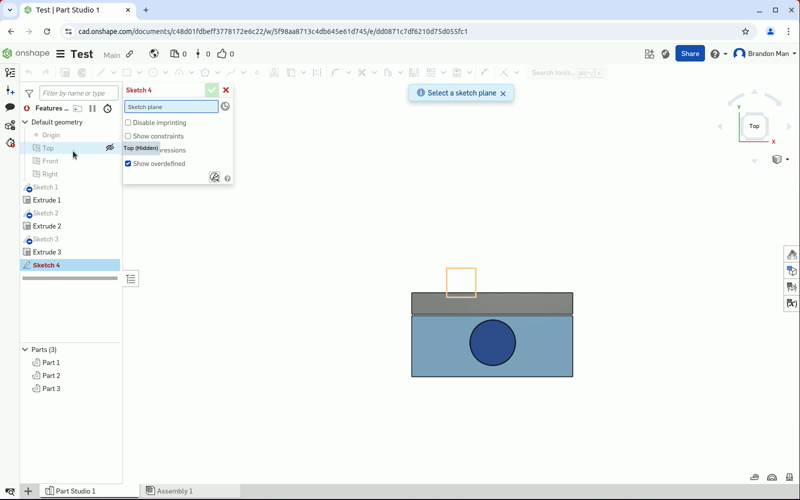
click(73, 150)
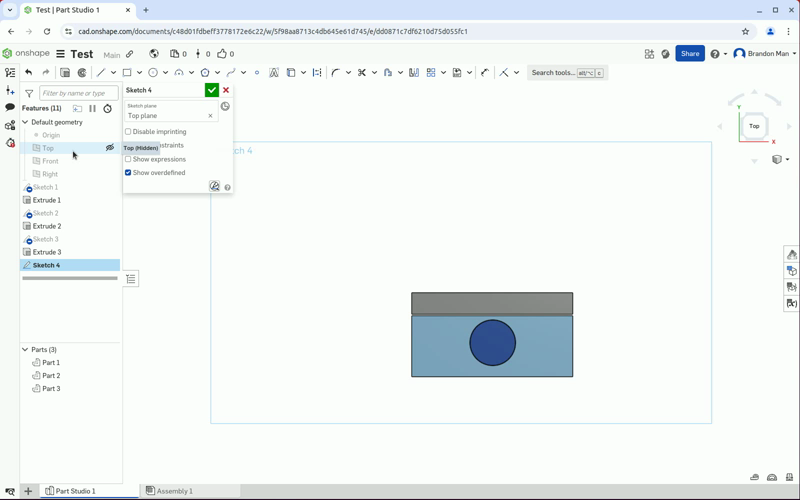
mouse_move(73, 352)
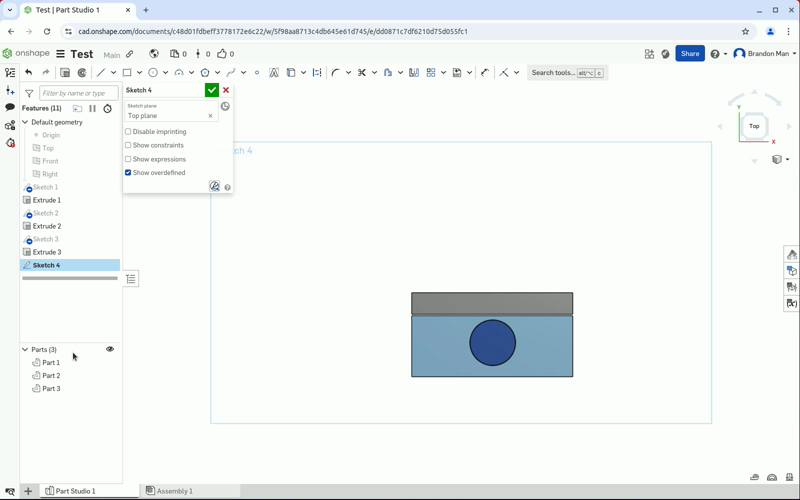
key(y)
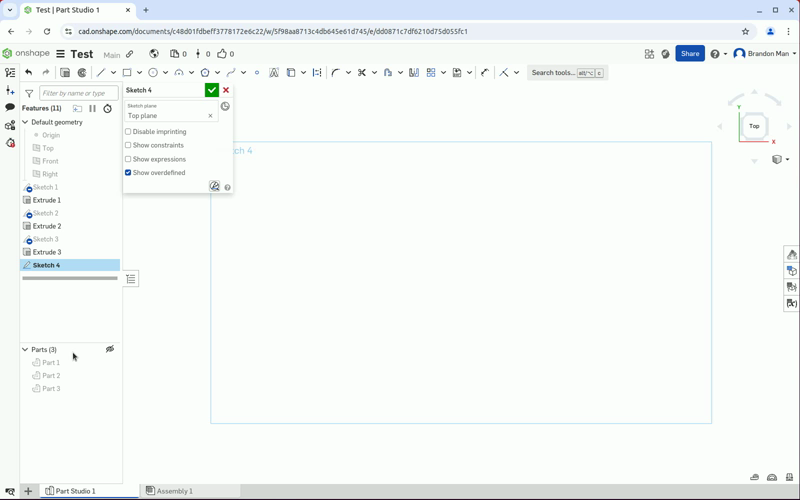
key(c)
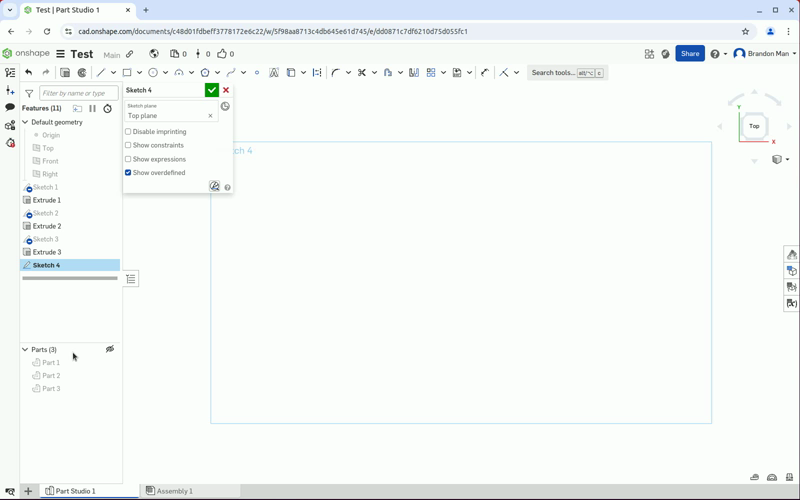
key_down(shift)
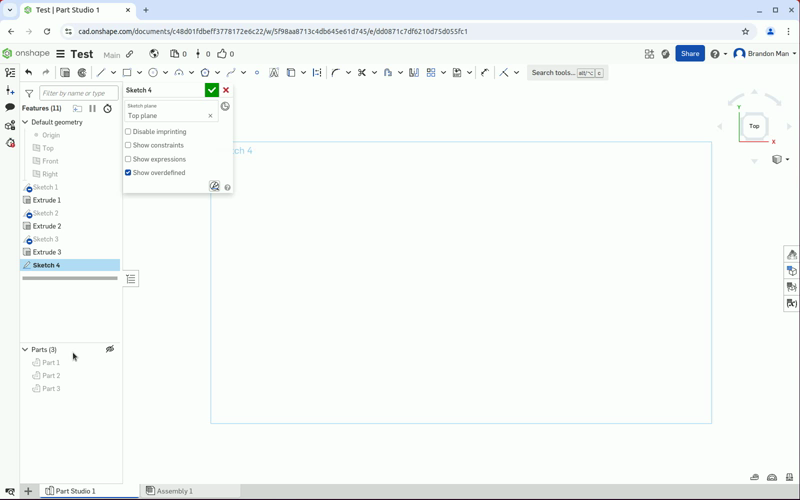
mouse_move(492, 342)
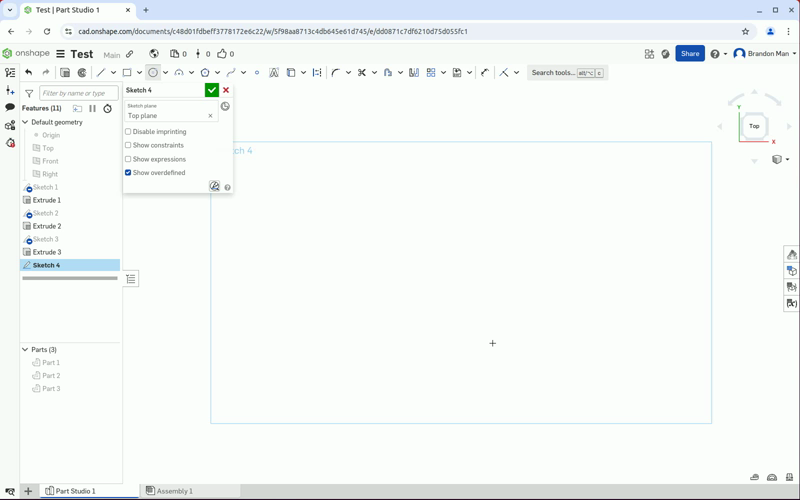
click(492, 342)
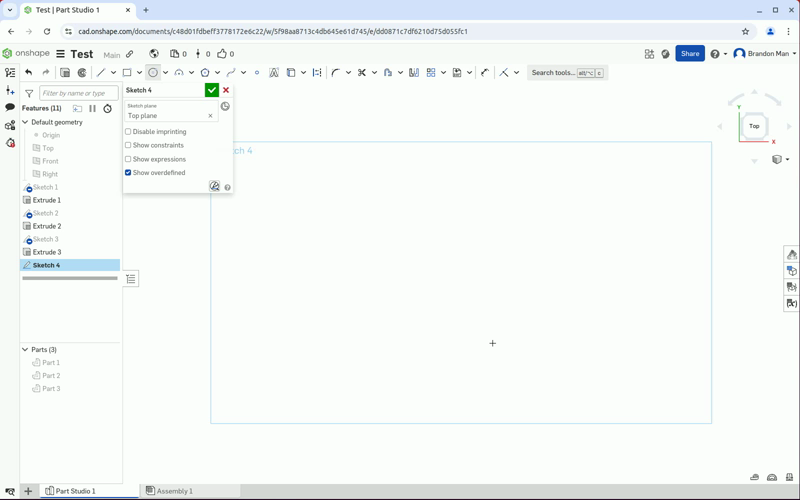
key_up(shift)
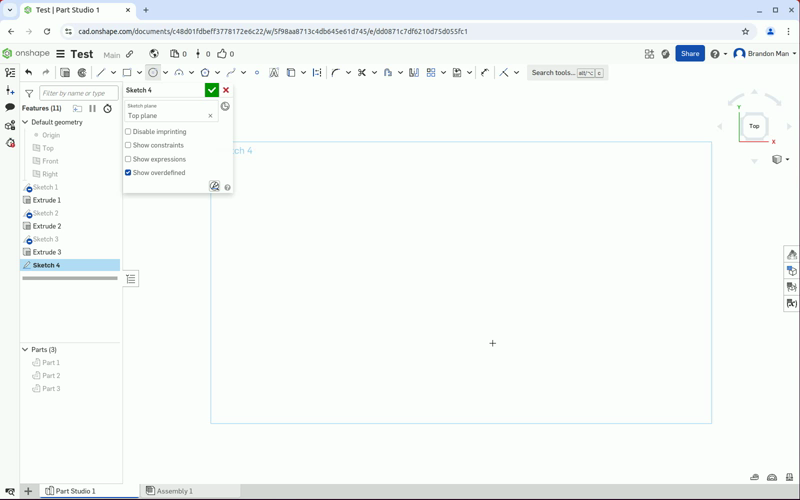
mouse_move(515, 342)
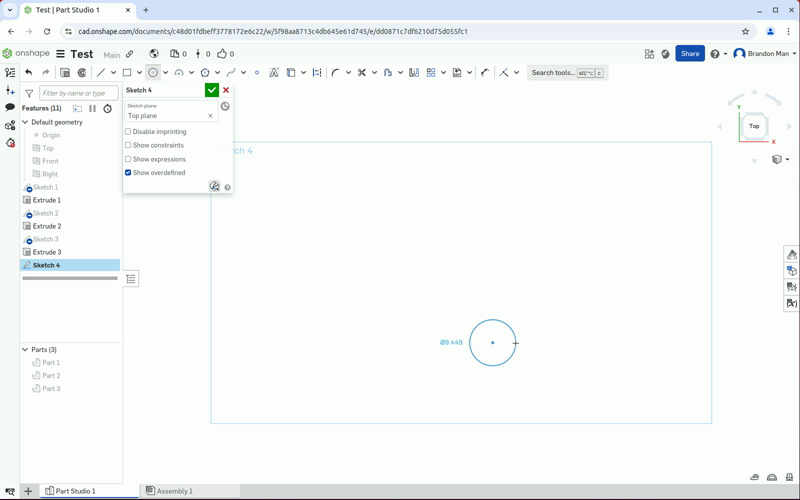
click(515, 342)
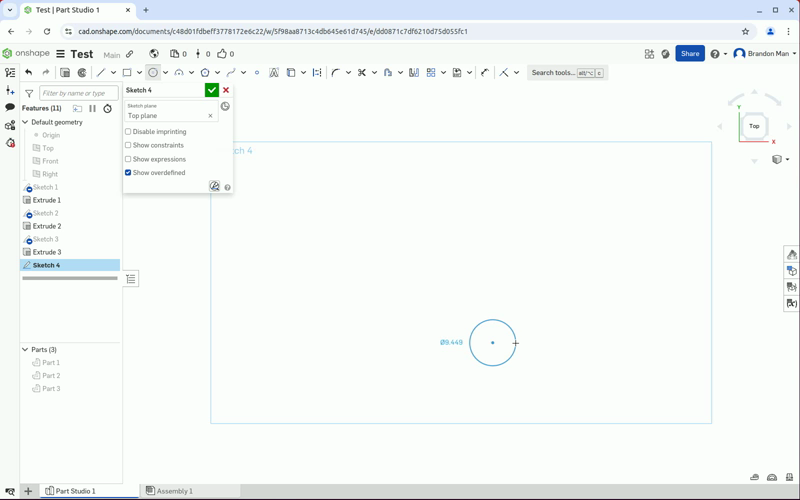
key(esc)
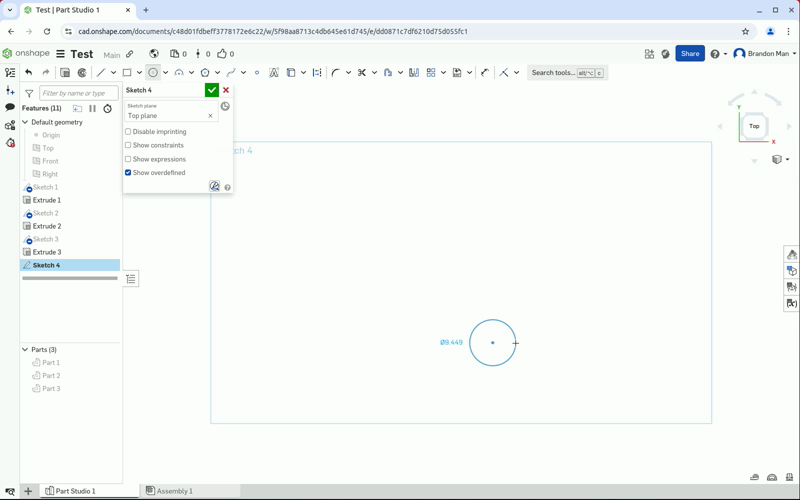
mouse_move(480, 359)
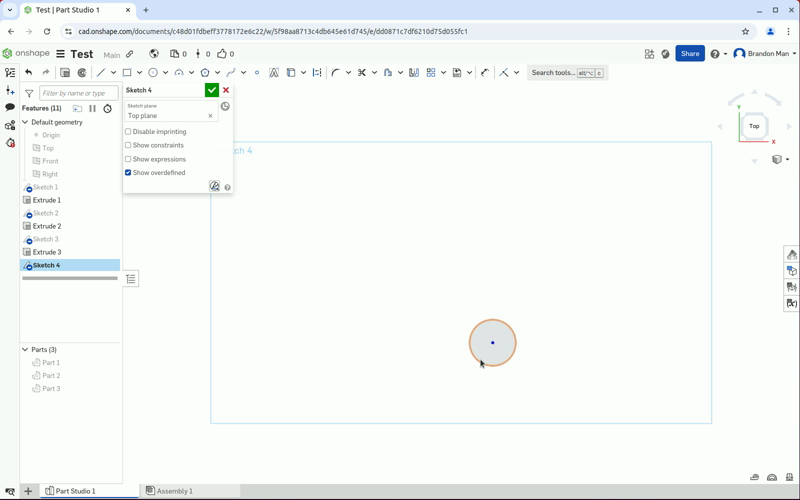
scroll(6)
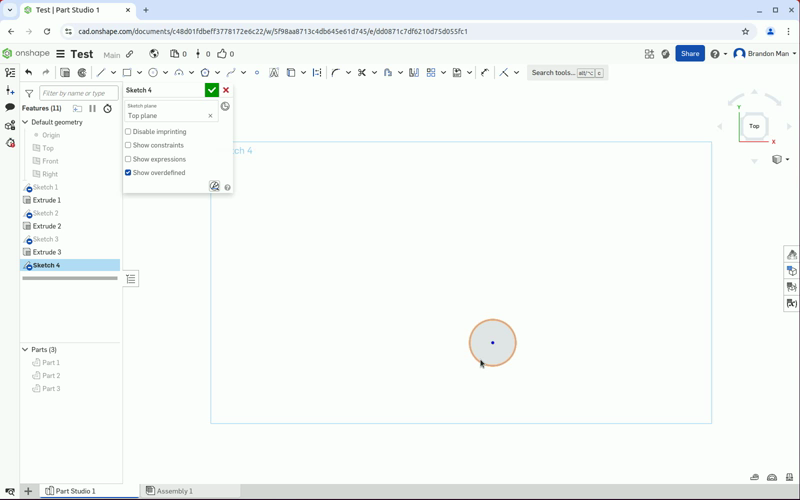
scroll(6)
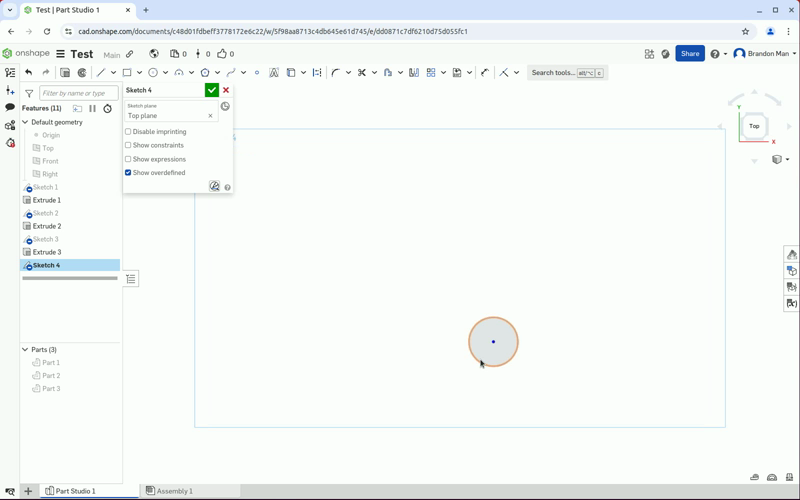
scroll(6)
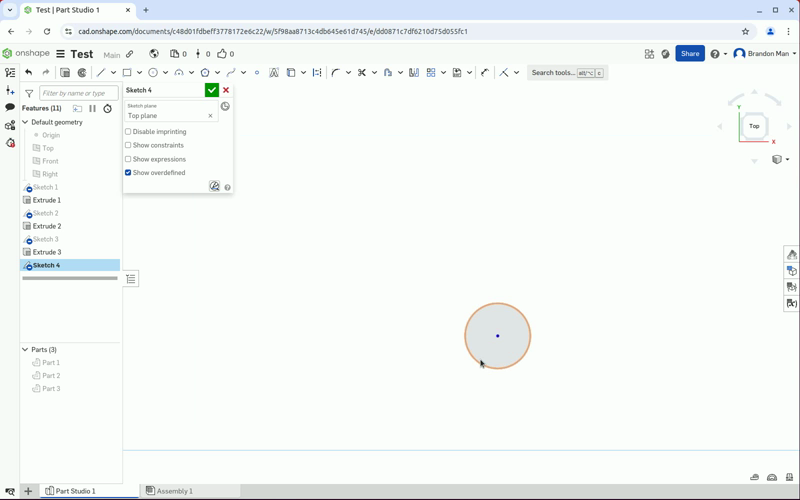
scroll(6)
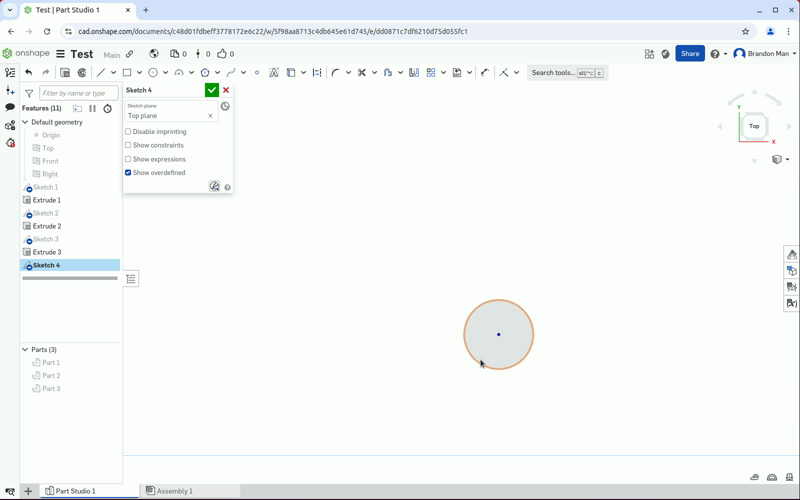
scroll(6)
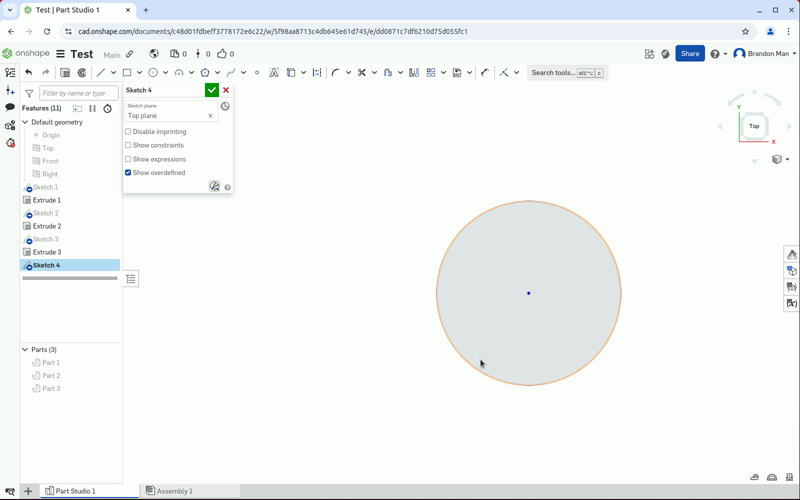
scroll(6)
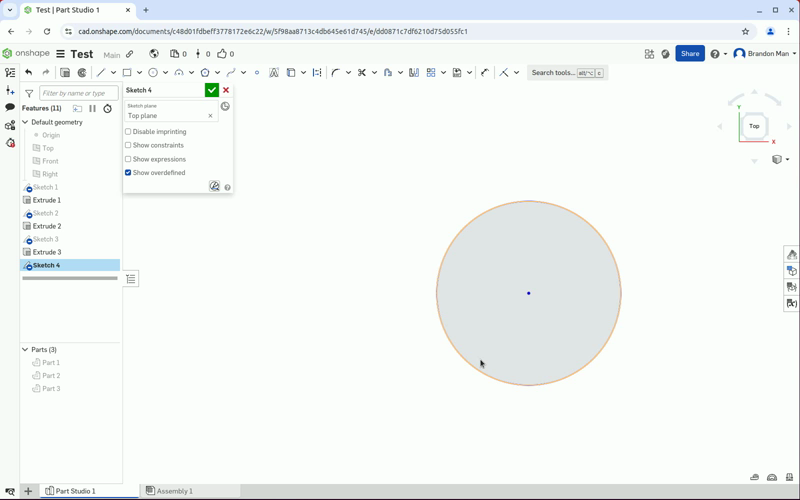
scroll(6)
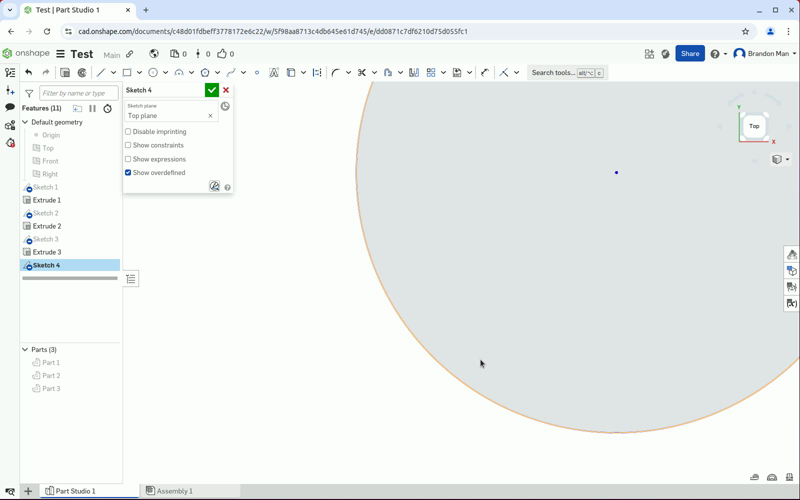
click(480, 359)
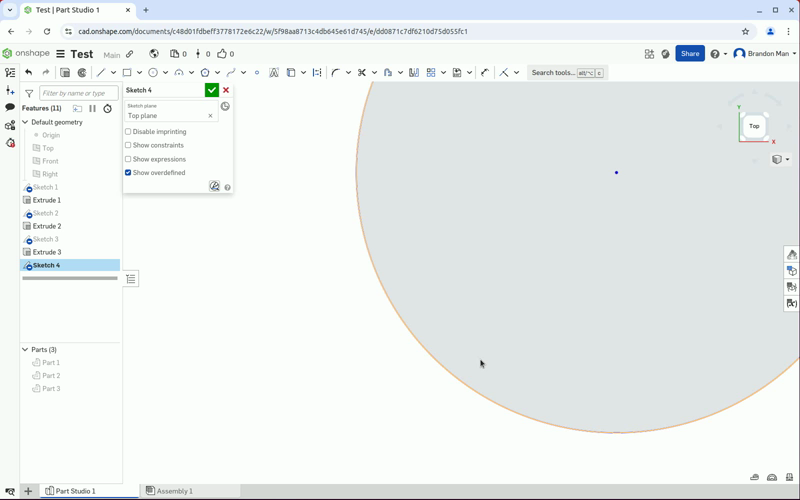
scroll(-6)
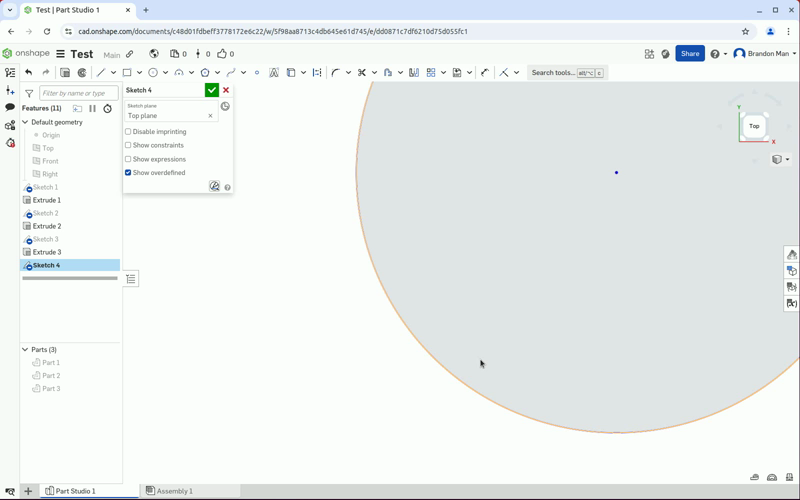
scroll(-6)
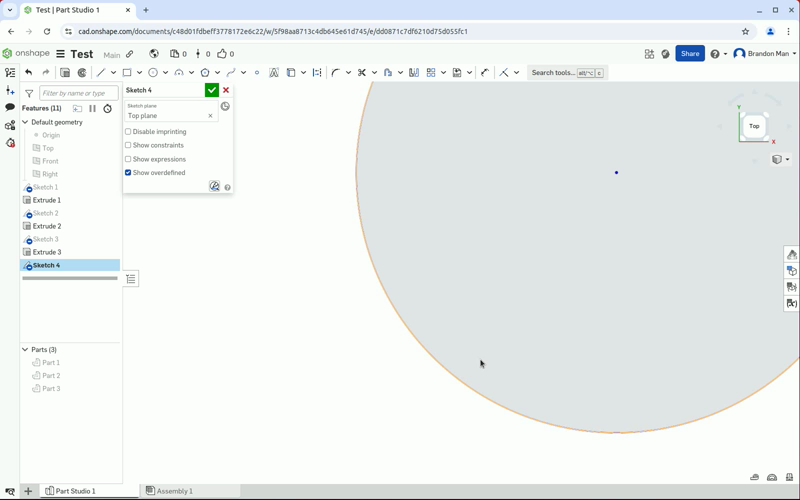
scroll(-6)
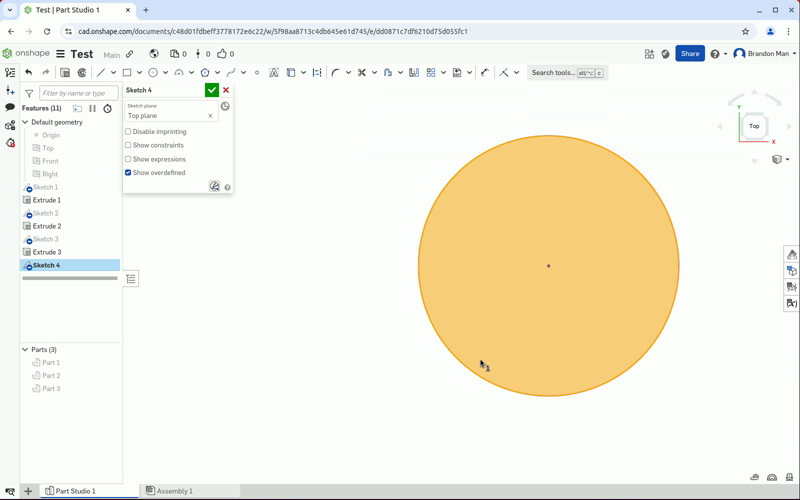
scroll(-6)
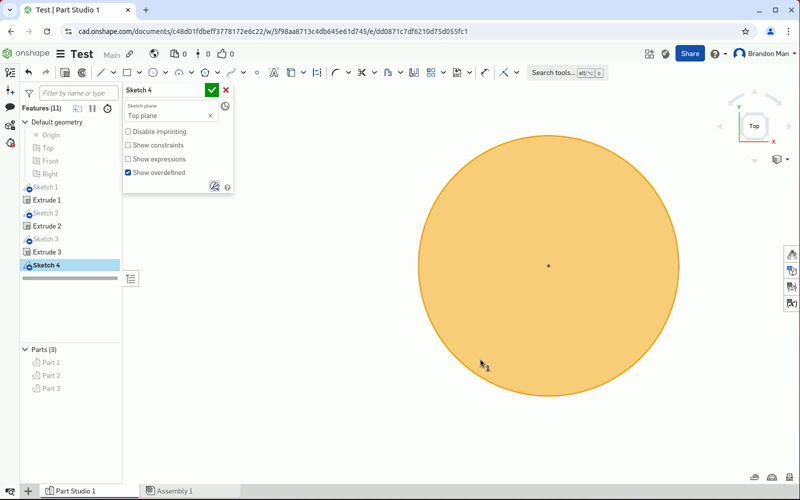
scroll(-6)
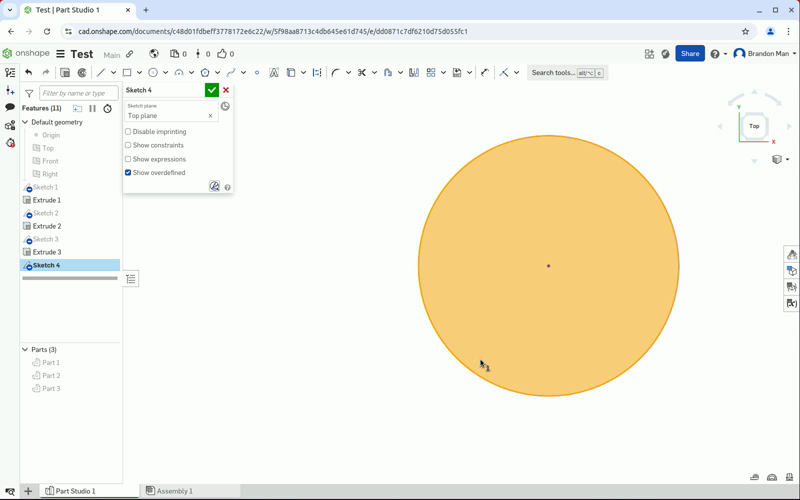
scroll(-6)
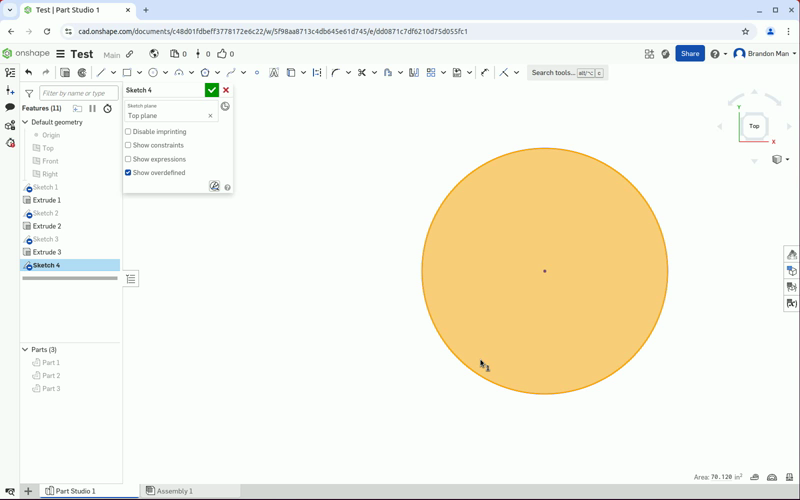
scroll(-6)
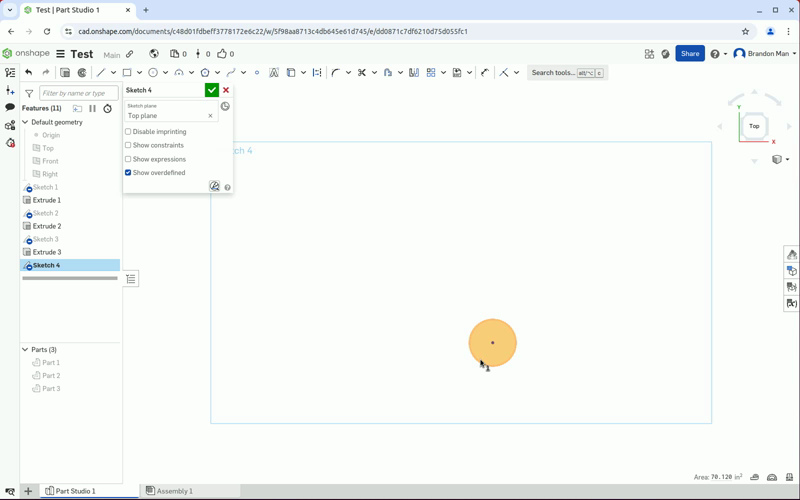
mouse_move(73, 352)
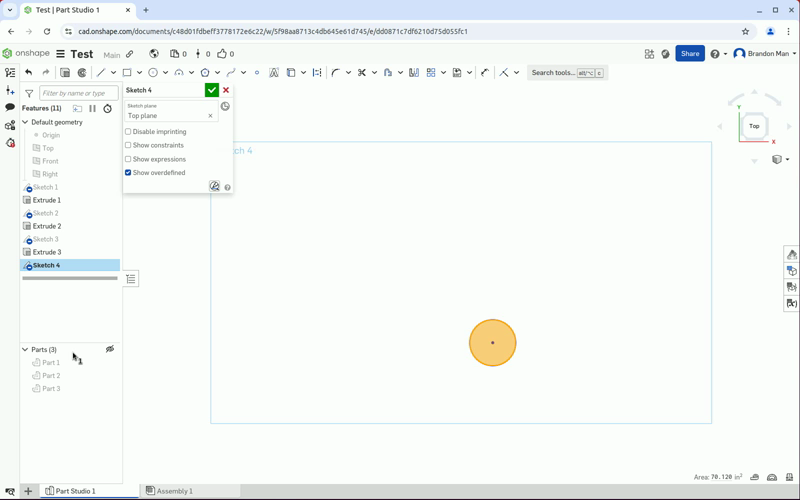
key(shift+y)
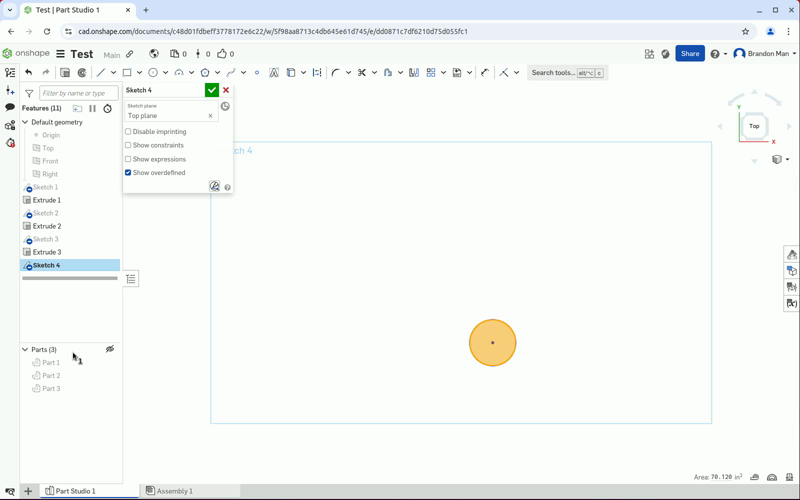
key(shift+e)
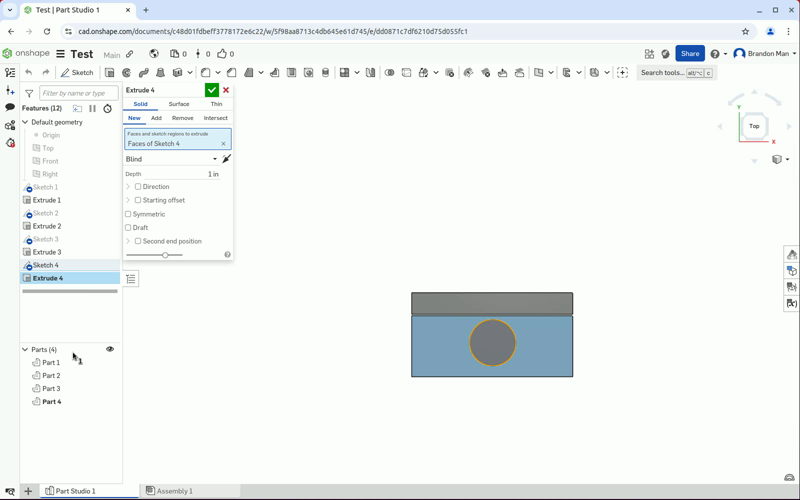
mouse_move(143, 106)
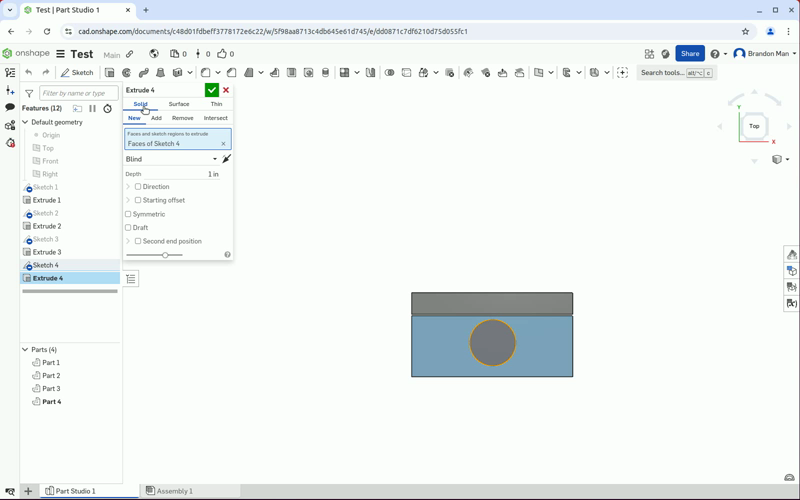
click(143, 106)
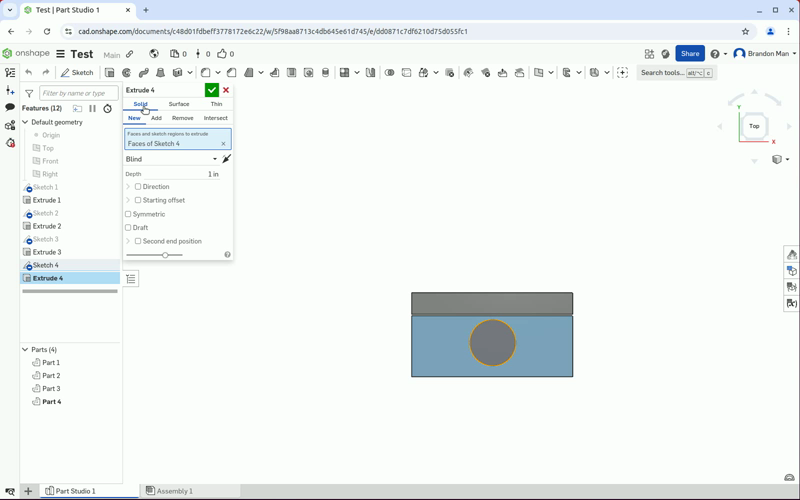
mouse_move(186, 120)
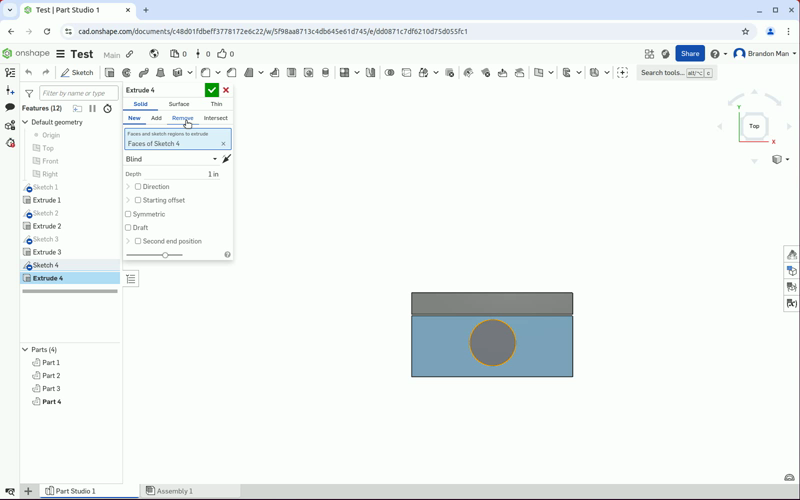
click(186, 120)
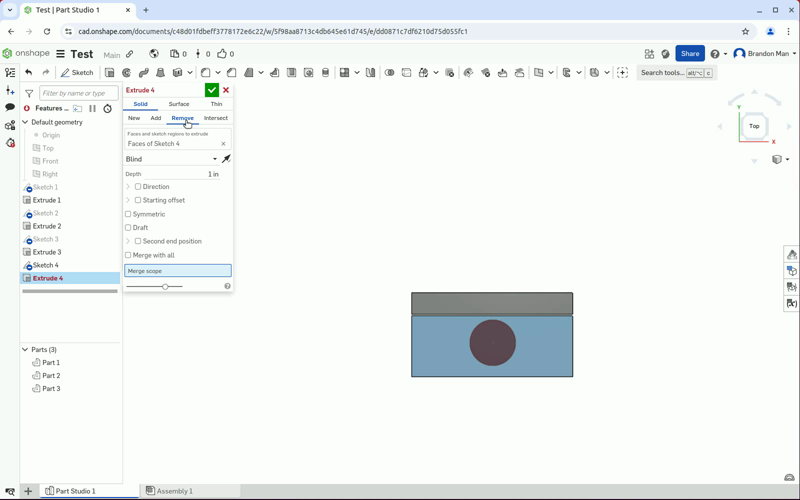
key(tab, 4)
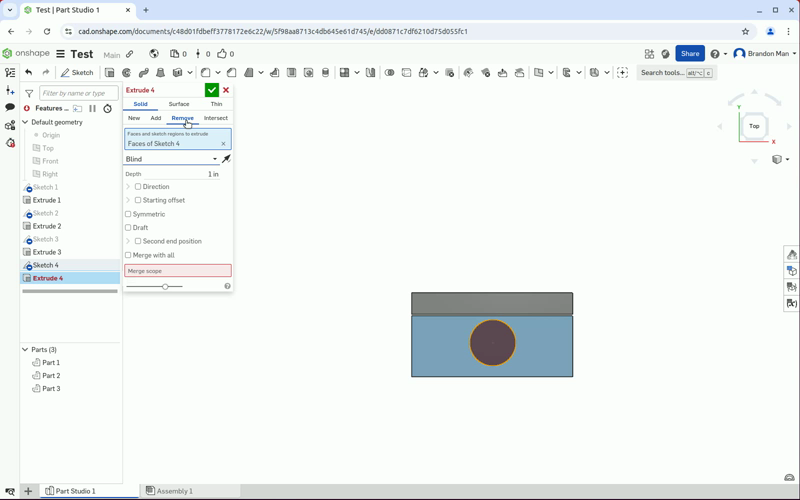
text(18.535)
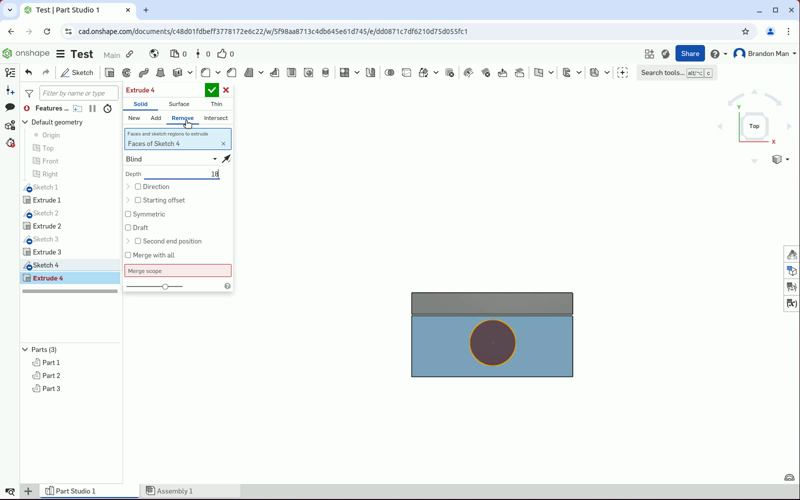
key(tab, 6)
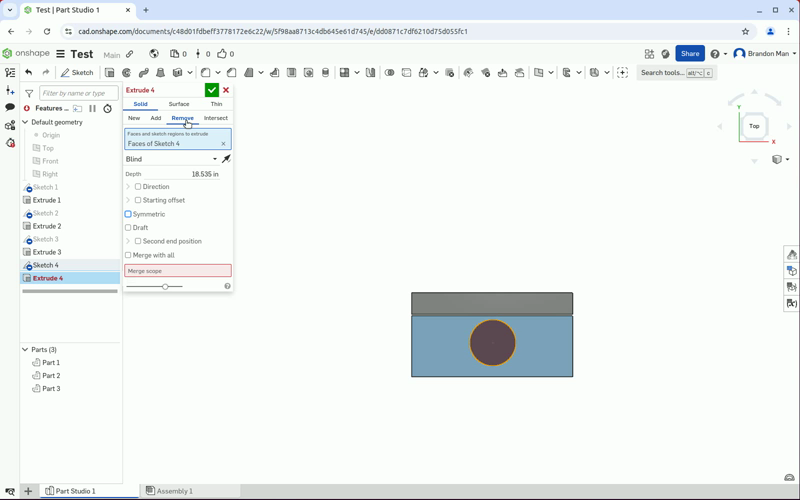
key(space)
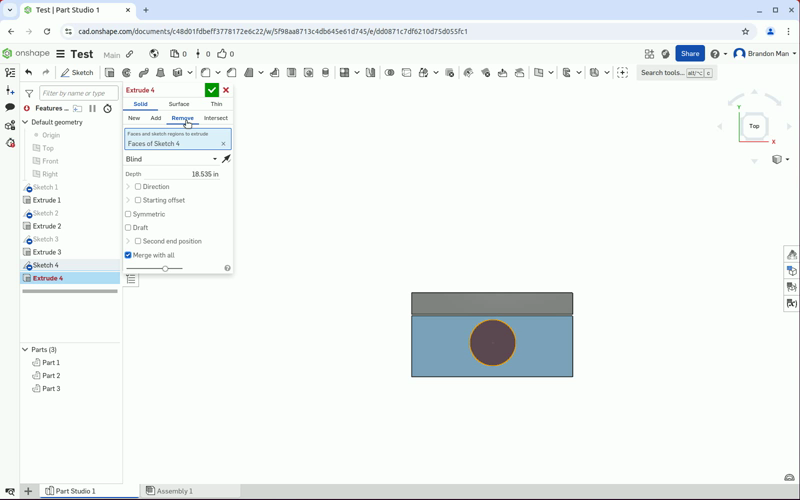
key(enter)
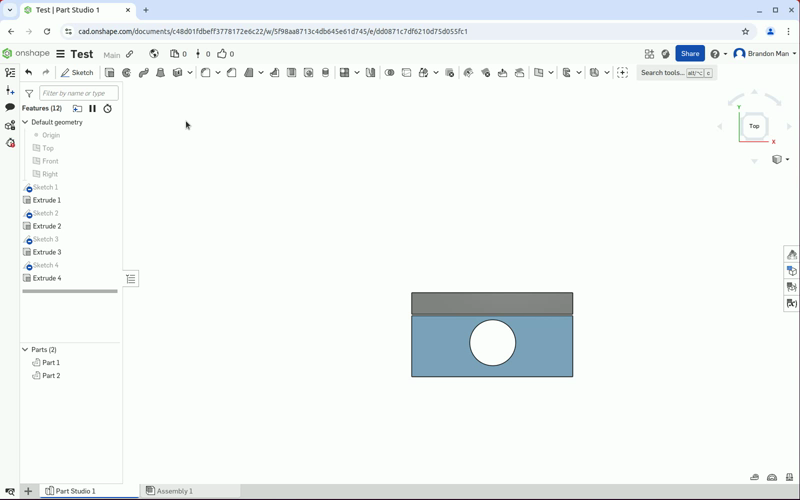
key(shift+h)
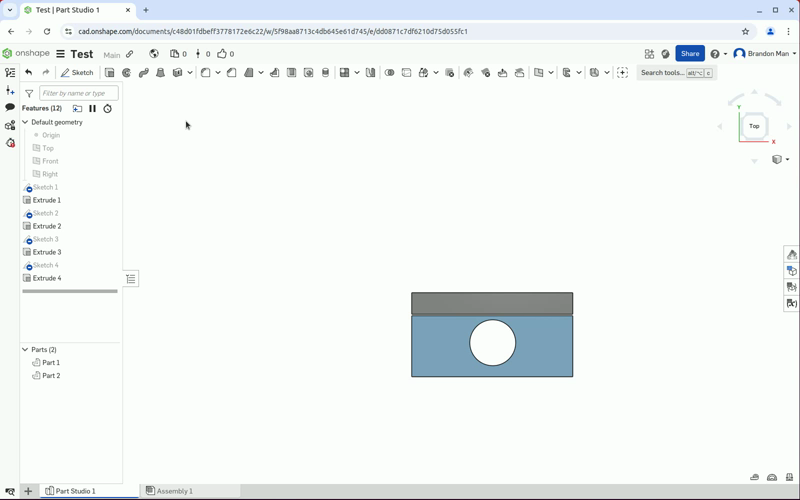
key(shift+h)
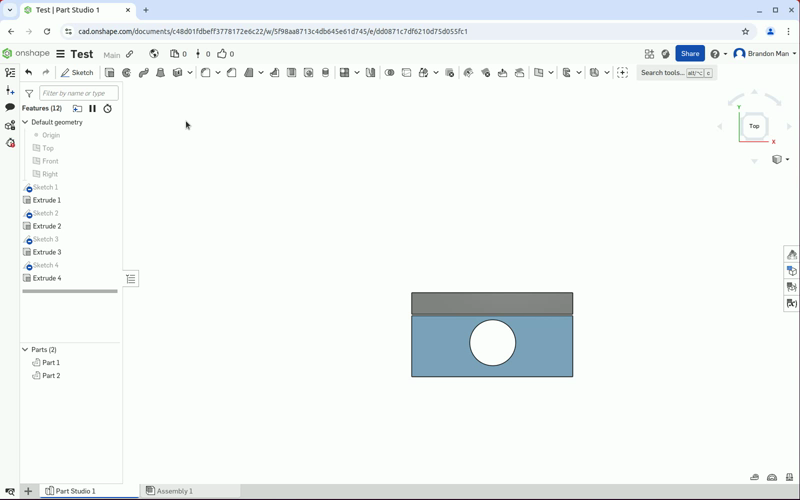
mouse_move(73, 189)
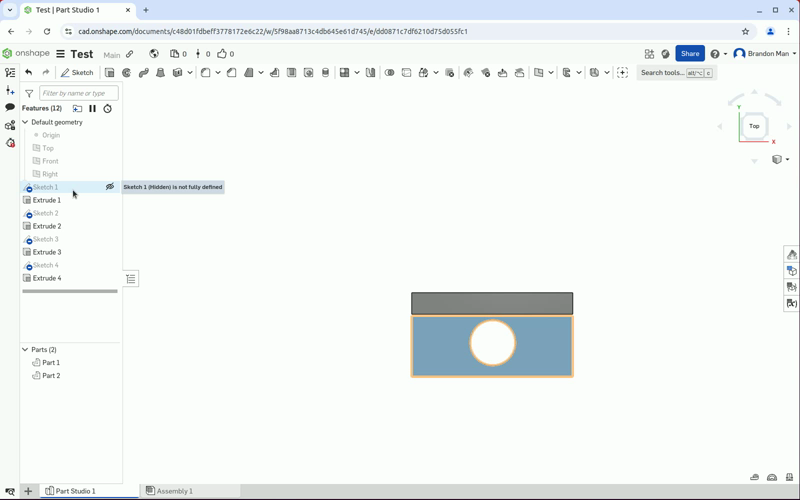
click(73, 189)
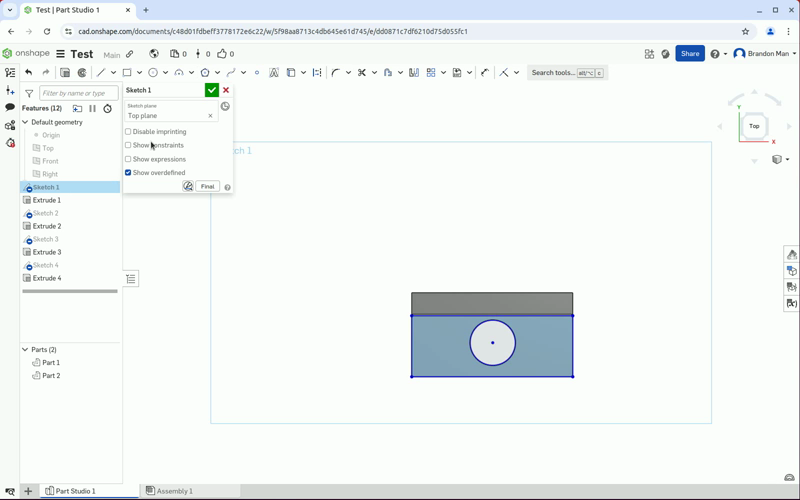
mouse_move(229, 92)
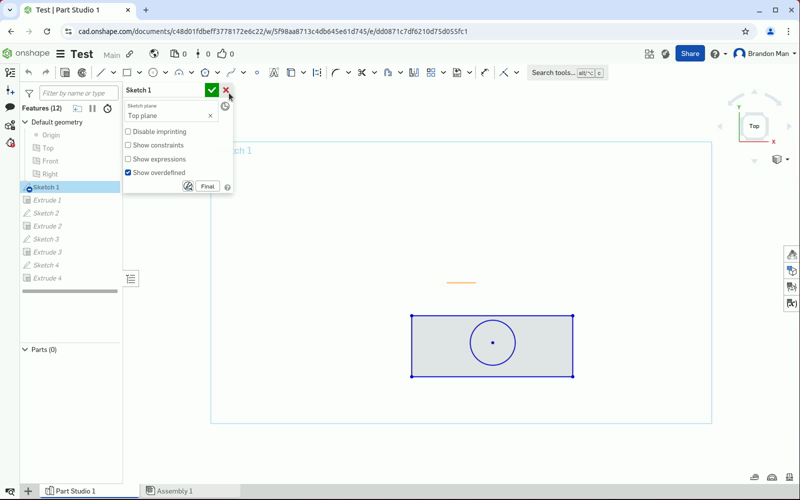
click(229, 92)
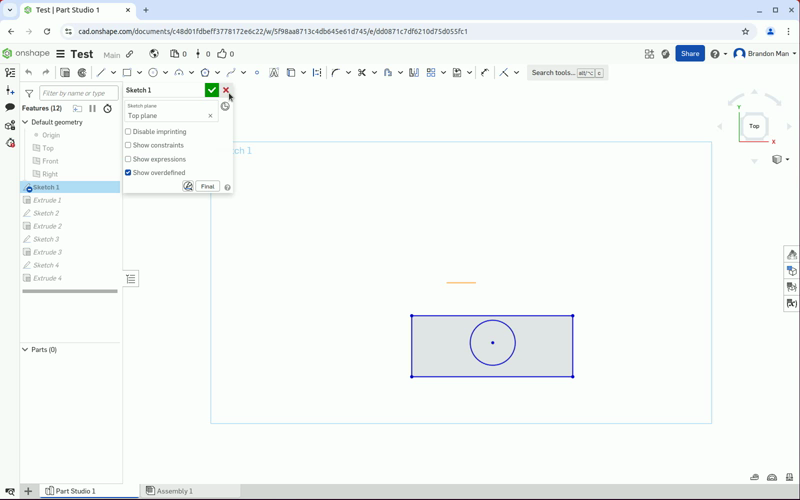
key(shift+s)
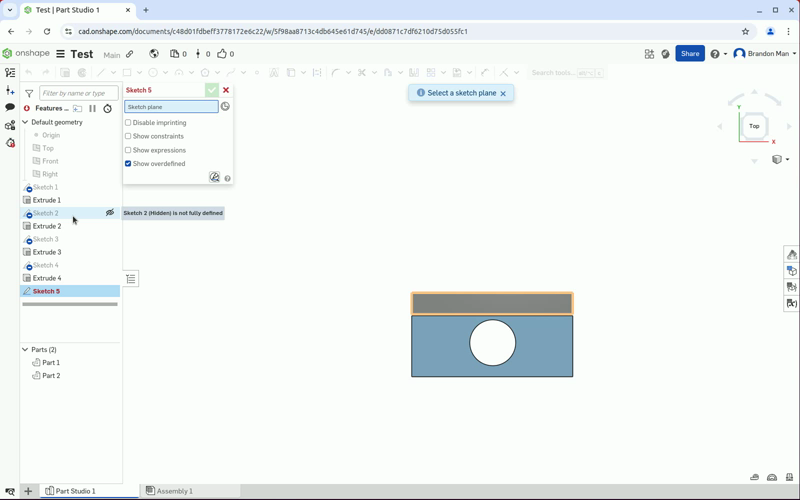
scroll(3)
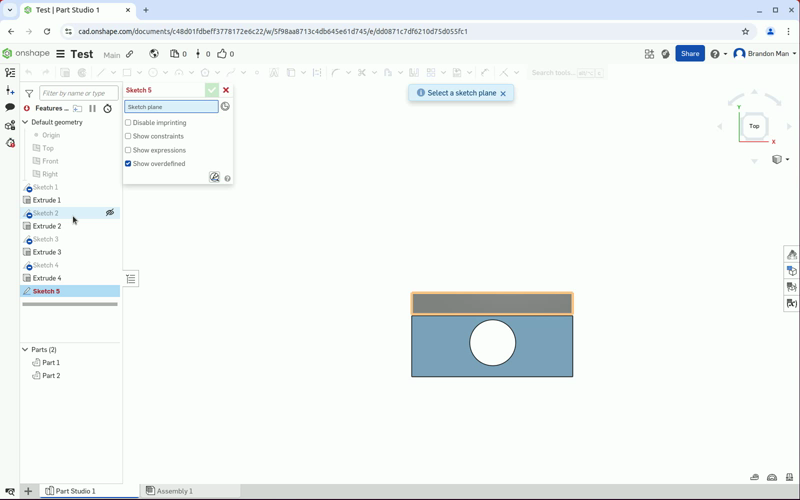
mouse_move(73, 150)
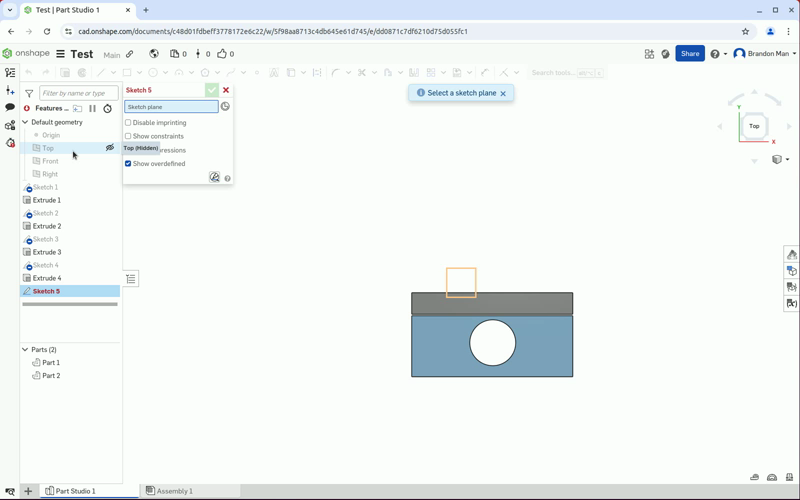
click(73, 150)
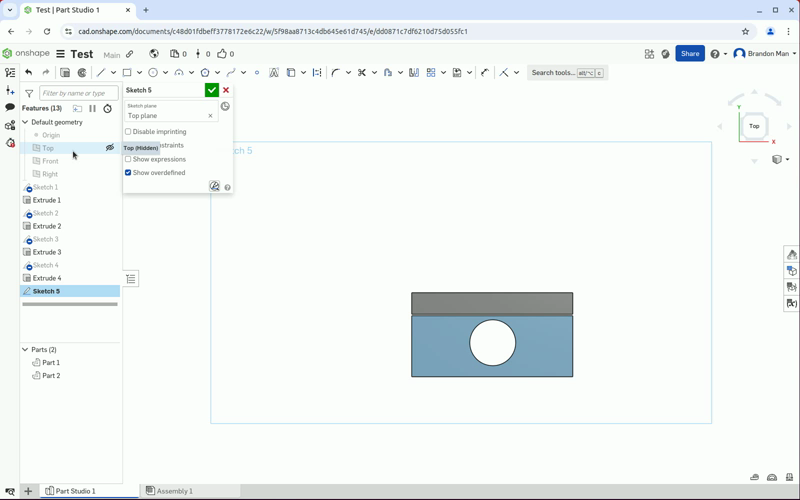
mouse_move(73, 352)
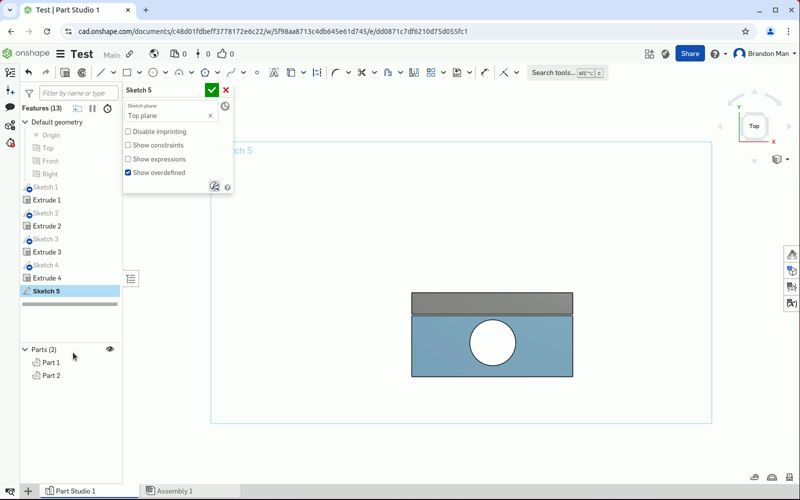
key(y)
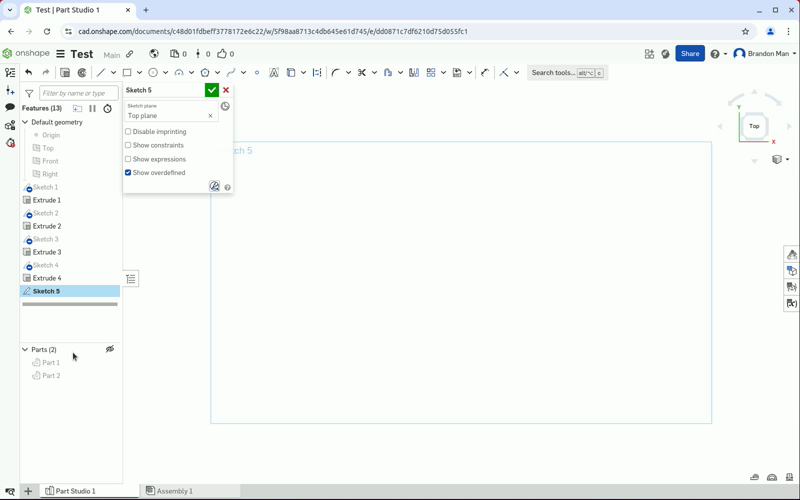
key(l)
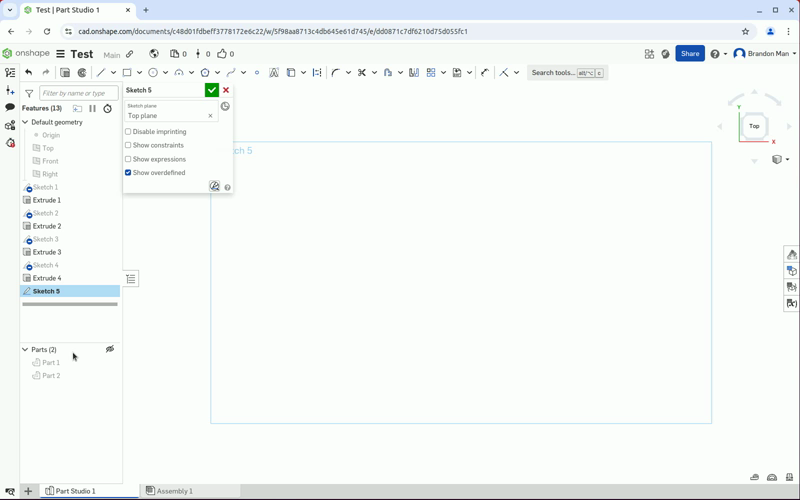
key_down(shift)
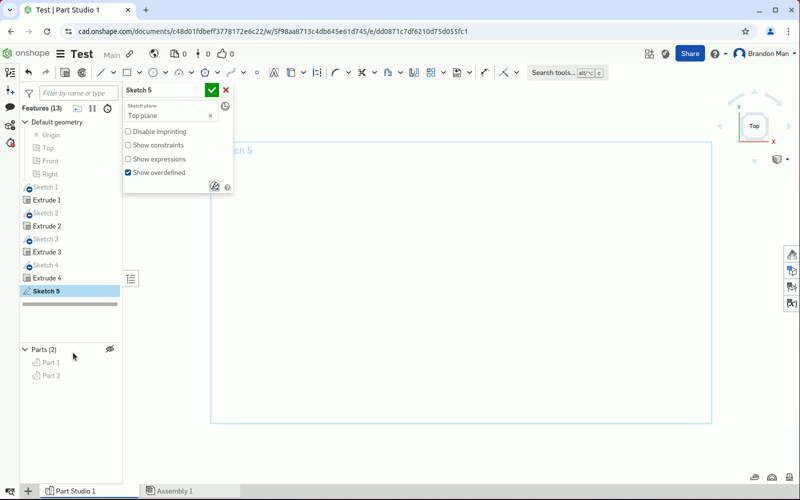
mouse_move(411, 314)
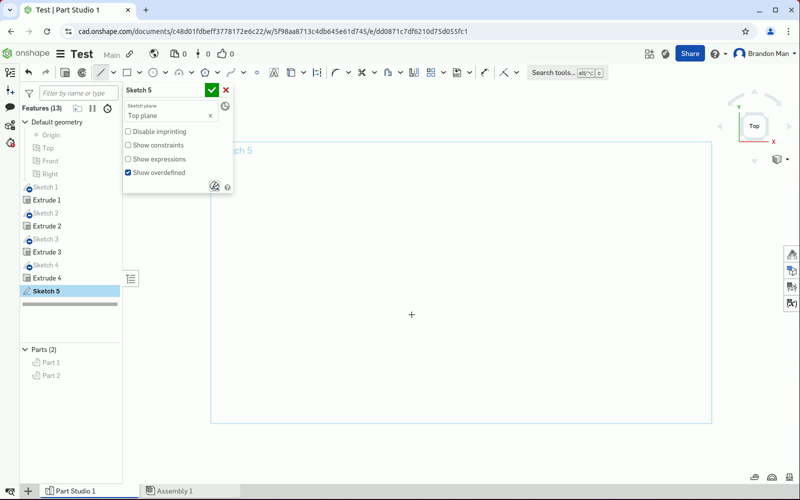
click(411, 314)
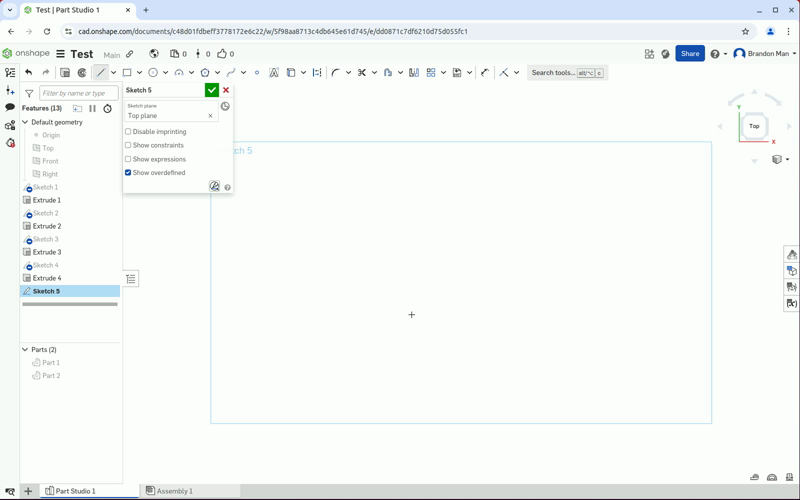
key_up(shift)
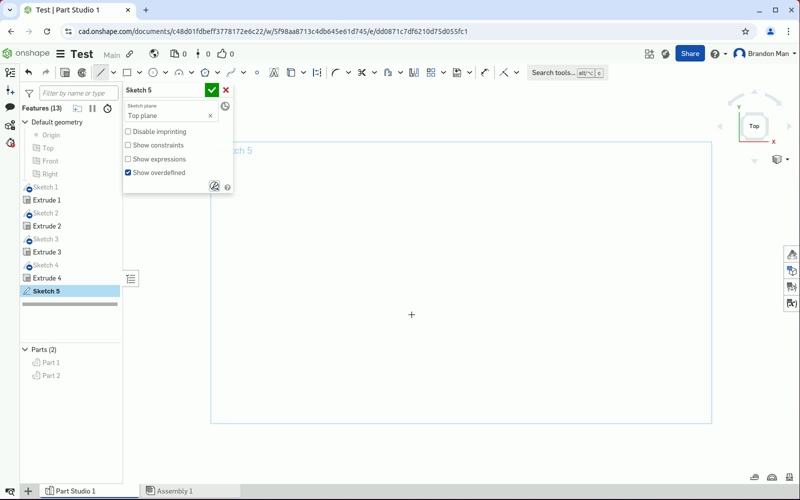
key_down(shift)
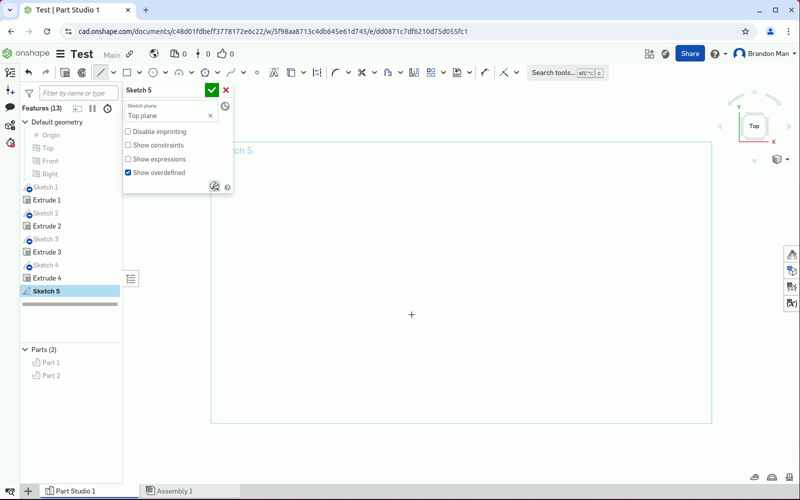
mouse_move(572, 314)
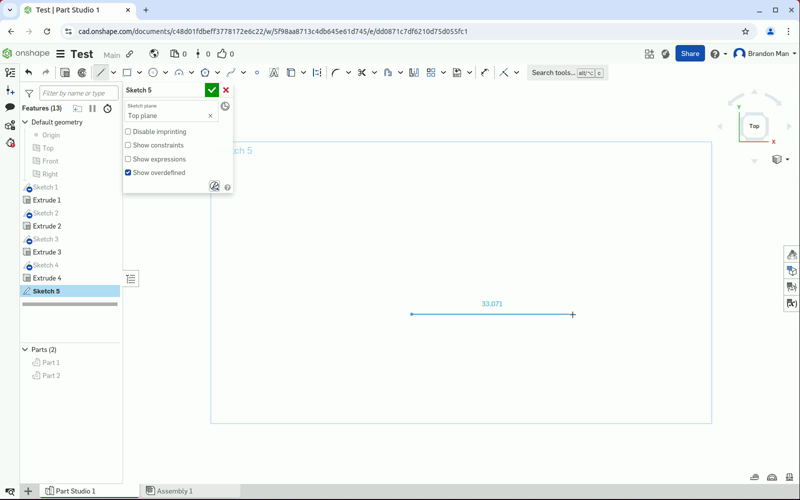
click(572, 314)
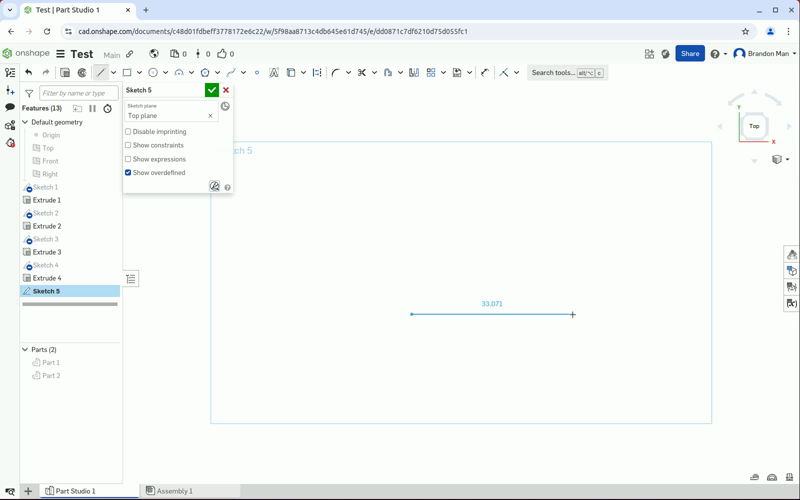
key_up(shift)
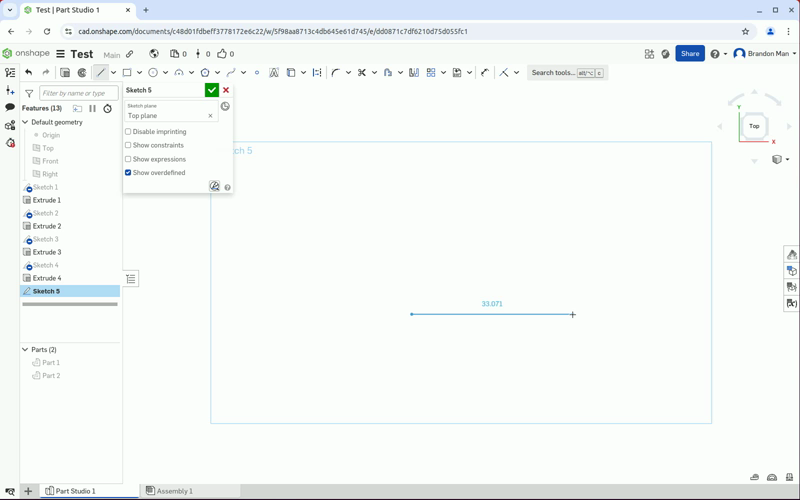
key_down(shift)
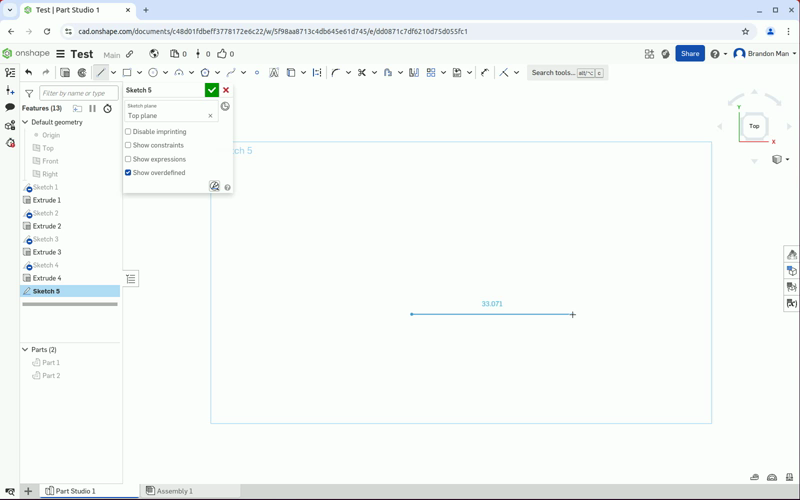
mouse_move(589, 314)
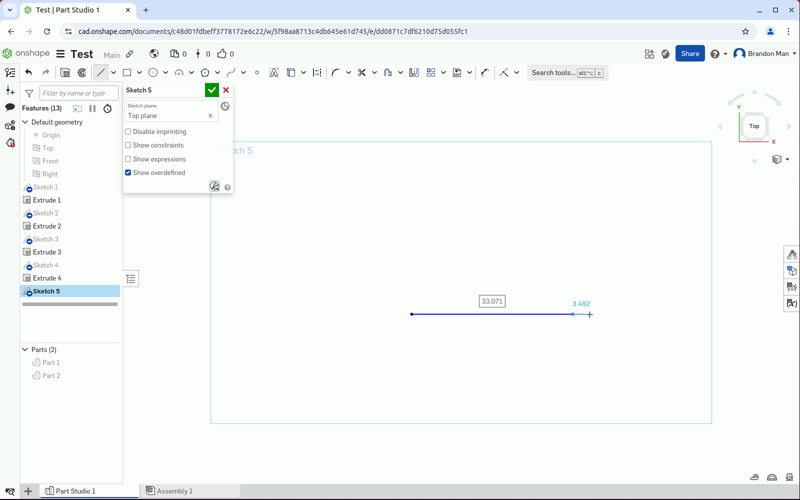
mouse_move(572, 292)
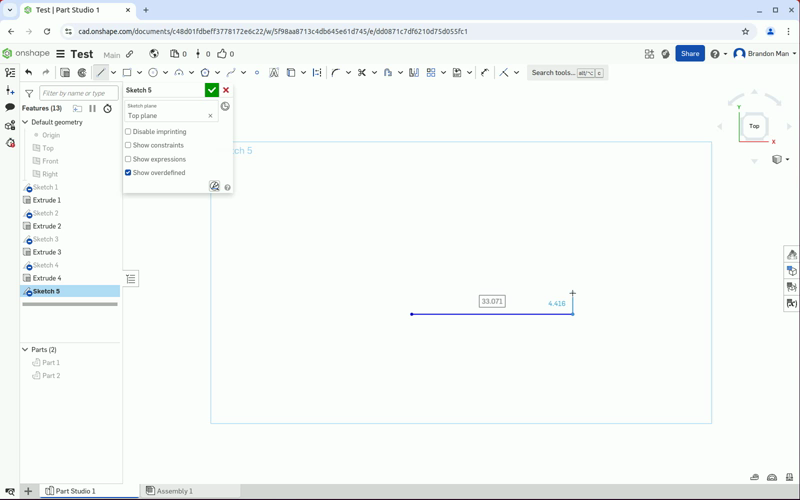
click(572, 292)
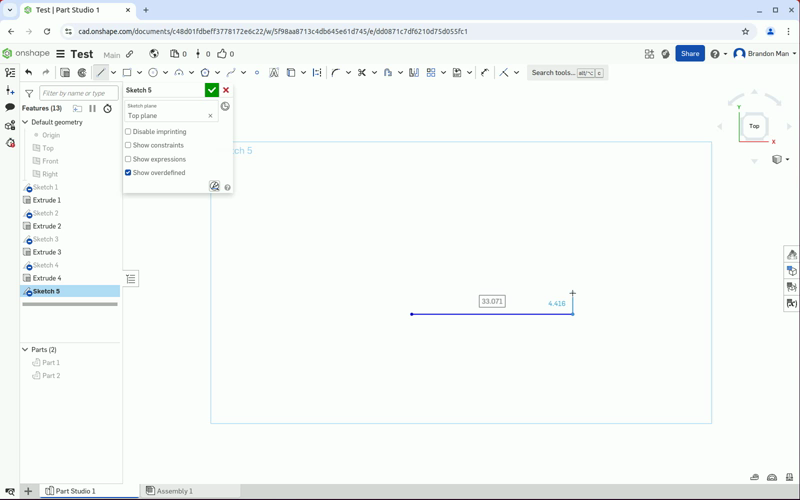
key_up(shift)
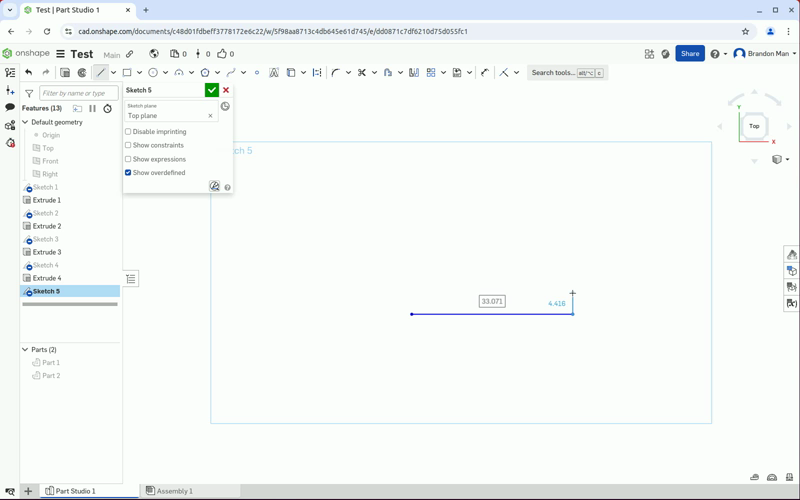
key_down(shift)
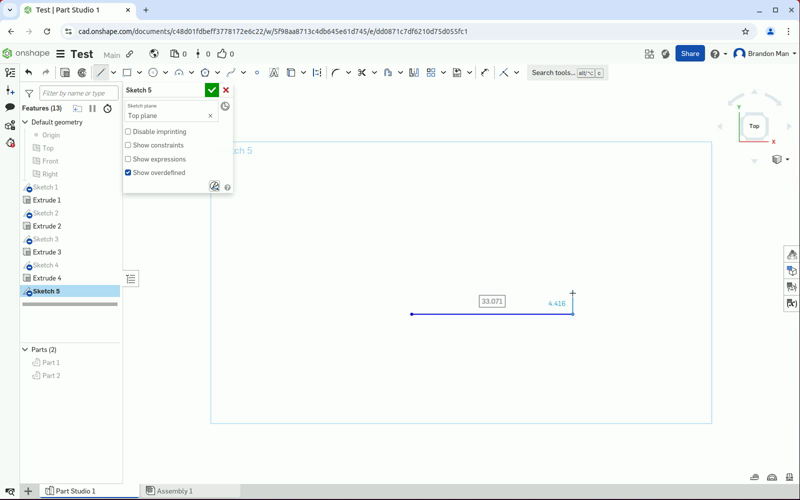
mouse_move(411, 292)
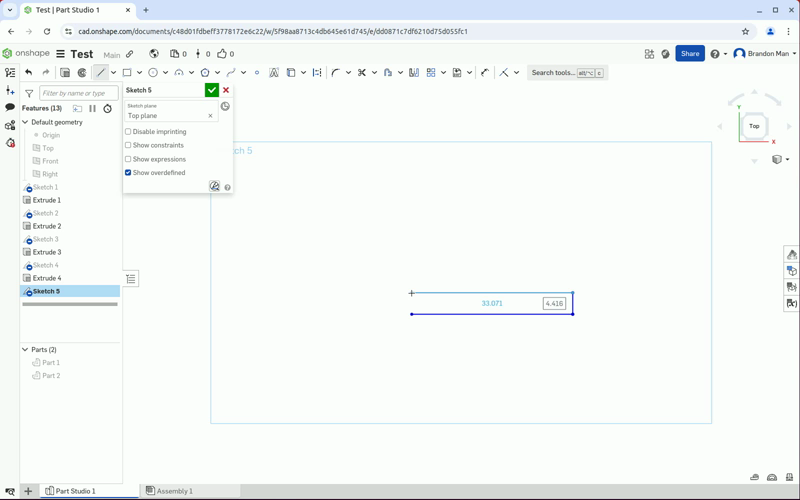
click(411, 292)
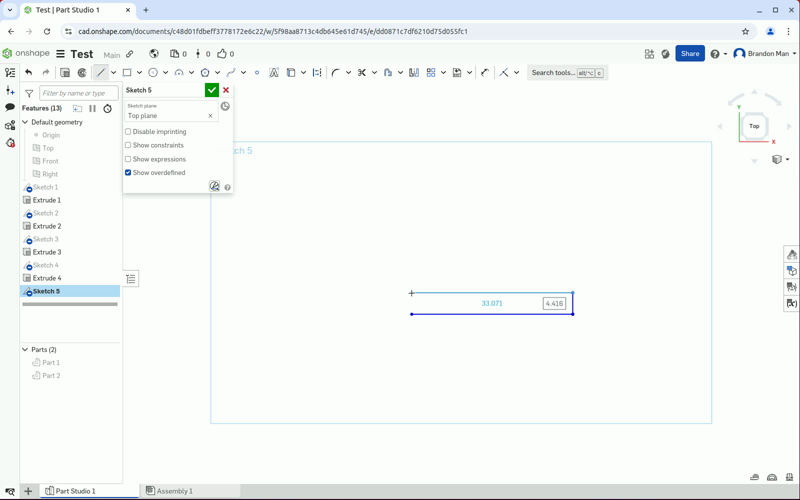
key_up(shift)
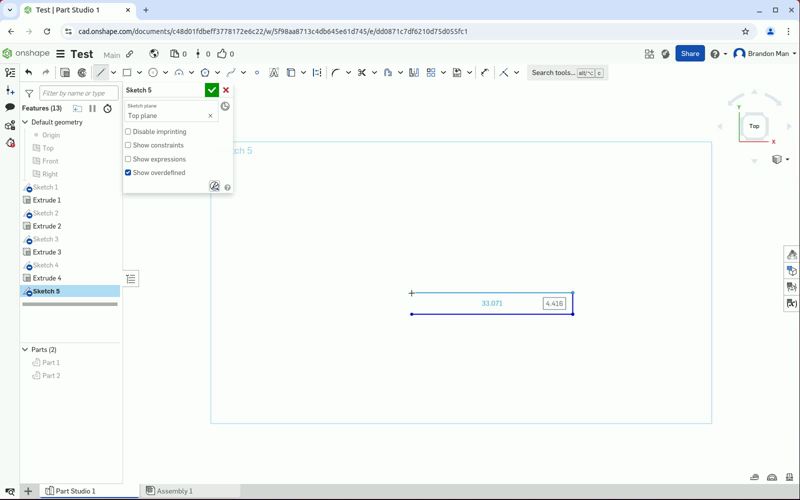
mouse_move(441, 292)
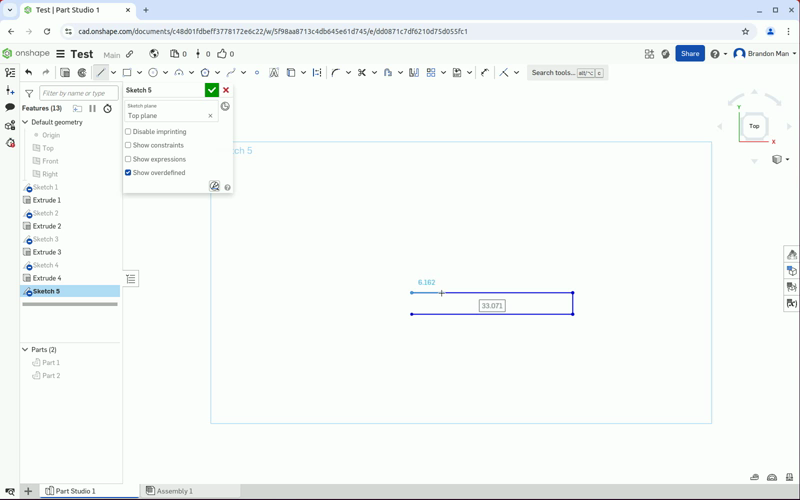
key_down(shift)
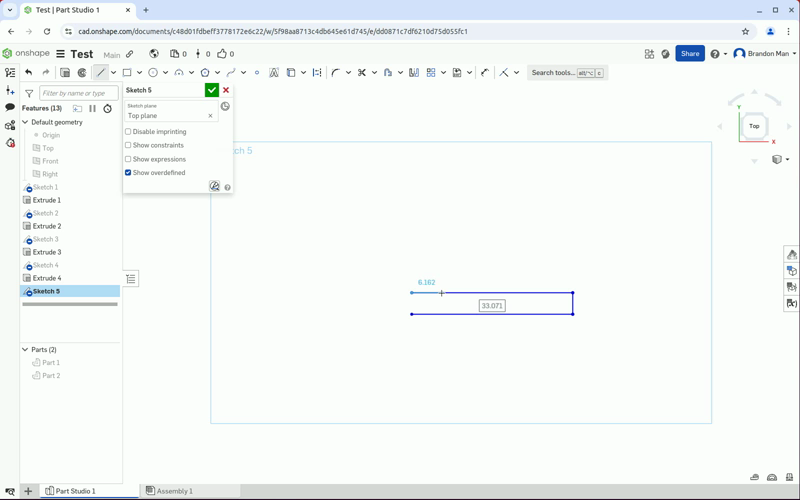
mouse_move(411, 314)
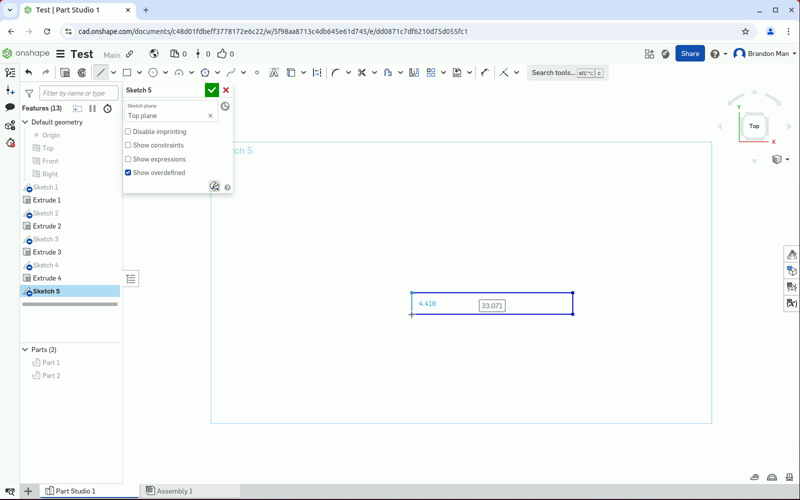
key_up(shift)
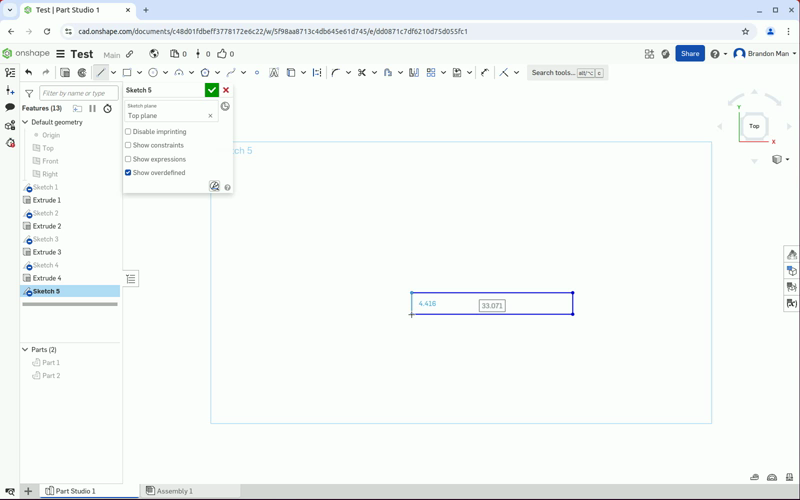
click(411, 314)
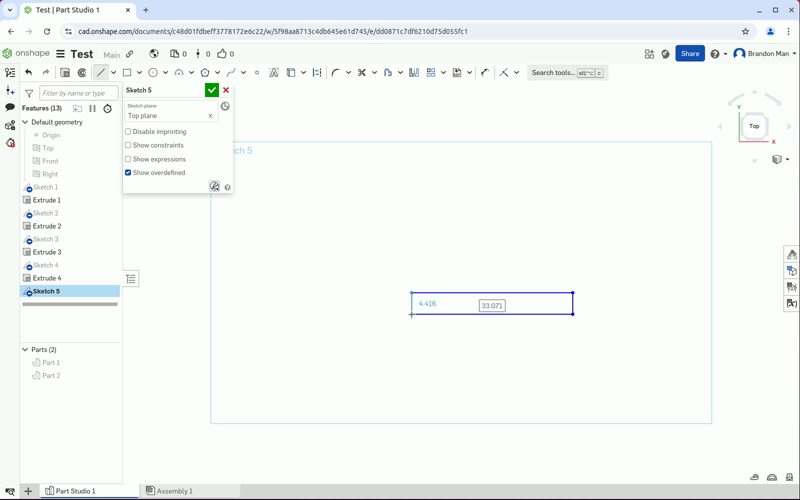
key(esc)
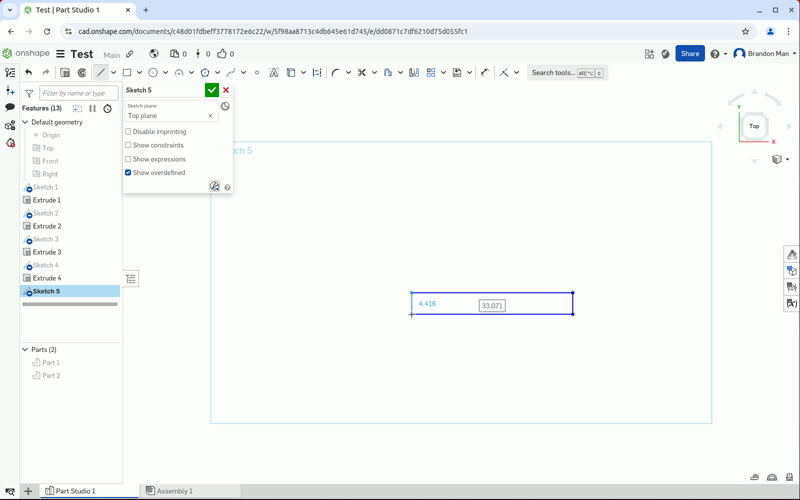
mouse_move(564, 300)
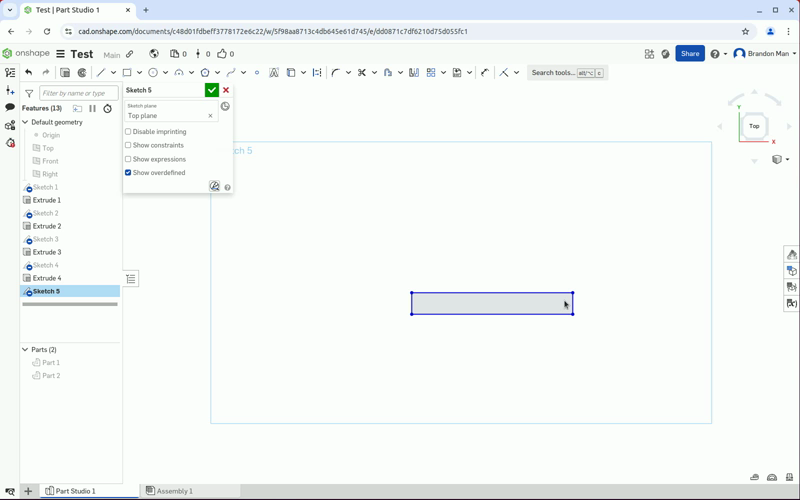
click(564, 300)
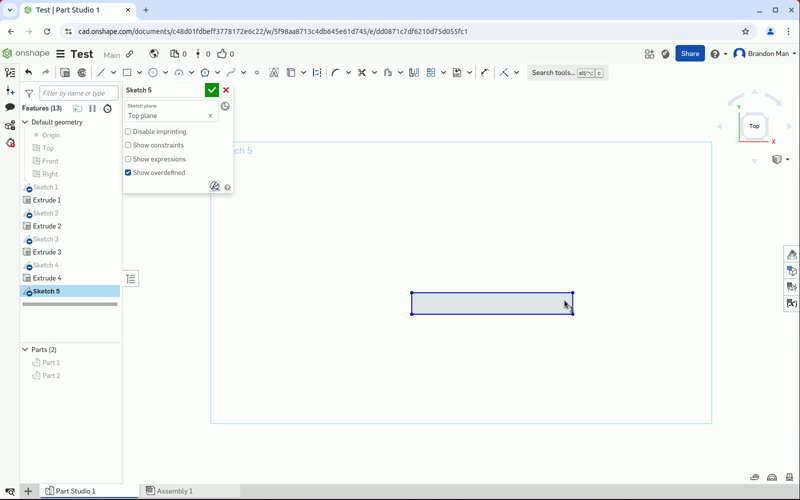
mouse_move(73, 352)
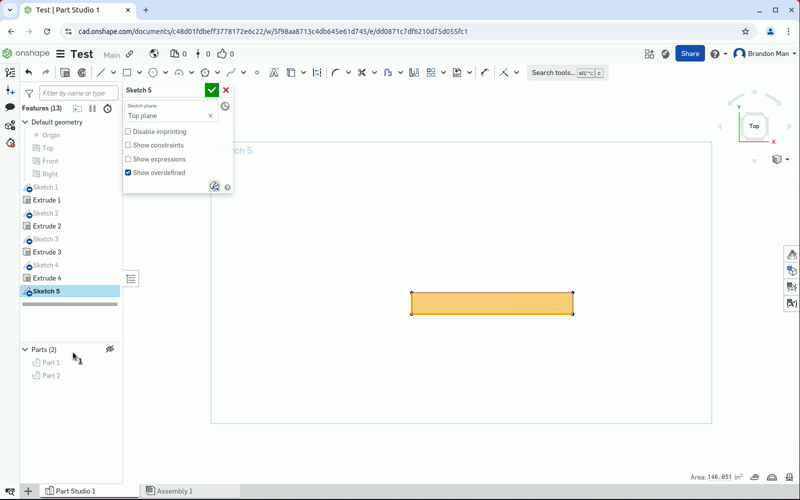
key(shift+y)
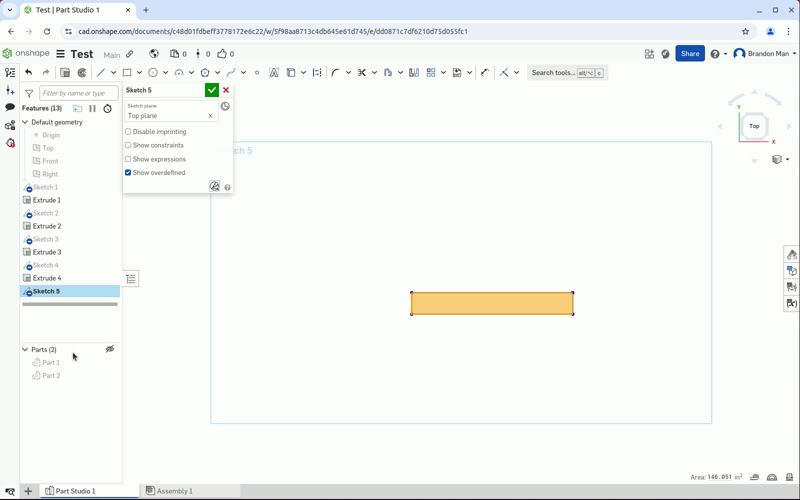
key(shift+e)
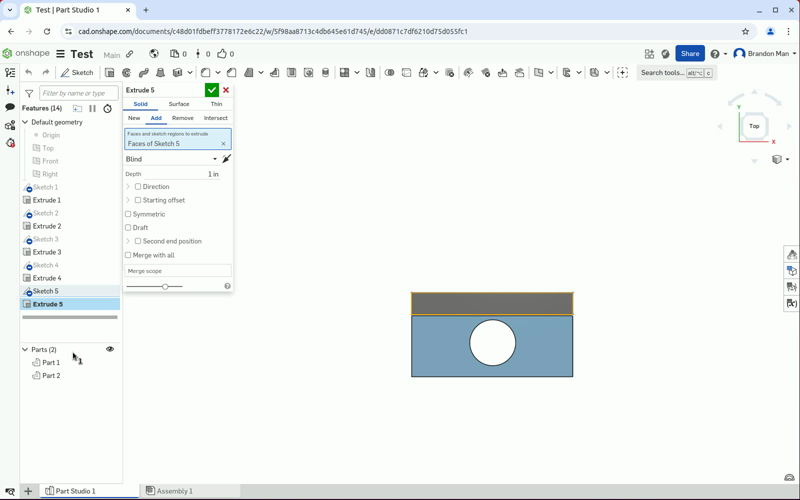
mouse_move(143, 106)
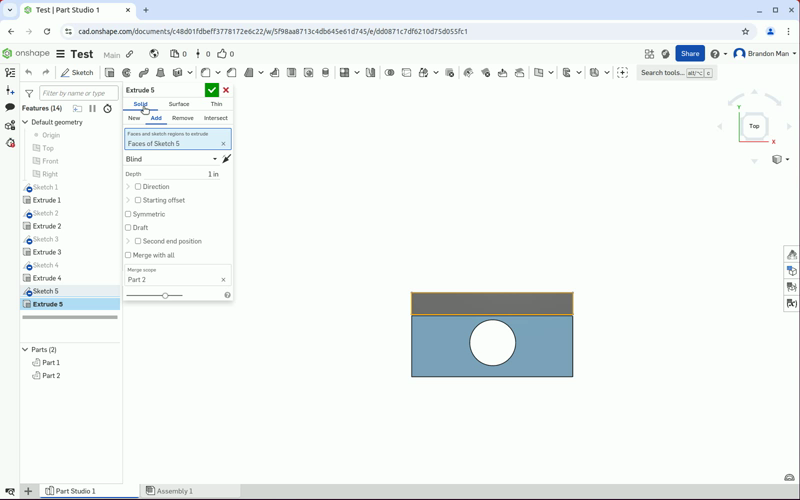
click(143, 106)
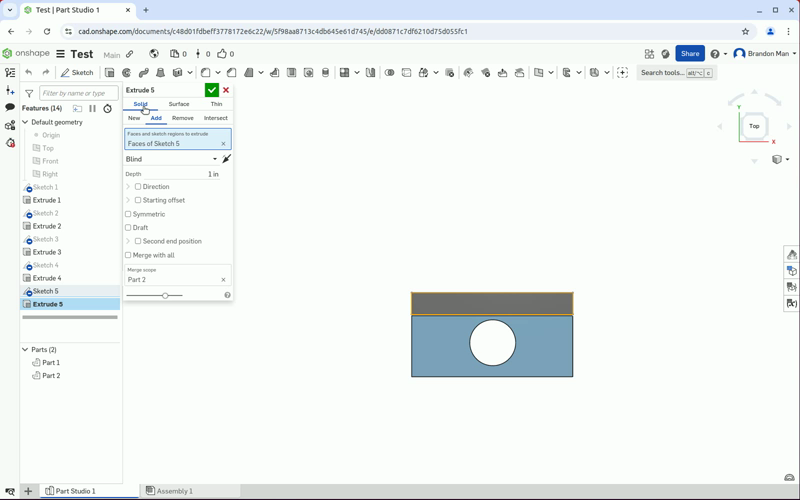
mouse_move(137, 120)
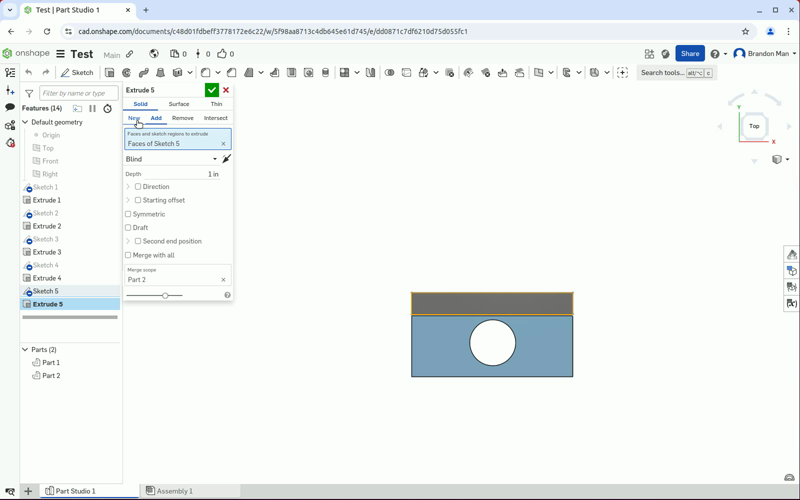
click(137, 120)
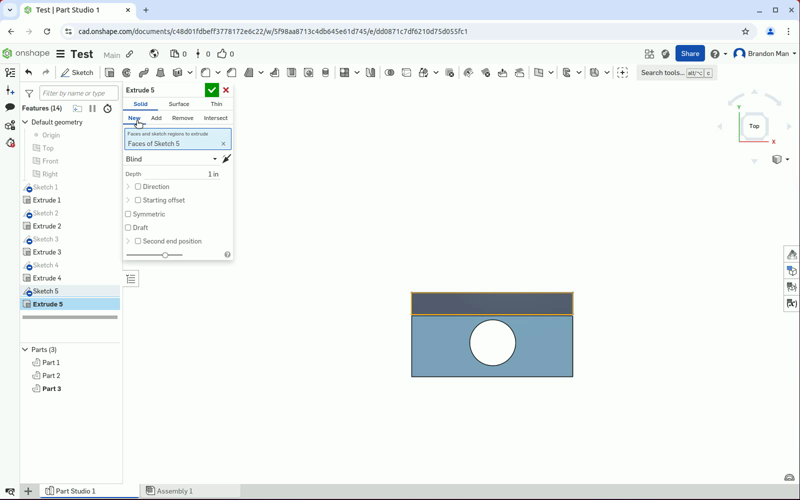
key(tab, 4)
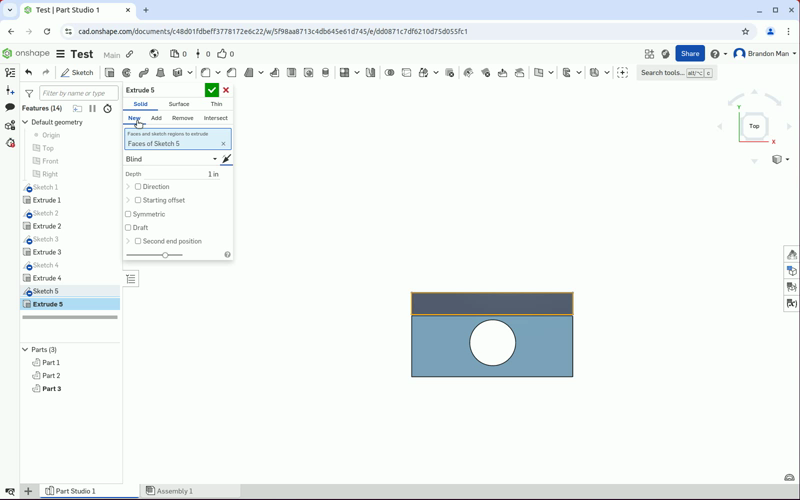
text(8.906)
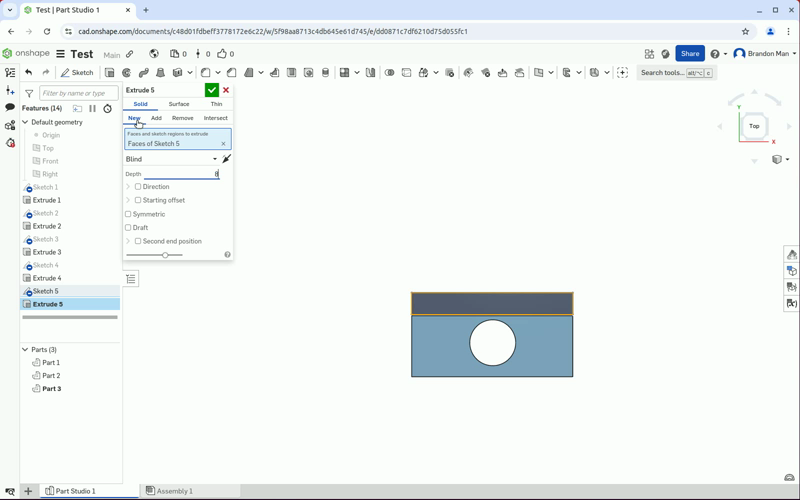
key(enter)
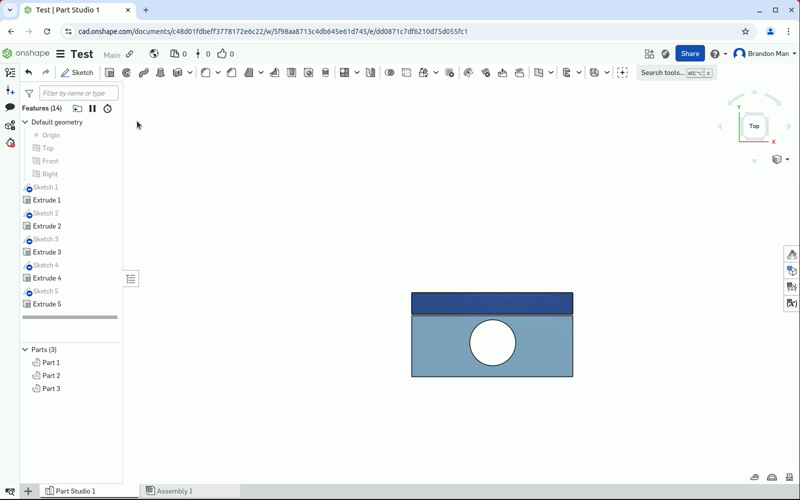
key(shift+h)
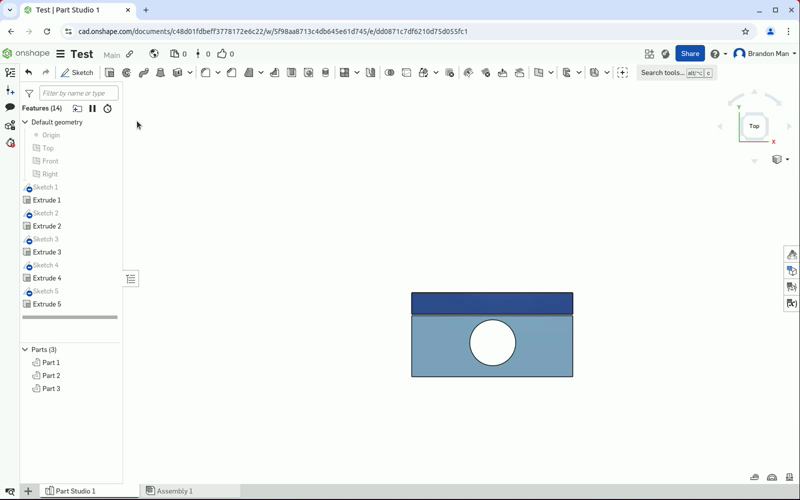
key(shift+h)
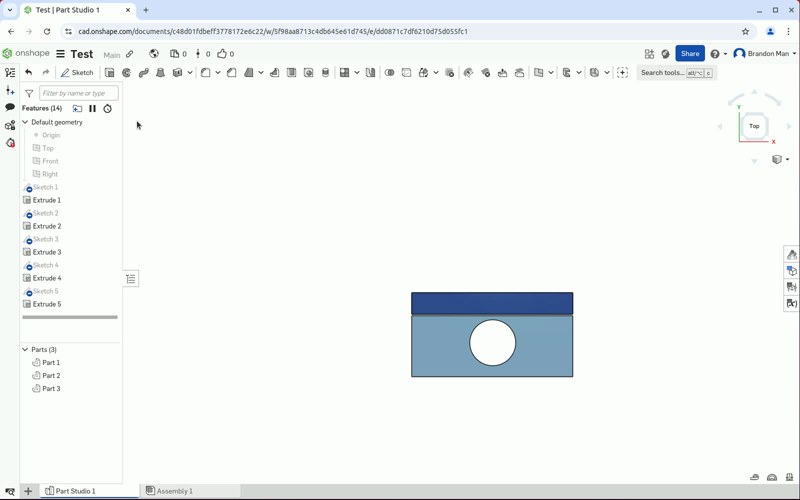
key(shift+7)
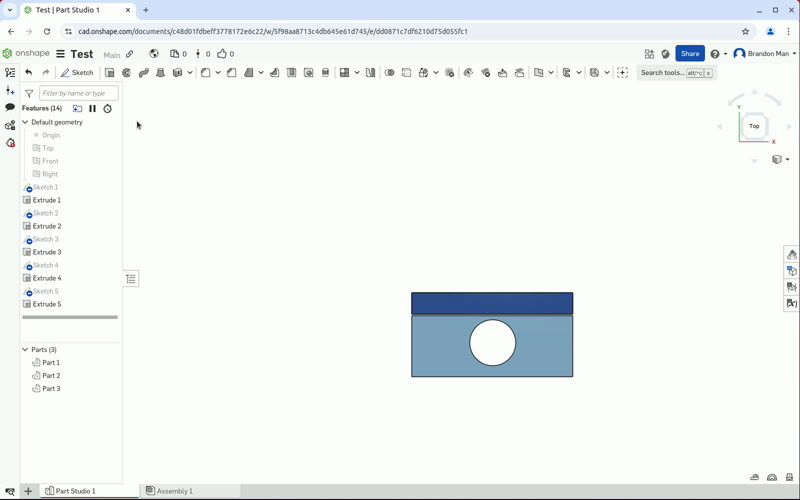
key(up, 3)
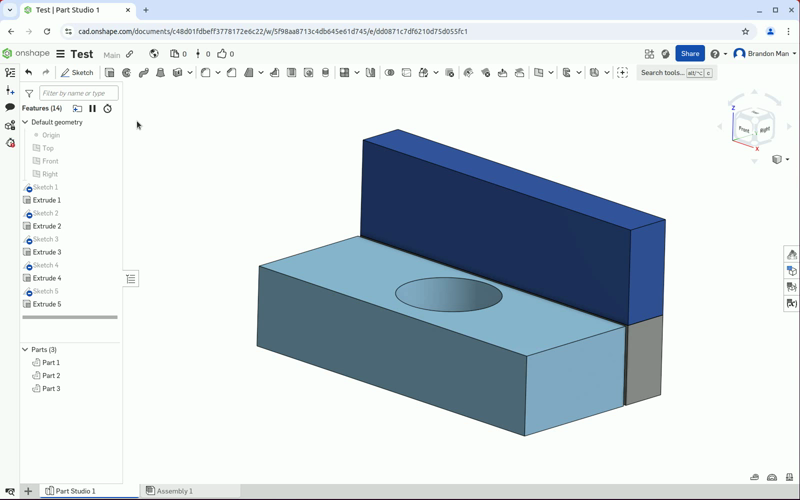
key(left, 3)
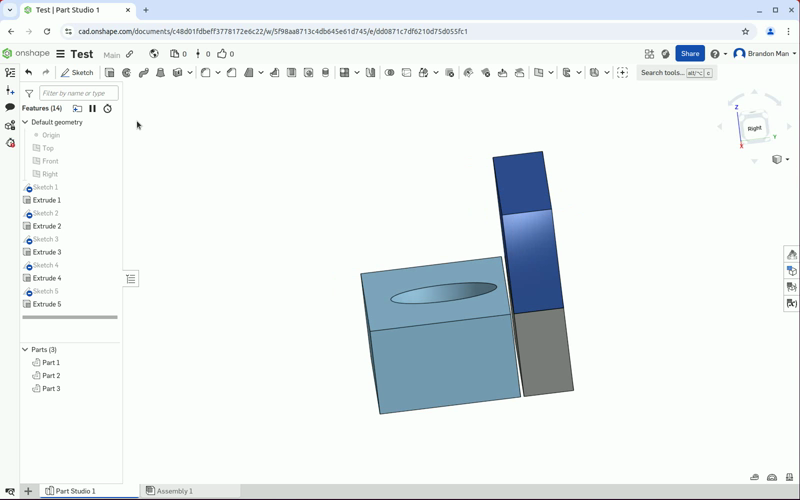
key(right, 3)
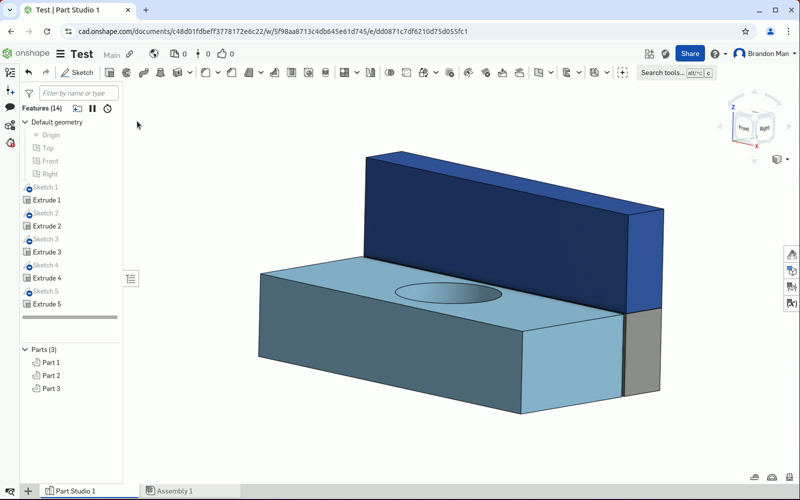
key(down, 3)
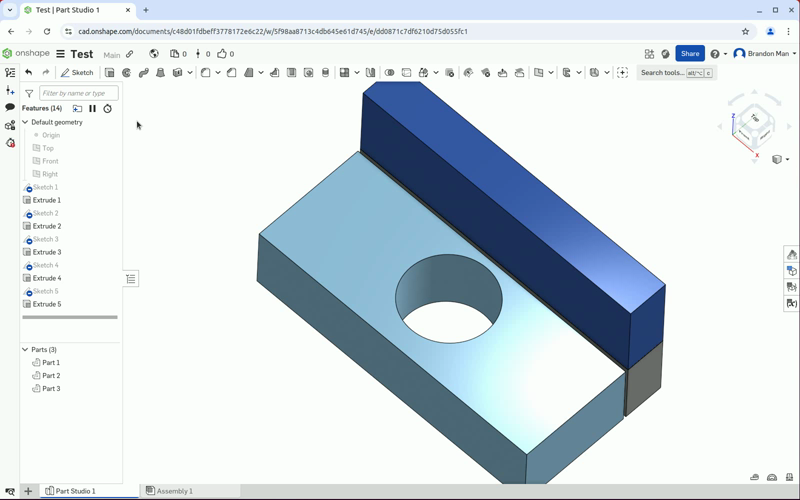
mouse_move(73, 189)
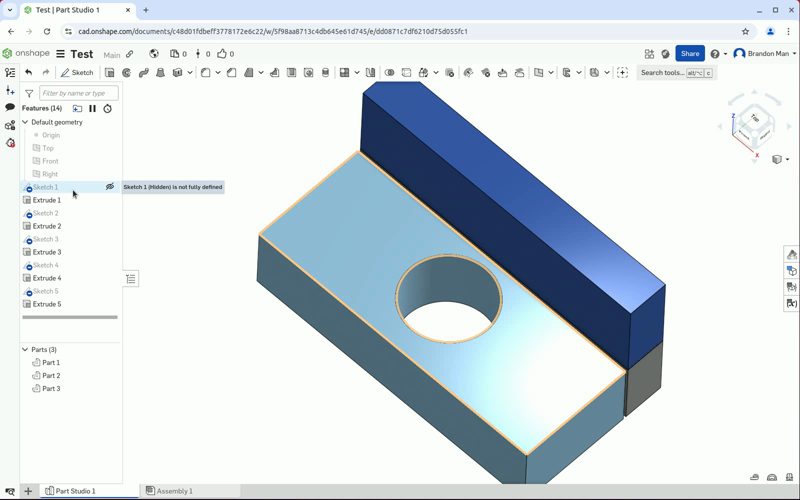
click(73, 189)